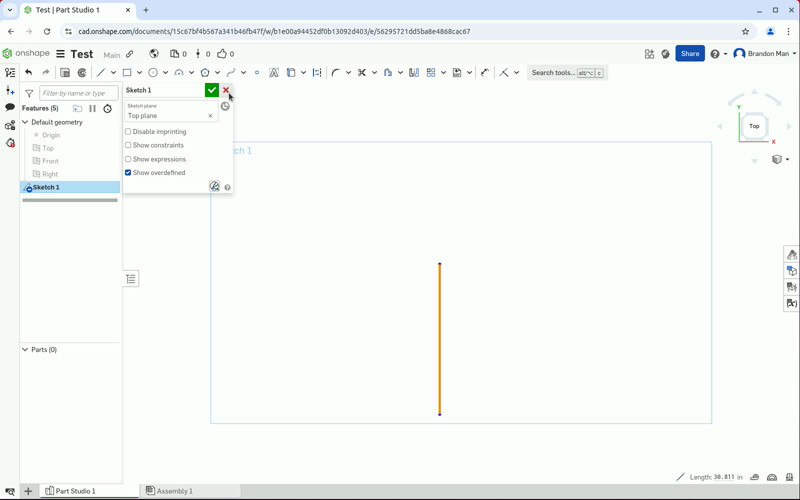
key(shift+h)
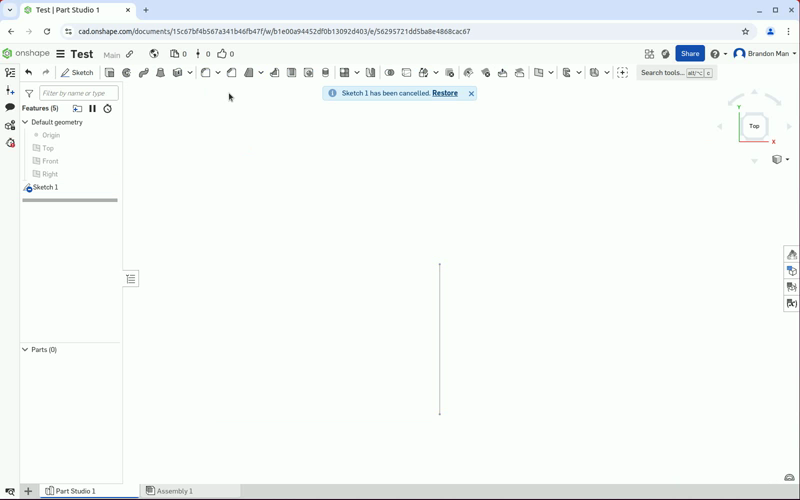
key(shift+s)
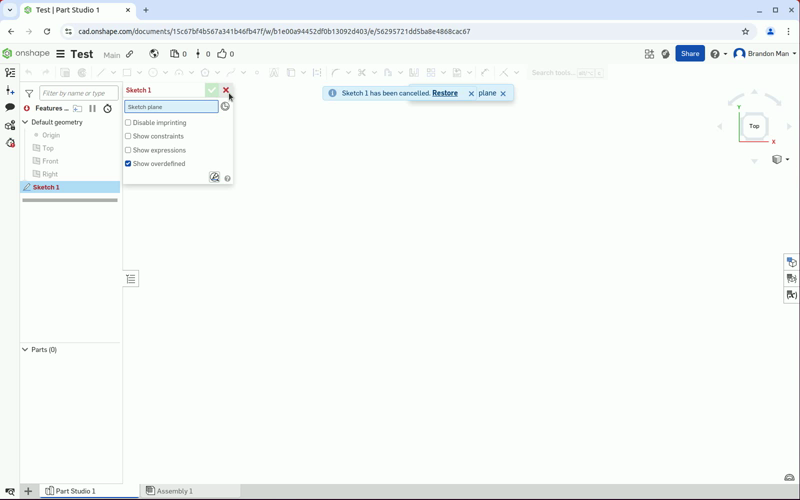
mouse_move(73, 150)
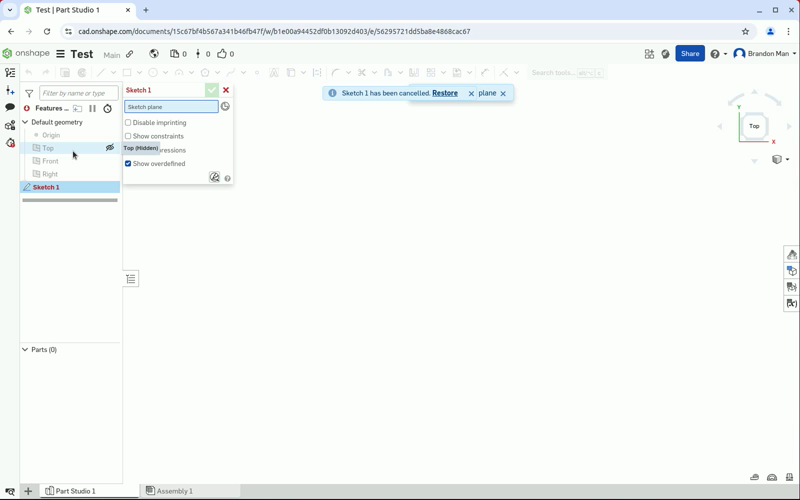
click(73, 150)
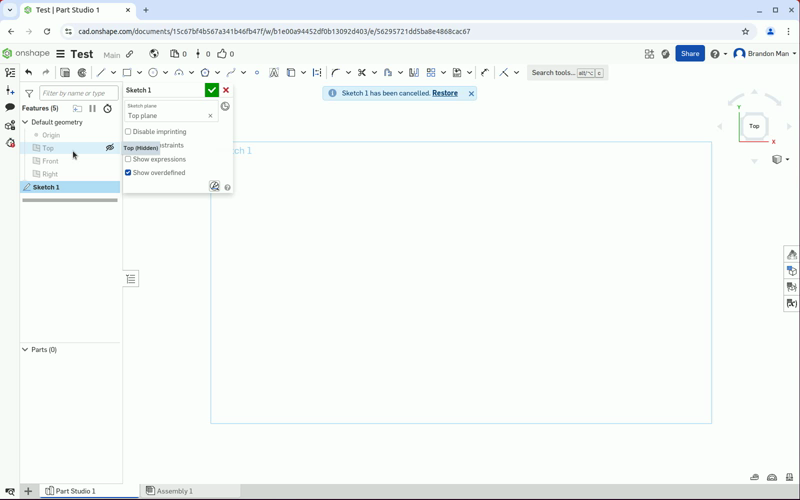
mouse_move(73, 352)
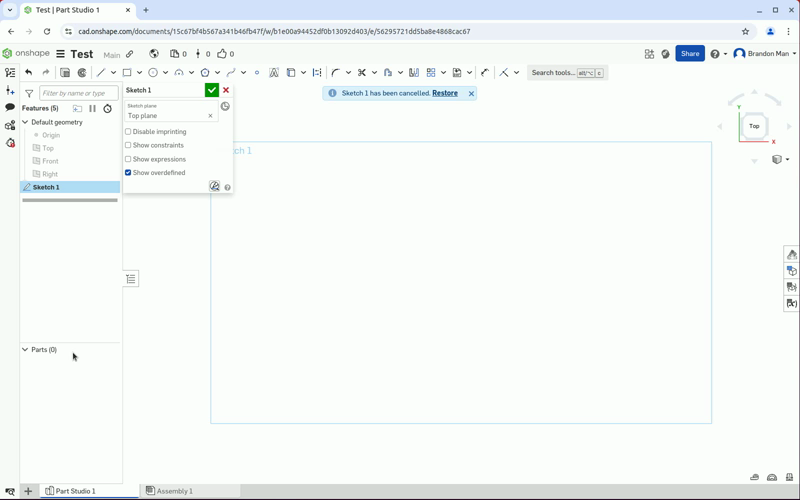
key(y)
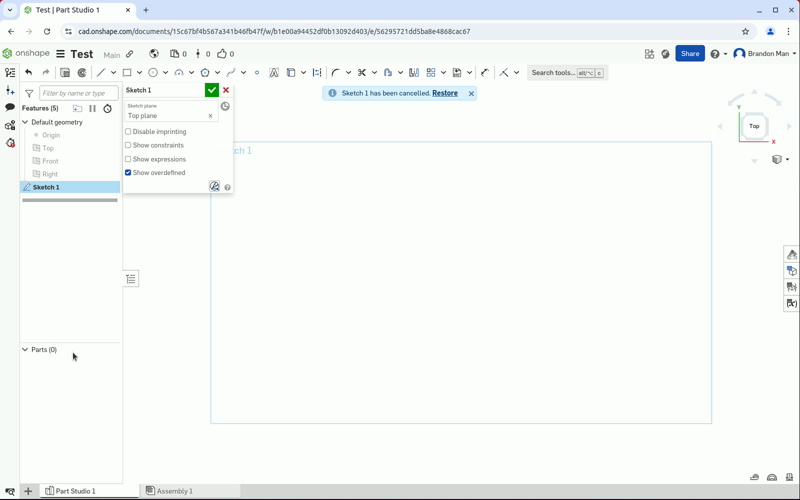
key(l)
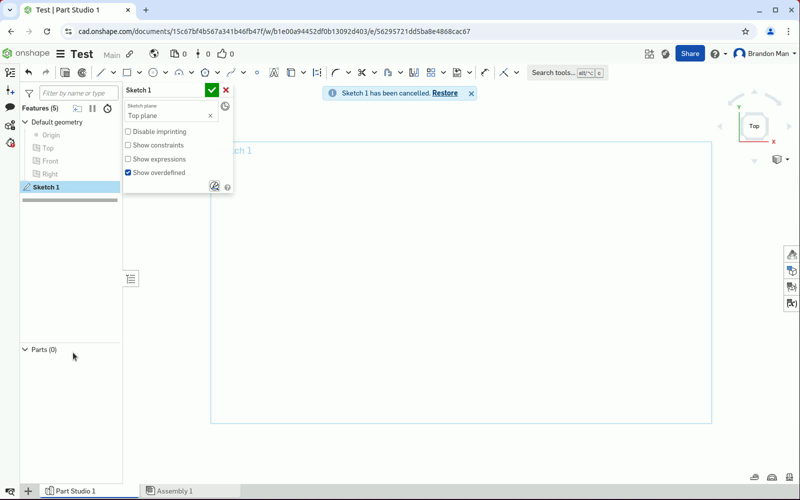
key_down(shift)
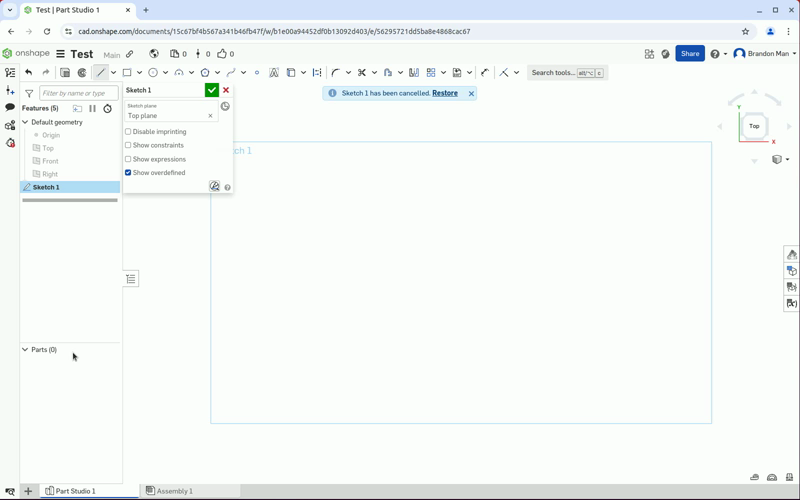
mouse_move(349, 395)
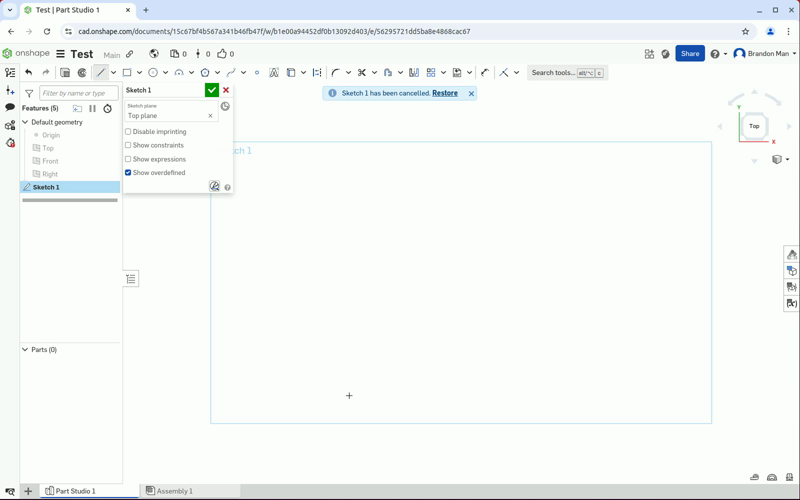
click(349, 395)
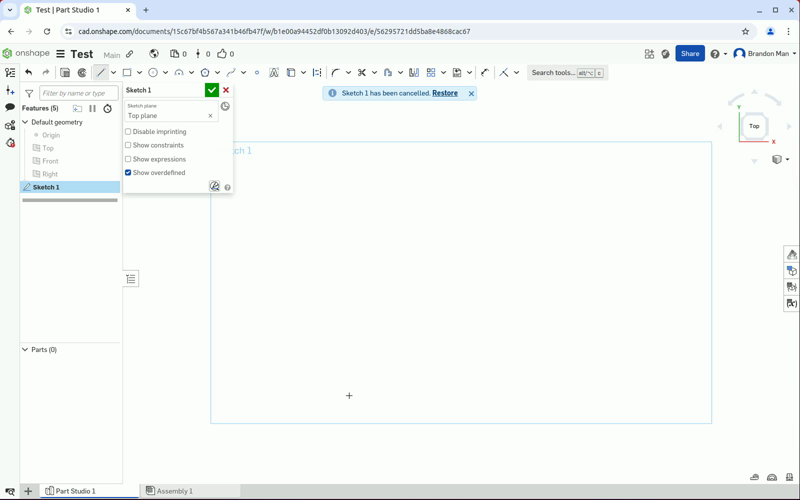
key_up(shift)
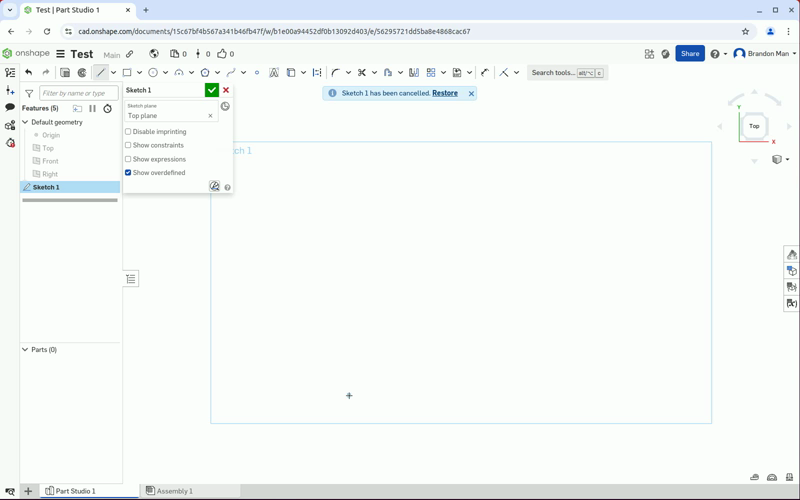
key_down(shift)
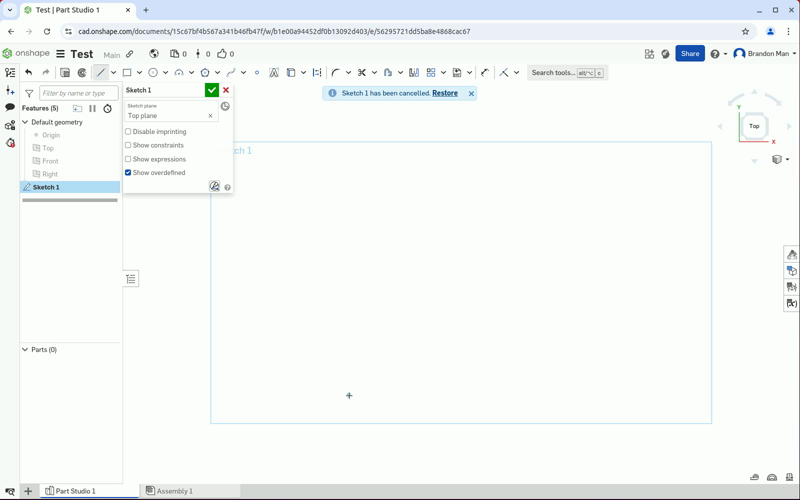
mouse_move(573, 395)
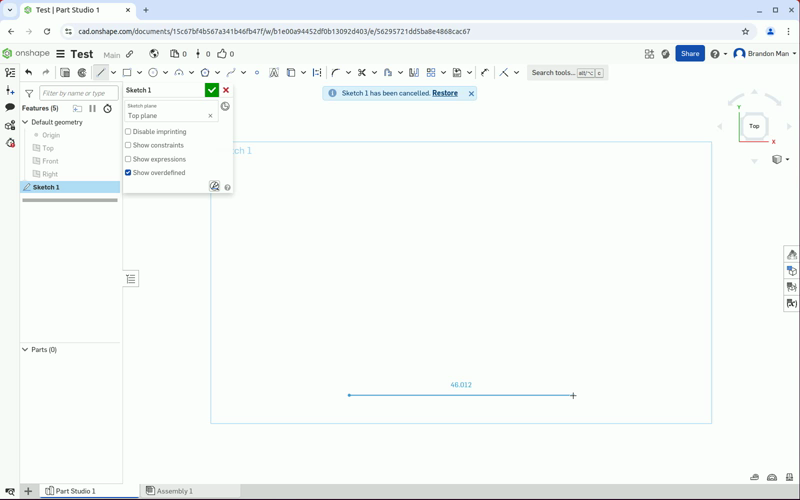
click(573, 395)
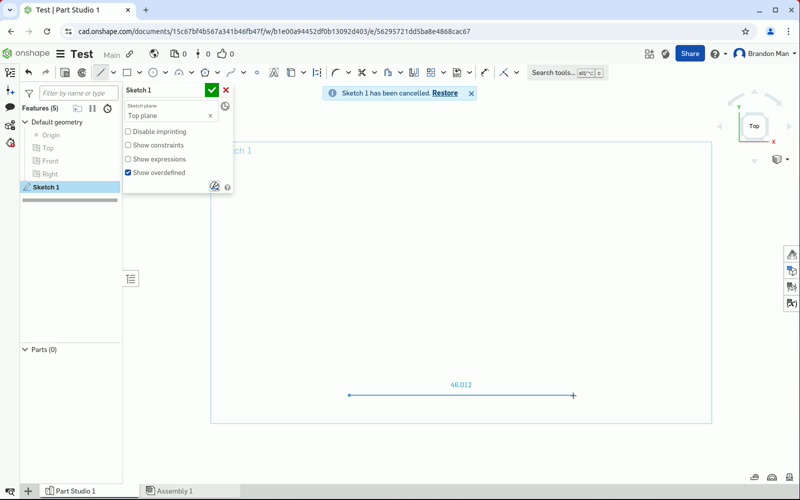
key_up(shift)
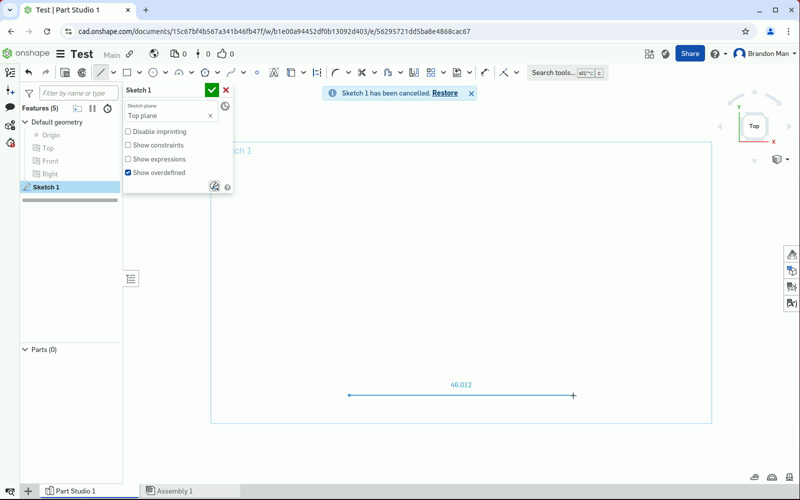
key_down(shift)
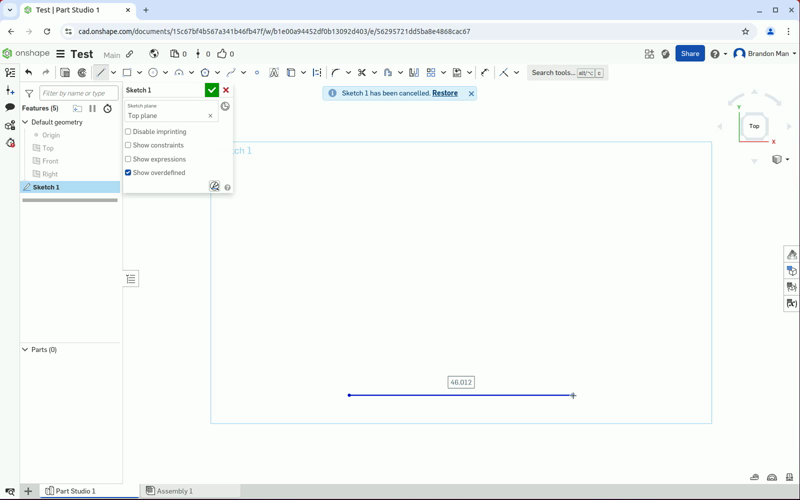
mouse_move(573, 171)
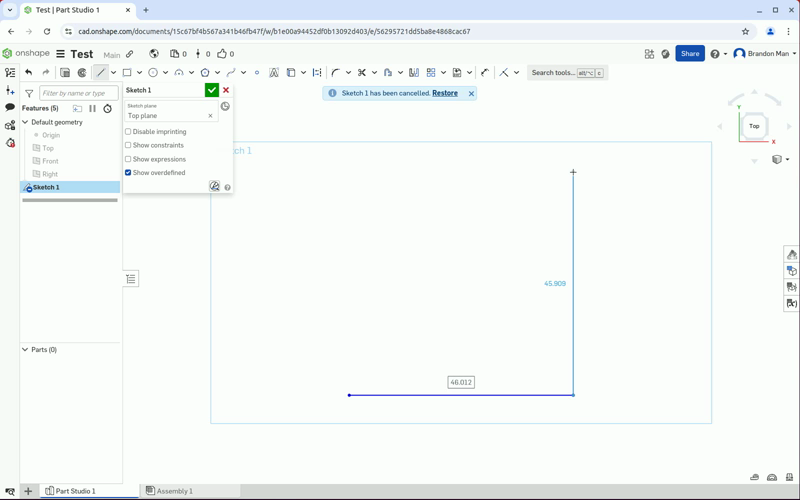
click(573, 171)
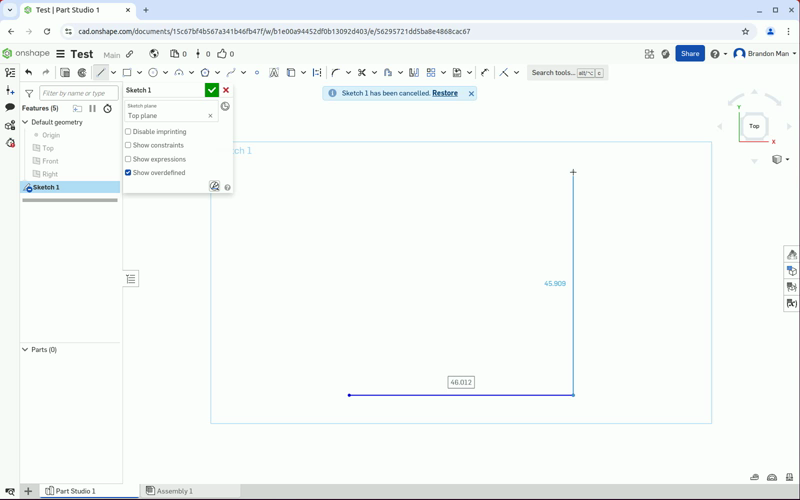
key_up(shift)
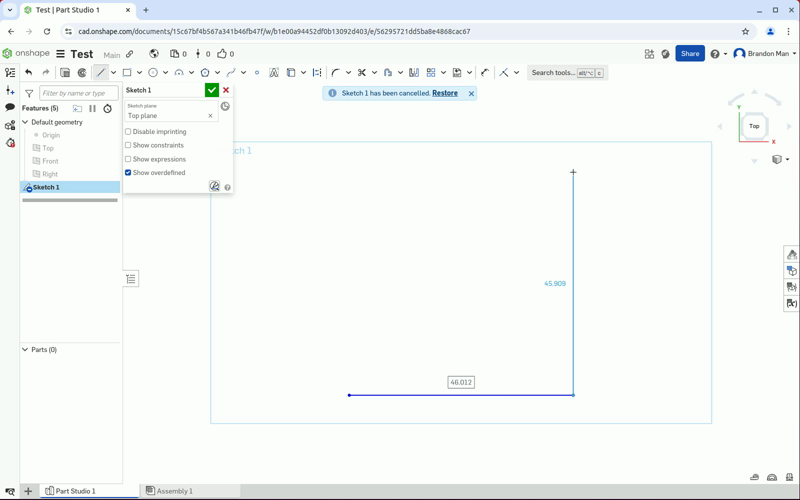
key_down(shift)
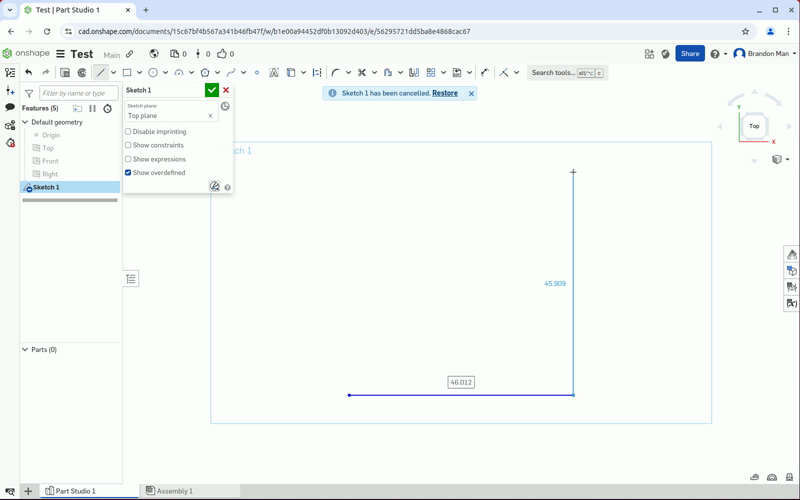
mouse_move(349, 171)
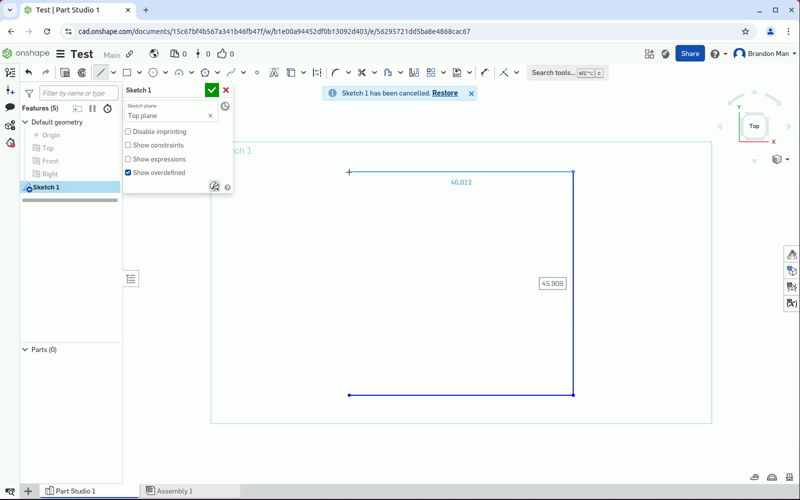
click(349, 171)
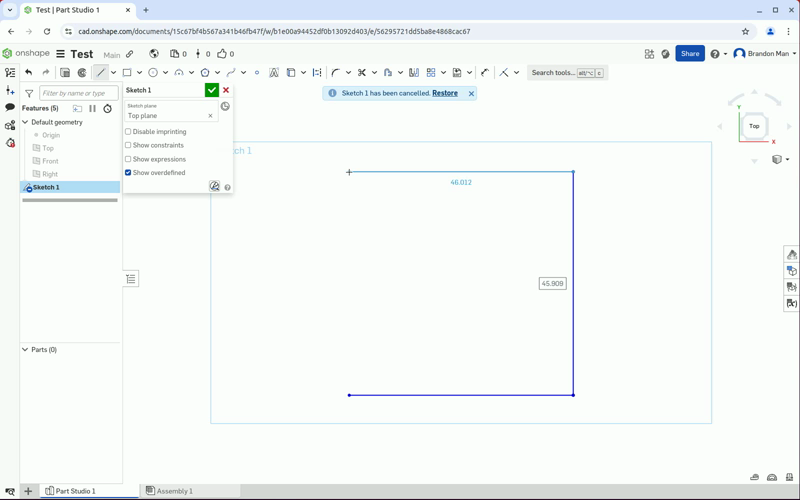
key_up(shift)
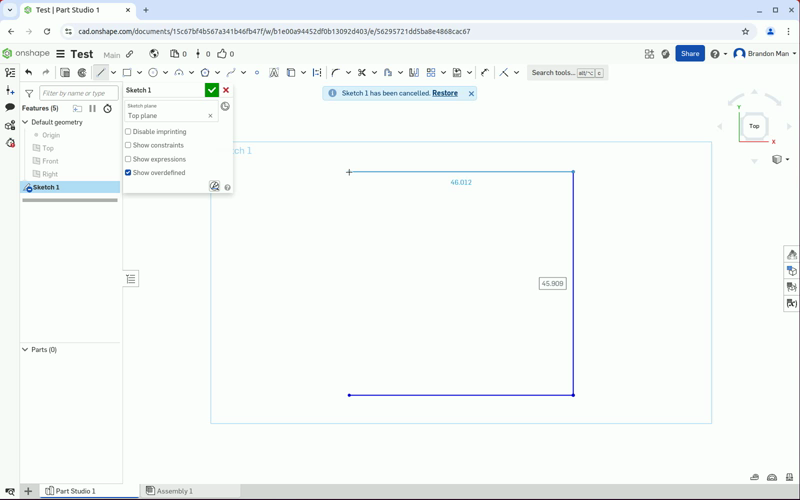
key_down(shift)
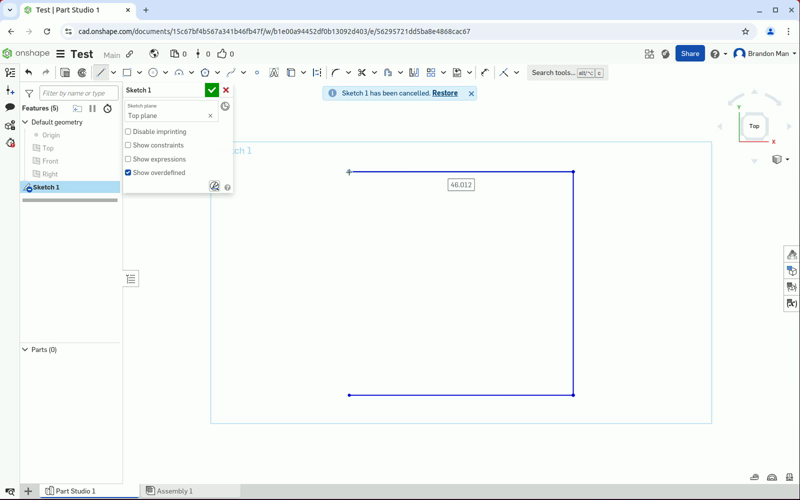
mouse_move(349, 395)
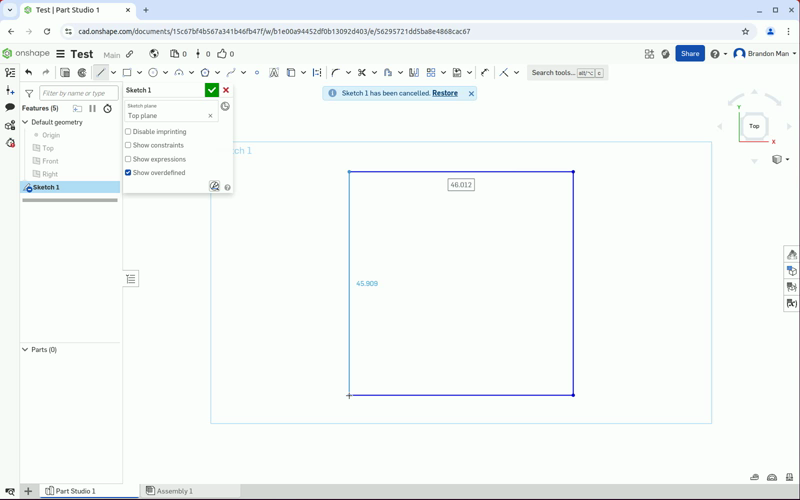
key_up(shift)
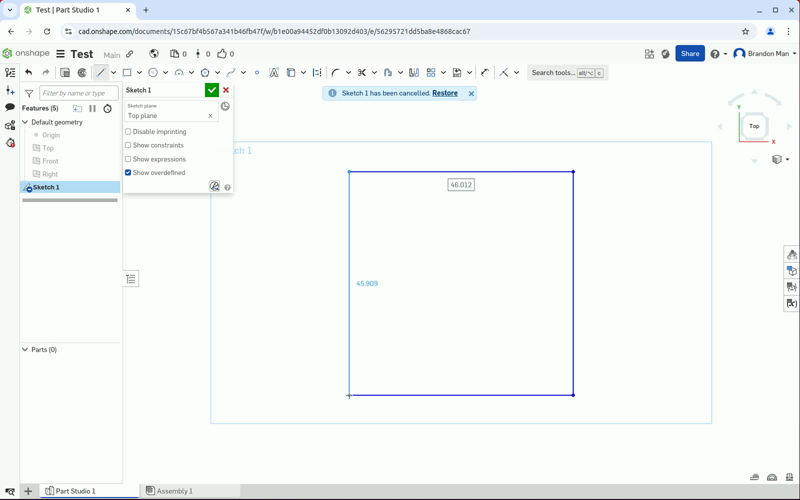
click(349, 395)
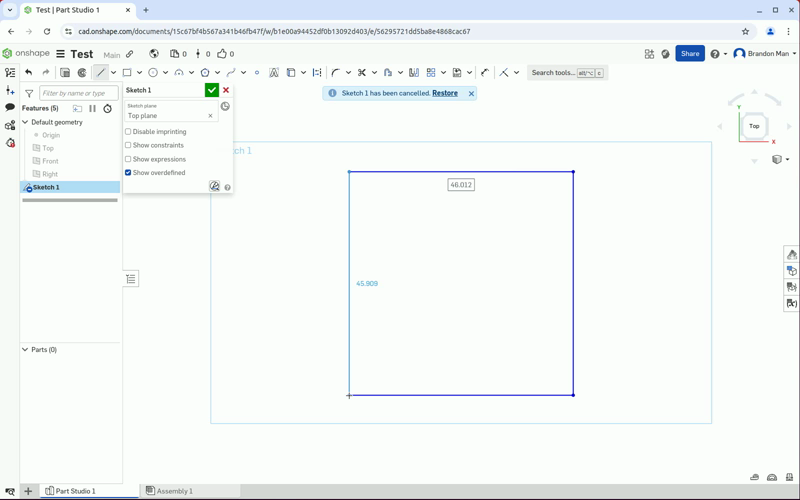
key(esc)
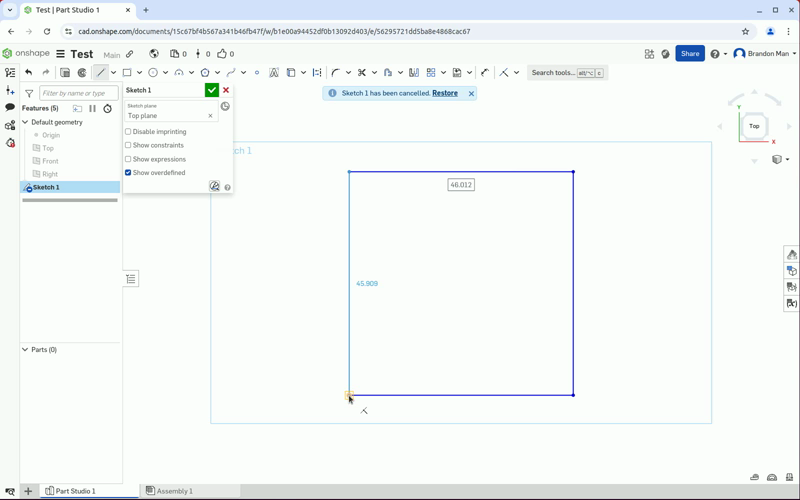
mouse_move(446, 319)
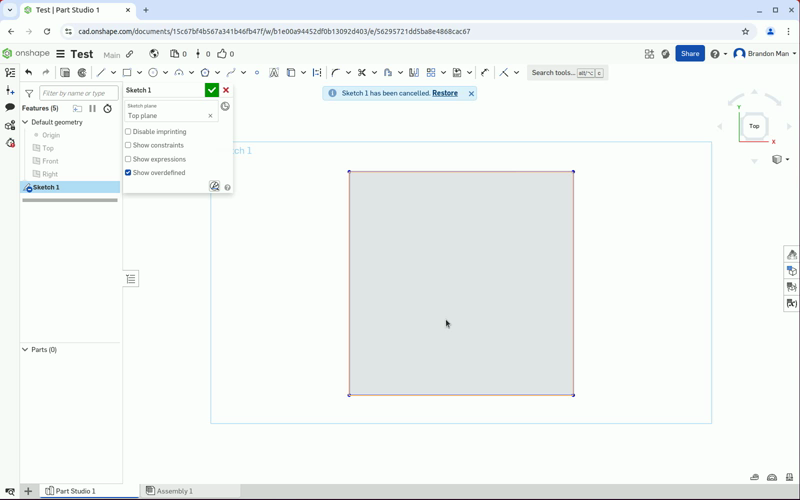
click(446, 319)
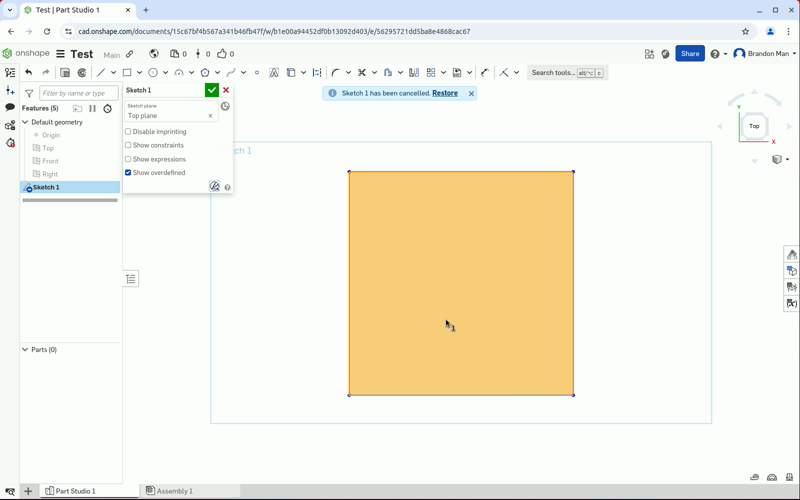
mouse_move(73, 352)
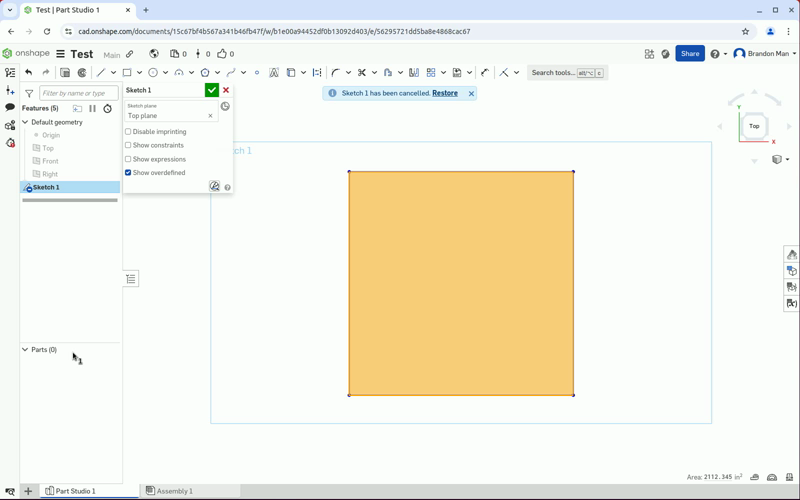
key(shift+y)
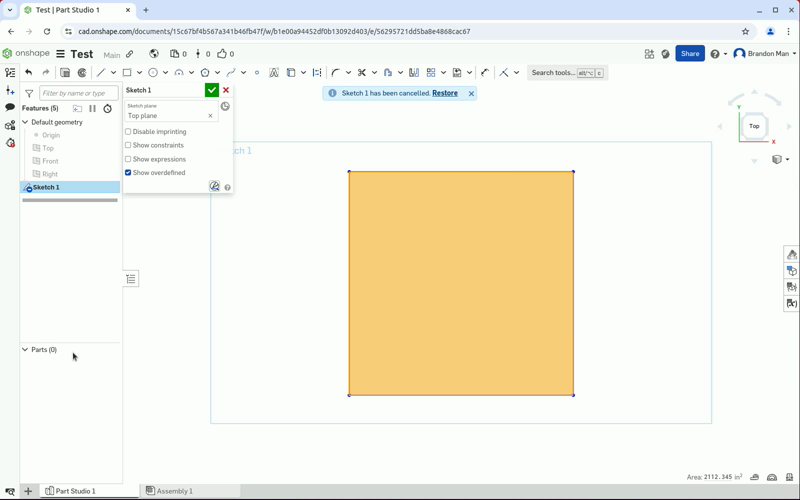
key(shift+e)
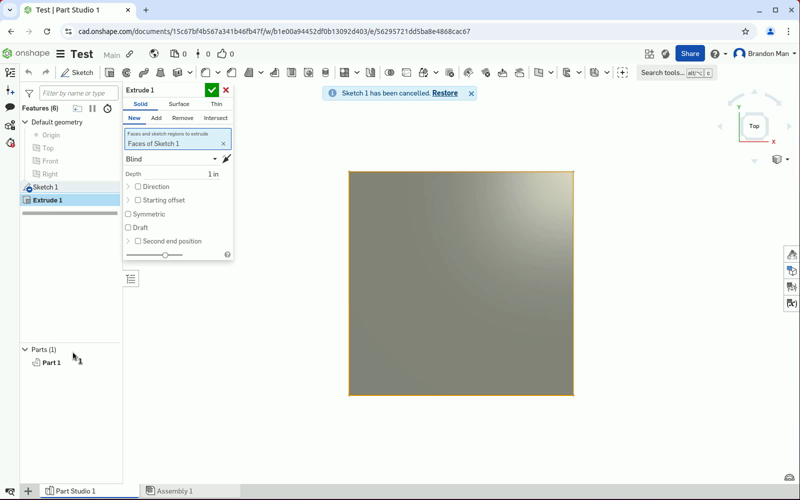
mouse_move(143, 106)
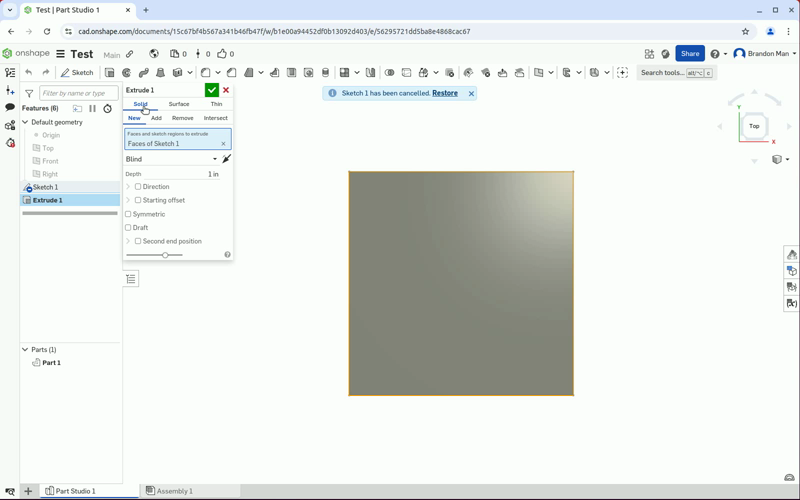
click(143, 106)
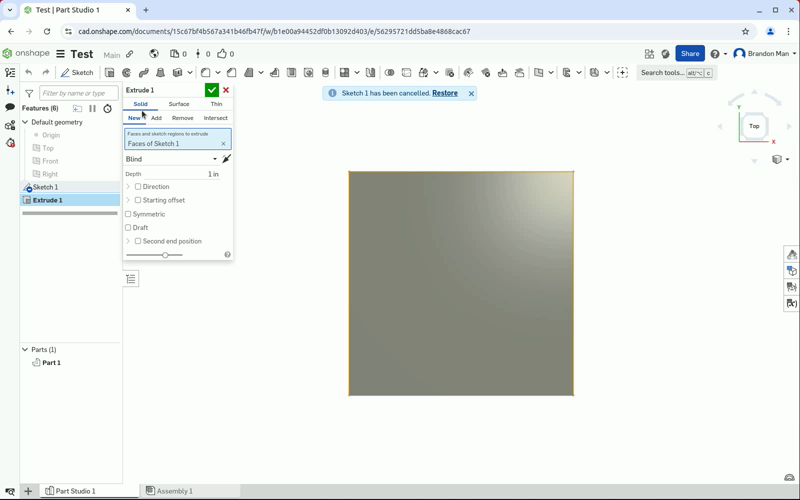
mouse_move(137, 120)
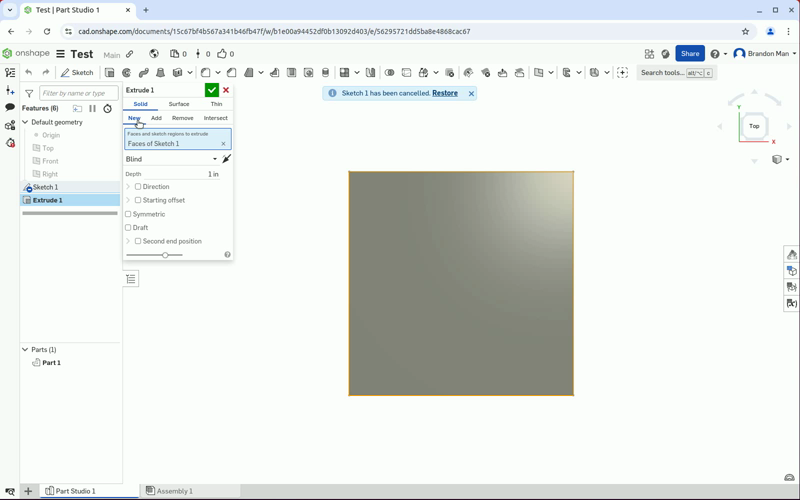
click(137, 120)
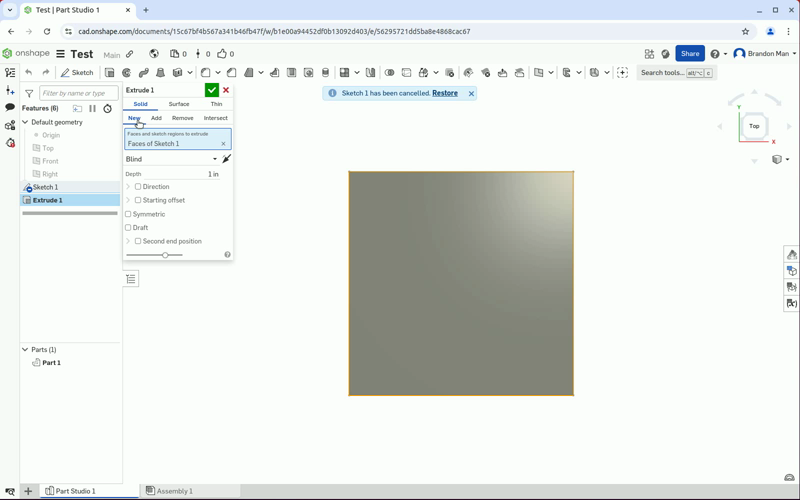
key(tab, 4)
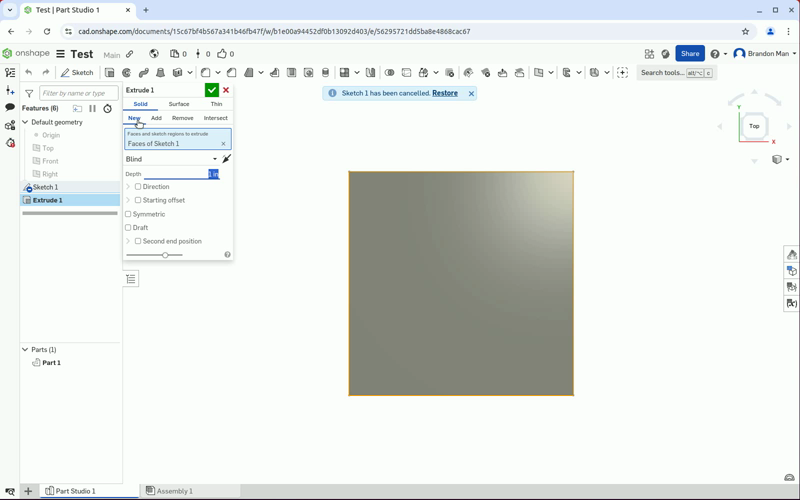
text(1.204)
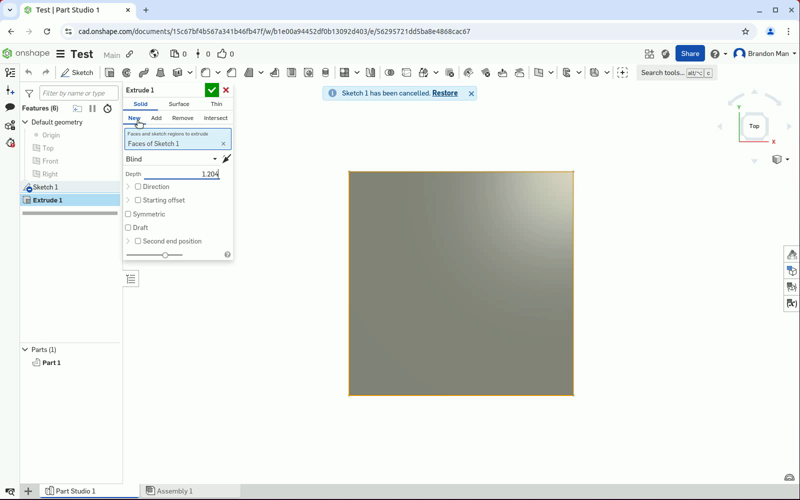
key(enter)
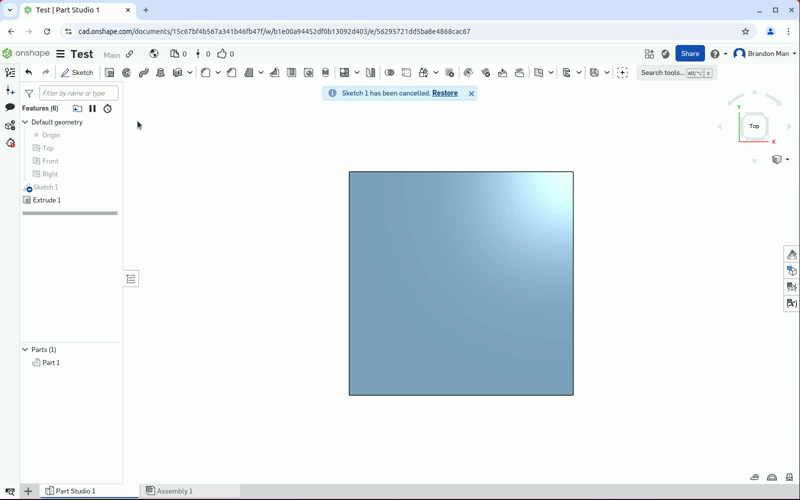
key(shift+h)
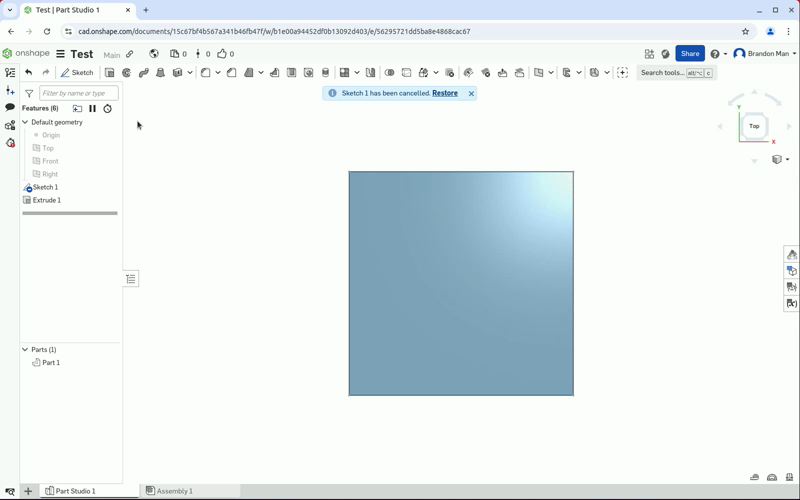
key(shift+h)
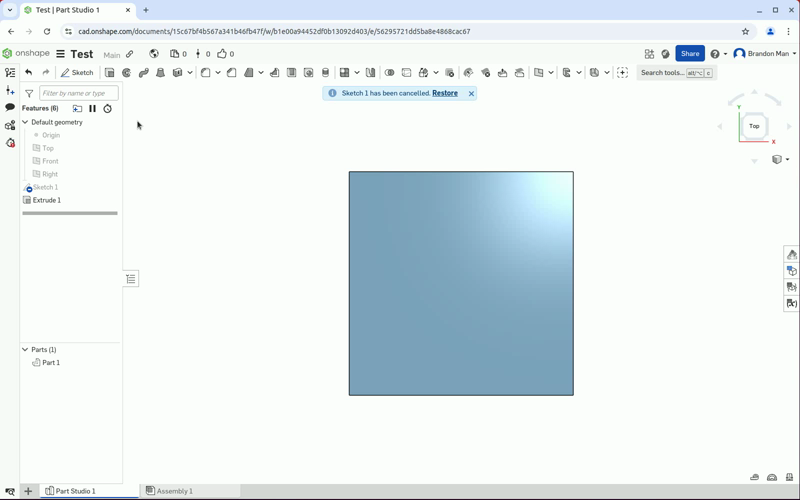
mouse_move(73, 189)
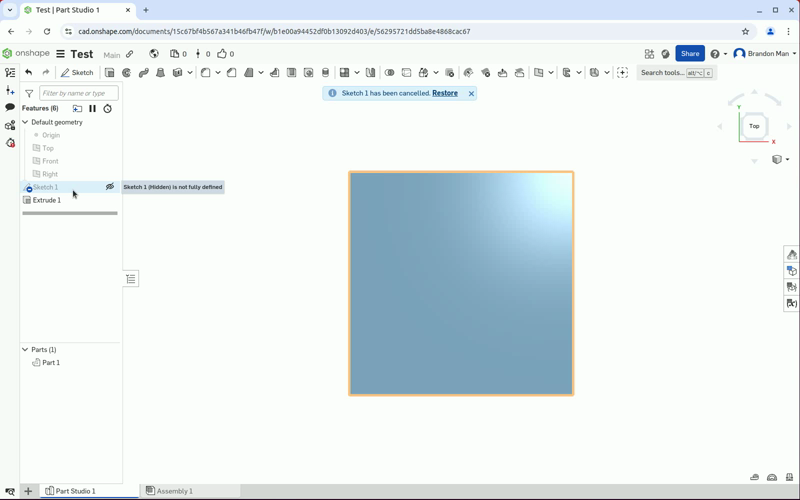
click(73, 189)
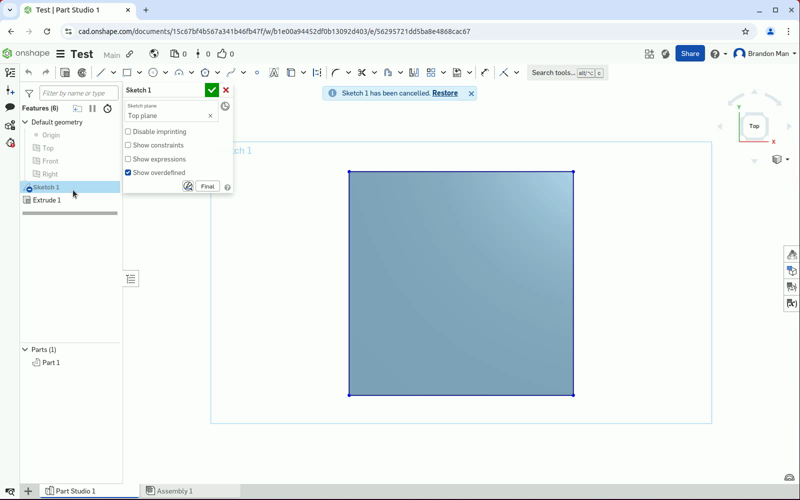
mouse_move(229, 92)
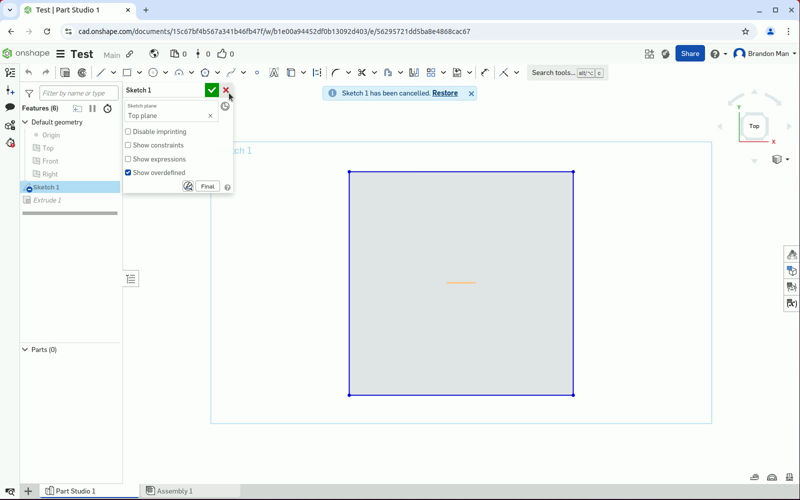
click(229, 92)
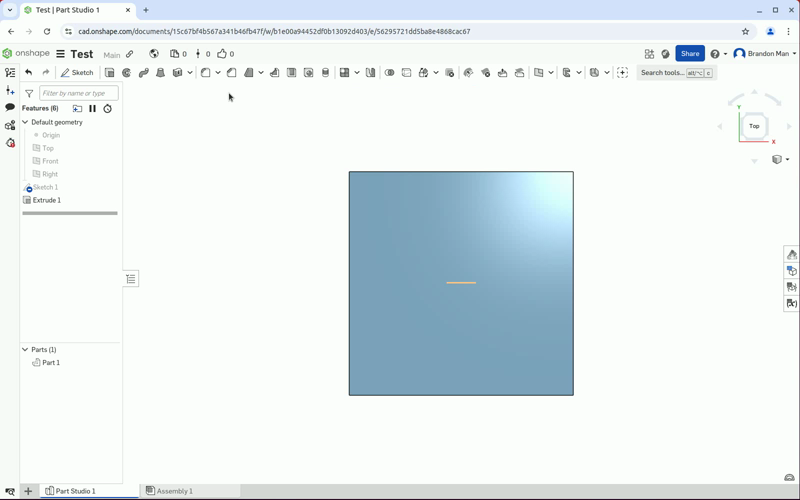
mouse_move(541, 75)
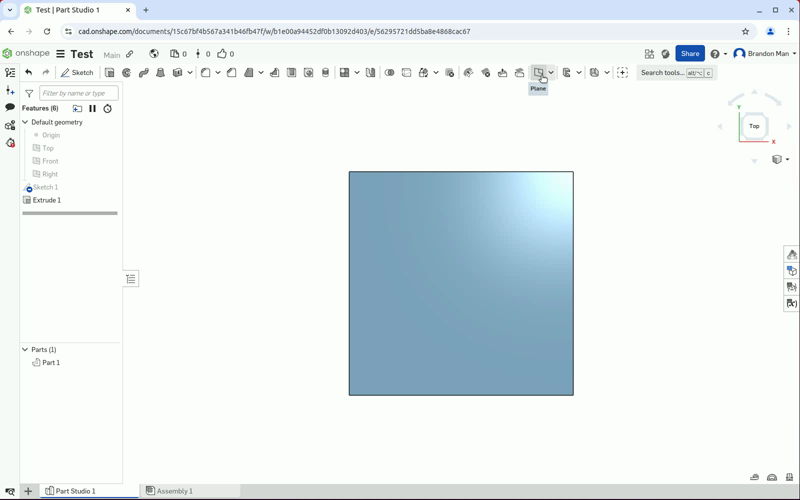
click(541, 75)
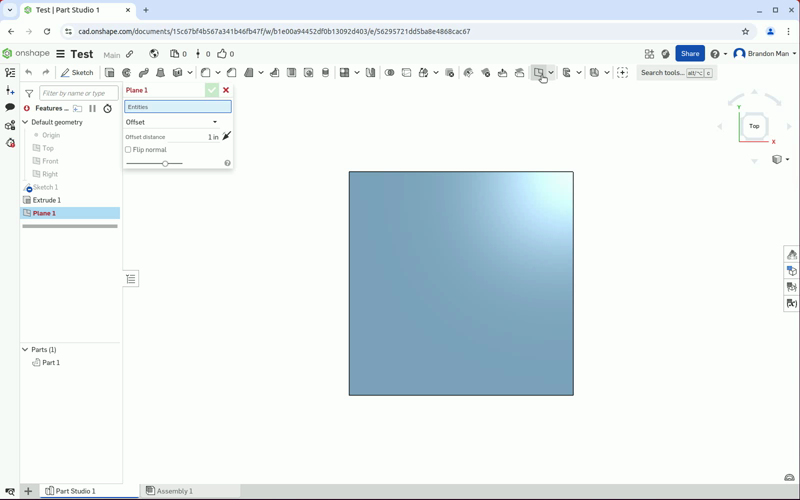
mouse_move(73, 150)
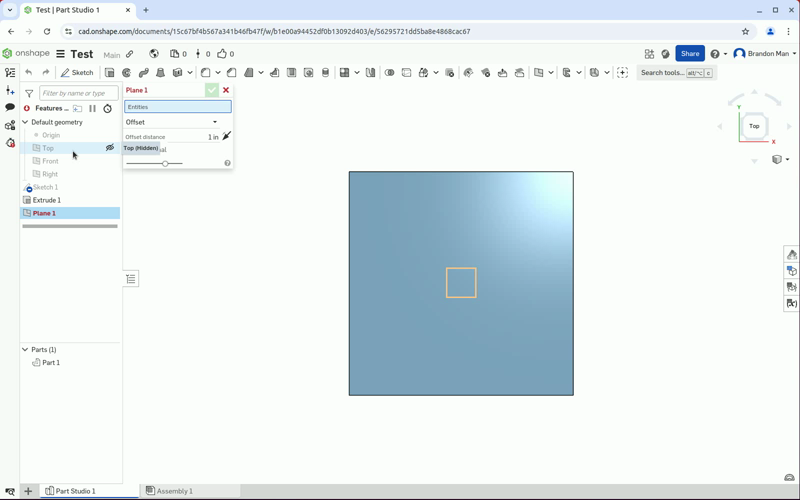
click(73, 150)
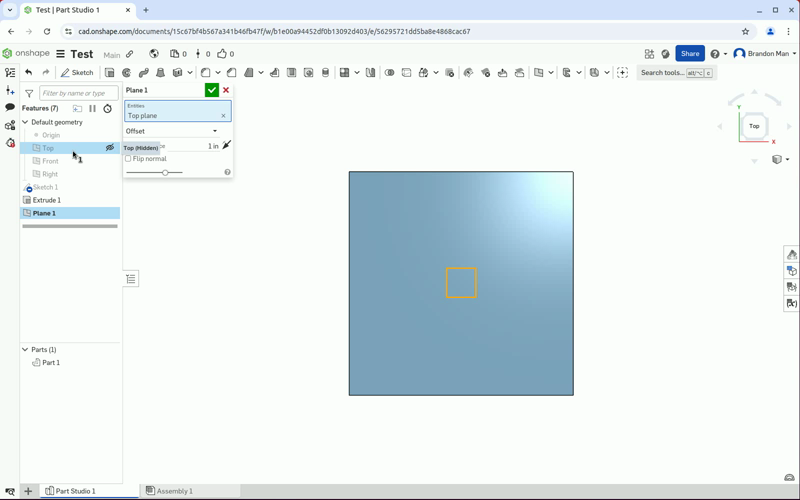
key(tab, 2)
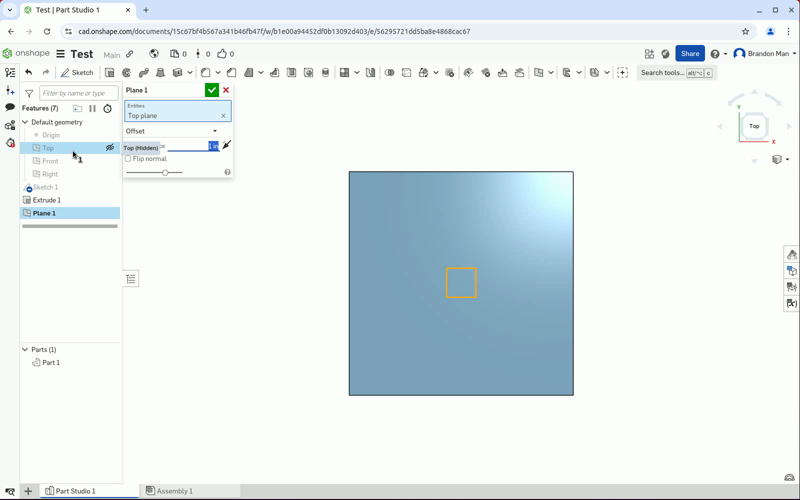
text(1.202)
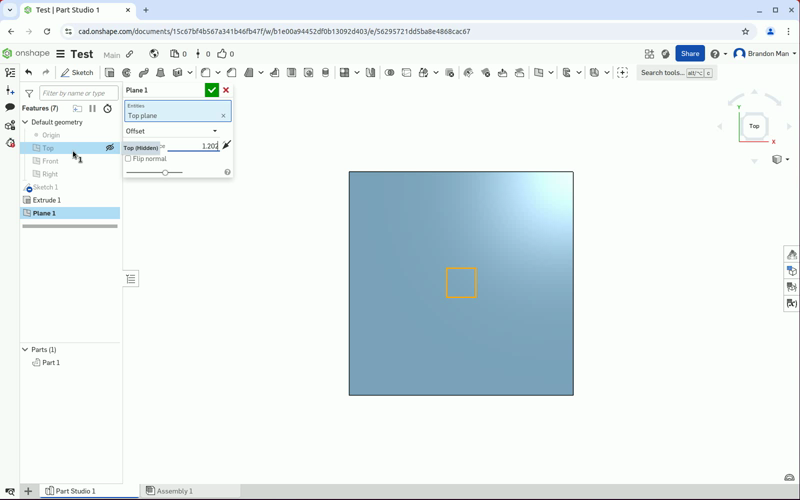
key(enter, 2)
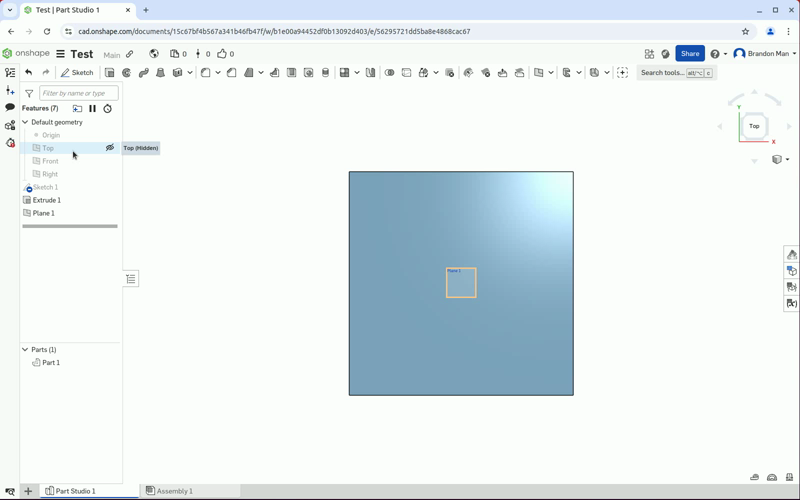
key(shift+s)
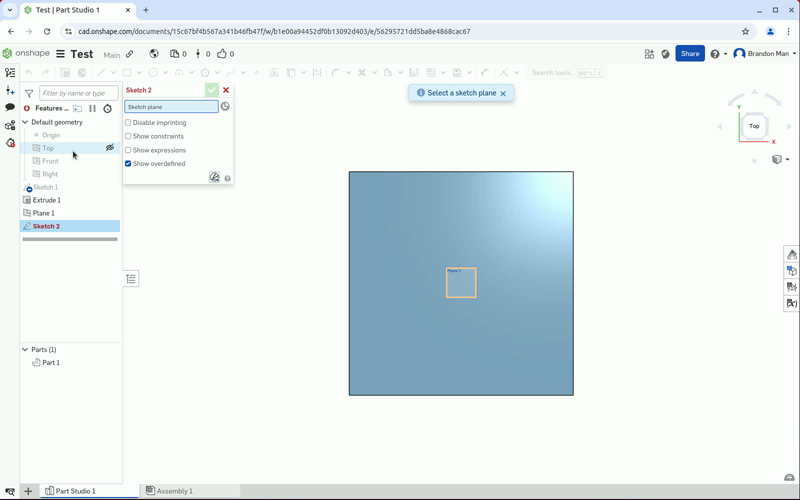
mouse_move(73, 215)
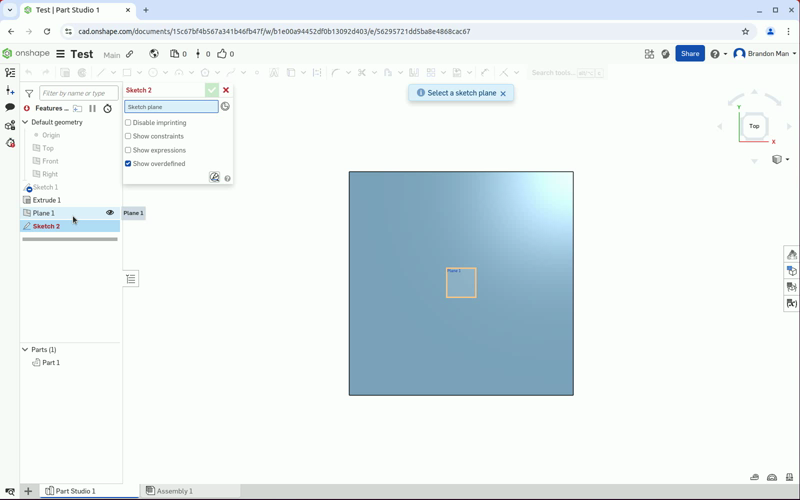
click(73, 215)
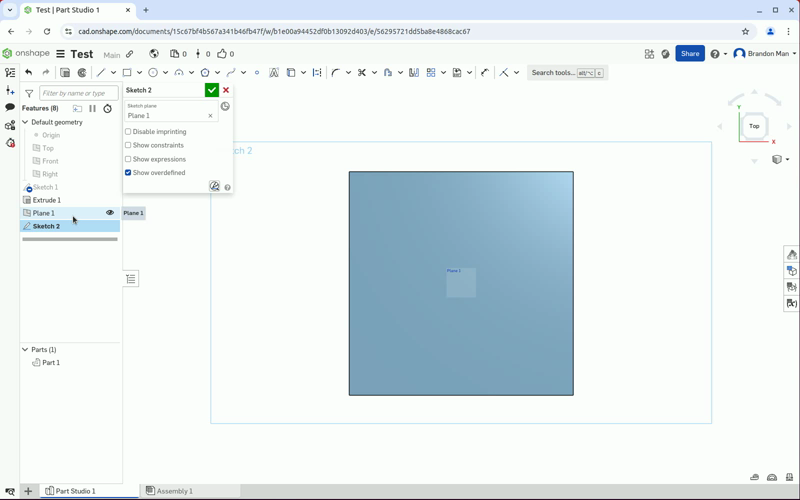
mouse_move(73, 352)
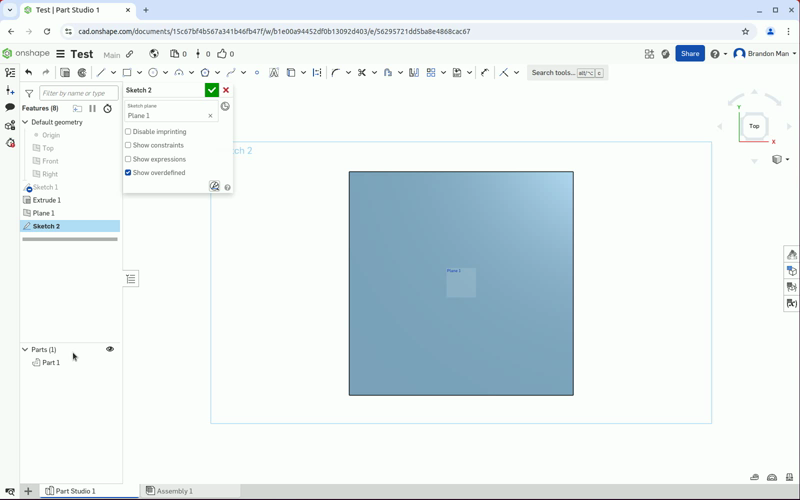
key(y)
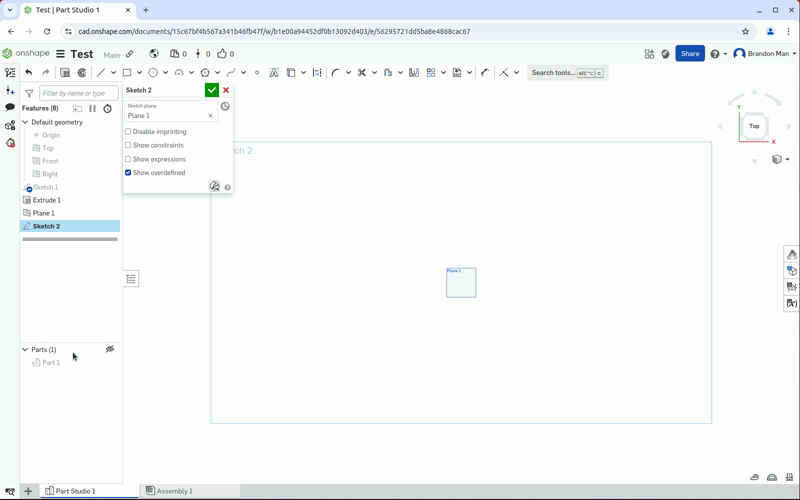
key(l)
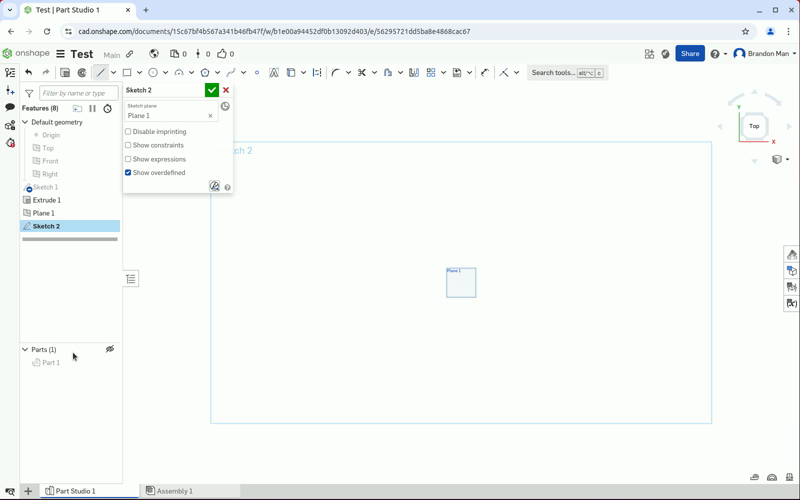
key_down(shift)
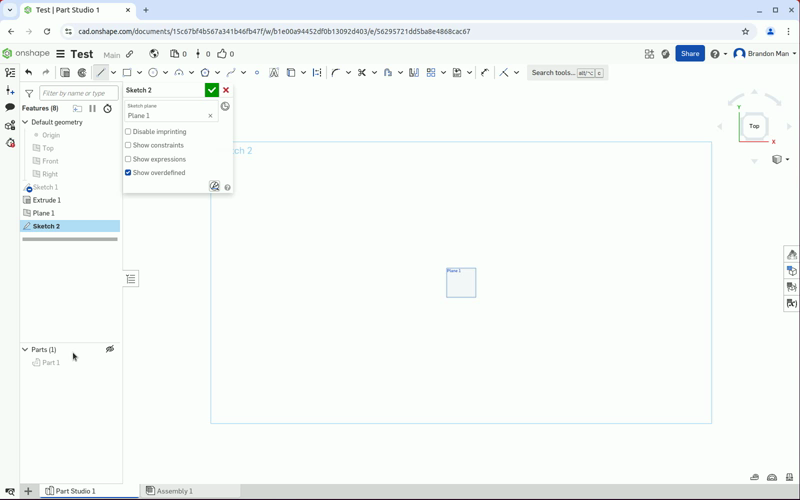
mouse_move(355, 387)
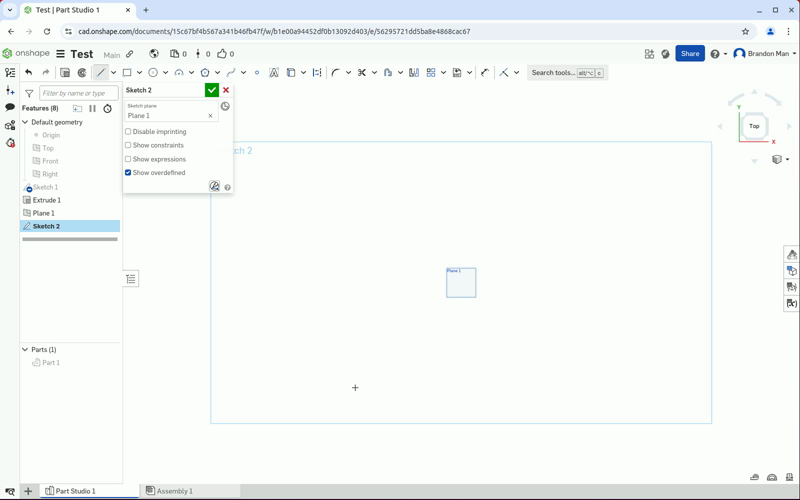
click(355, 387)
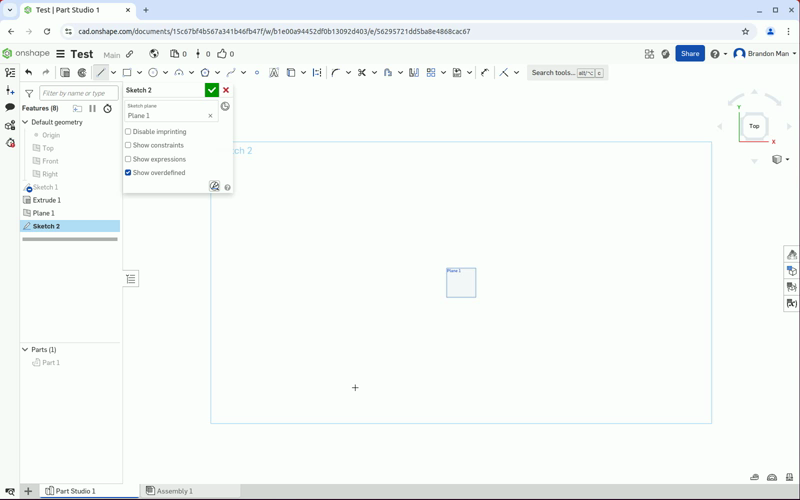
key_up(shift)
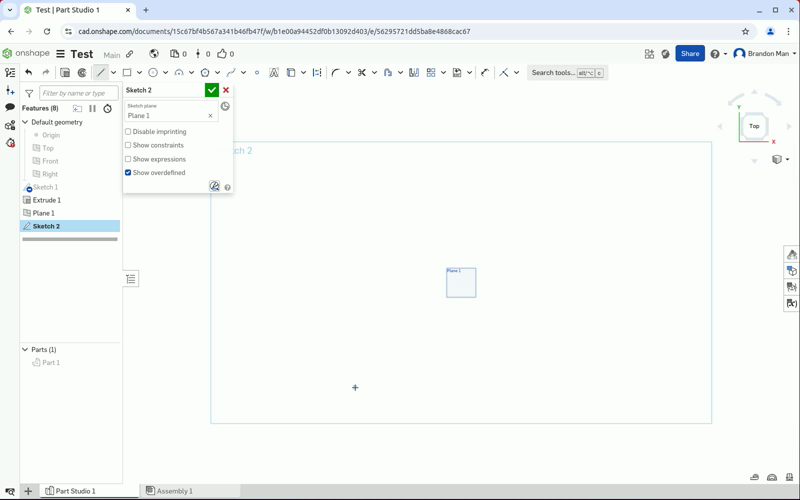
key_down(shift)
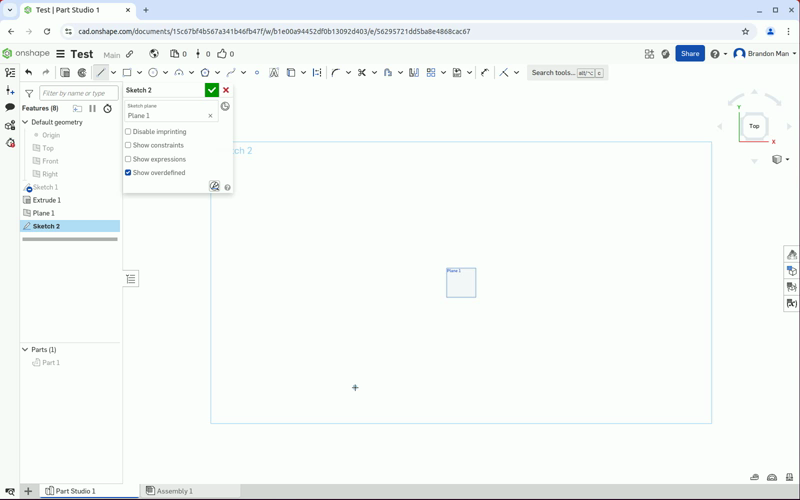
mouse_move(385, 387)
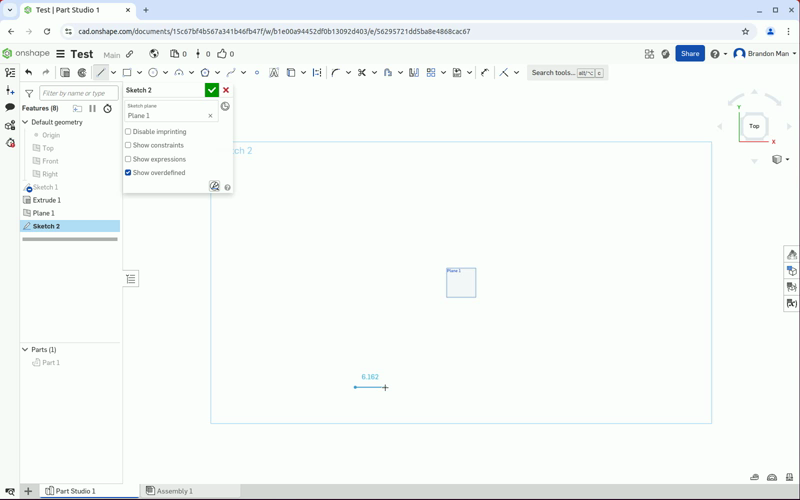
mouse_move(363, 387)
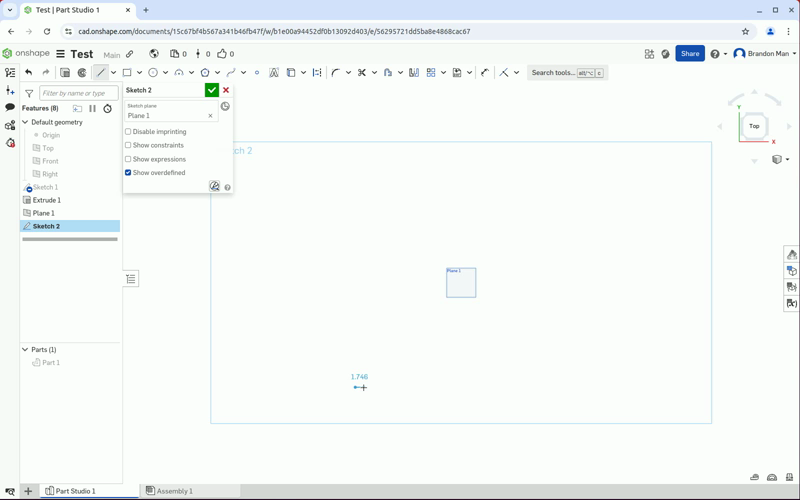
click(363, 387)
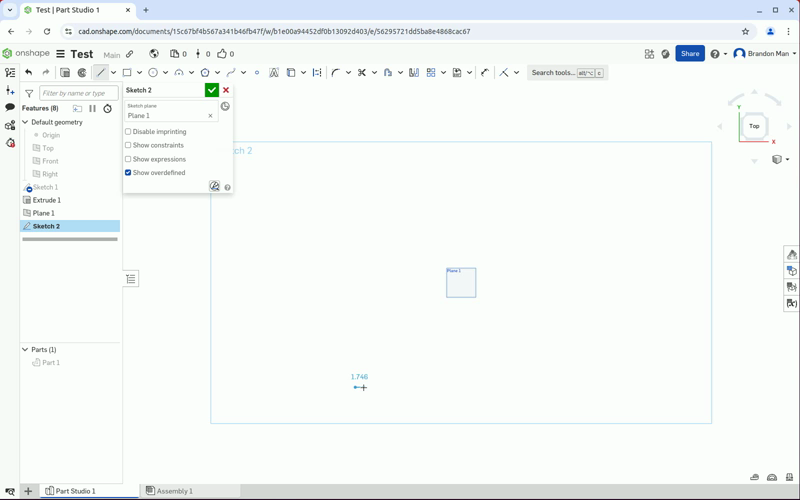
key_up(shift)
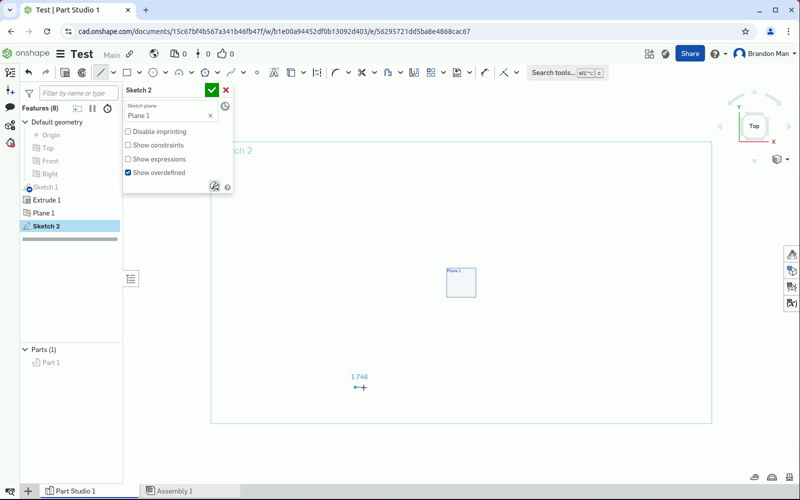
key_down(shift)
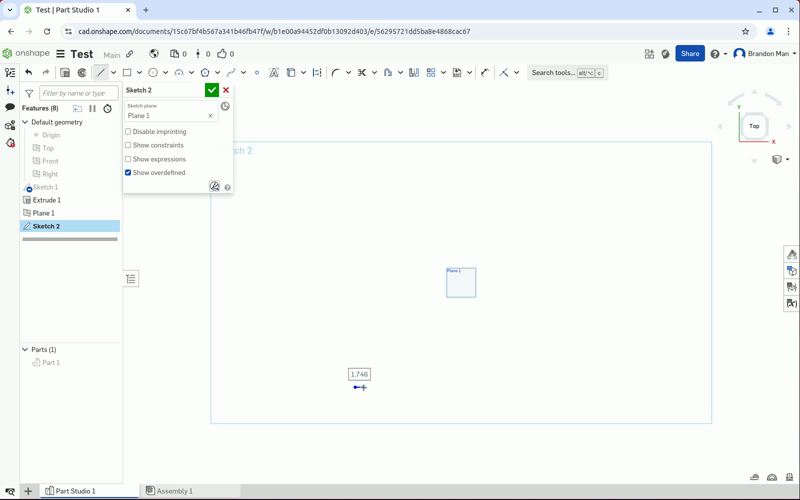
mouse_move(393, 387)
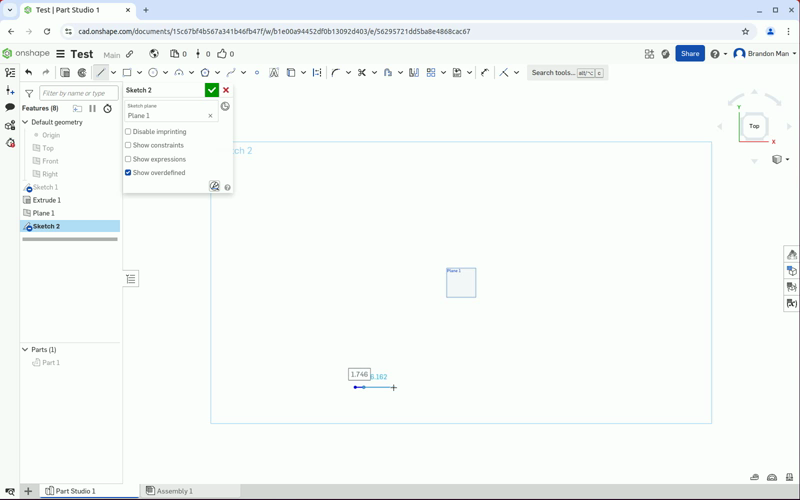
mouse_move(363, 376)
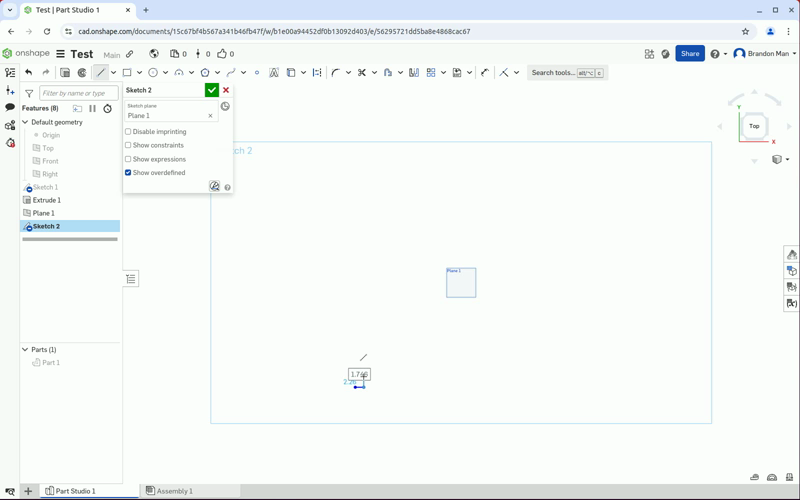
click(363, 376)
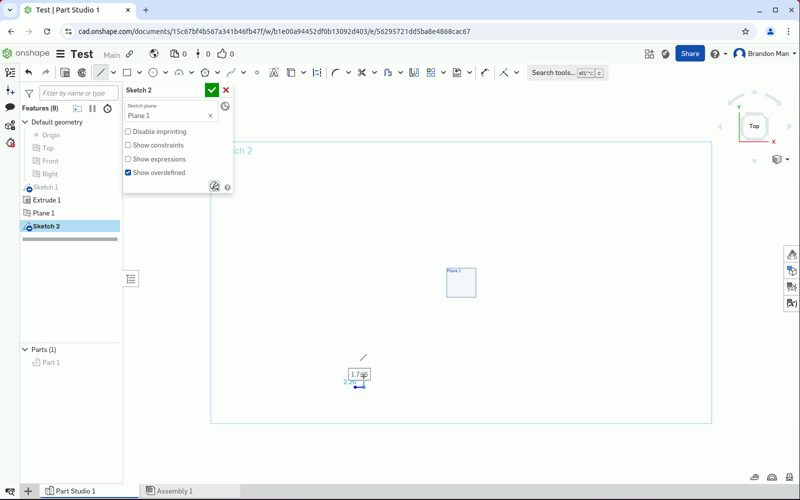
key_up(shift)
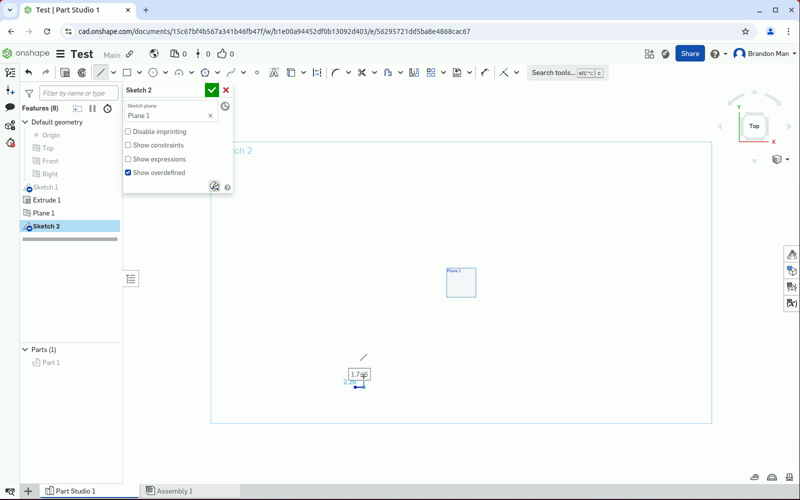
key_down(shift)
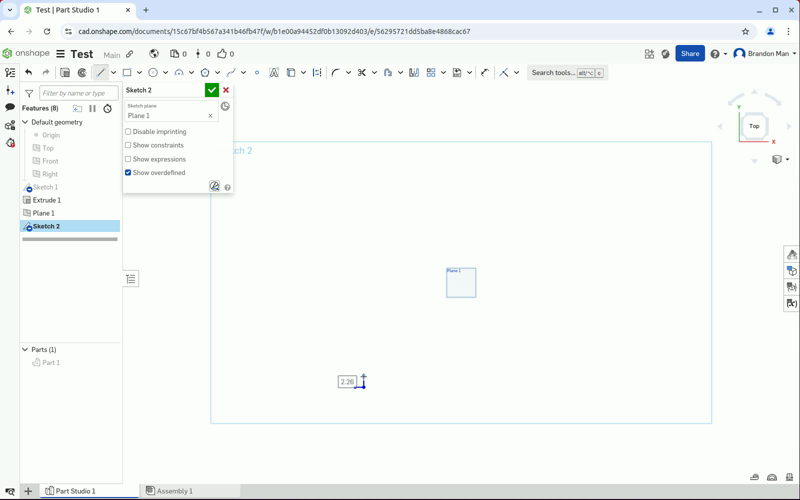
mouse_move(363, 190)
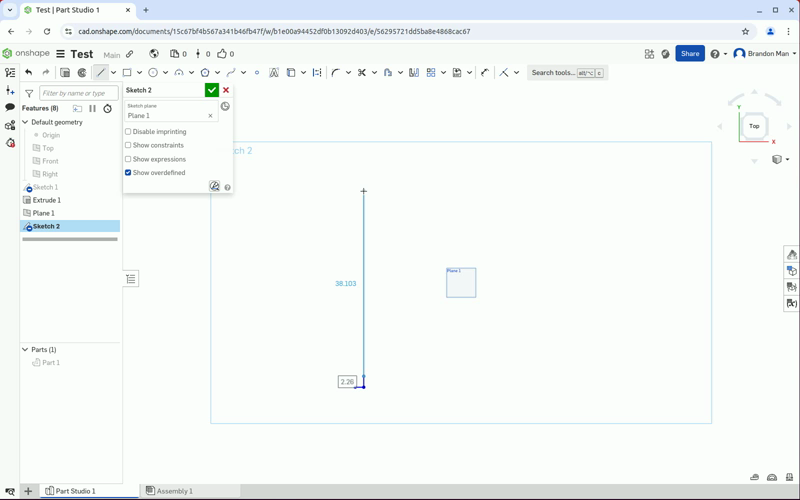
click(363, 190)
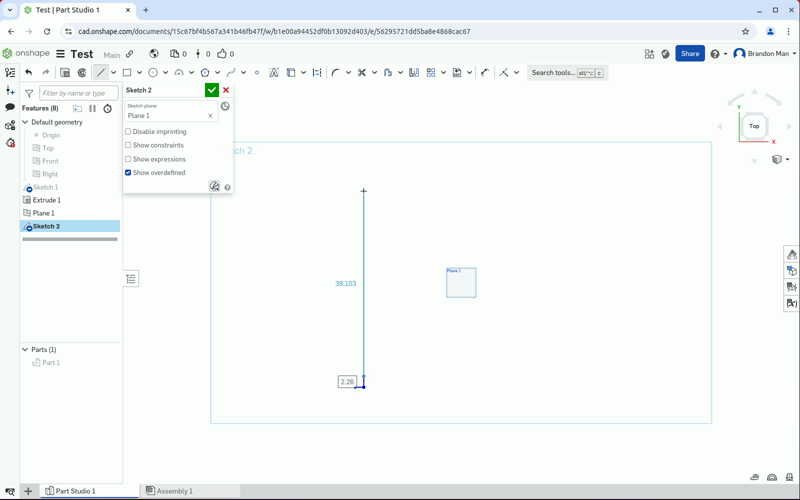
key_up(shift)
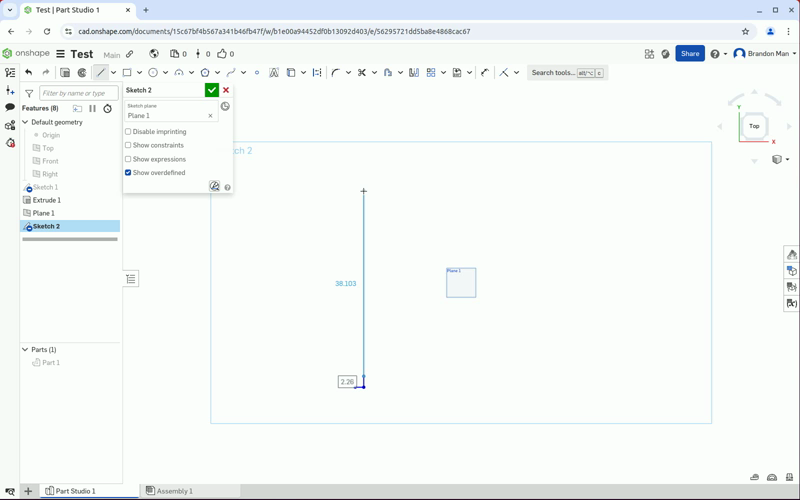
key_down(shift)
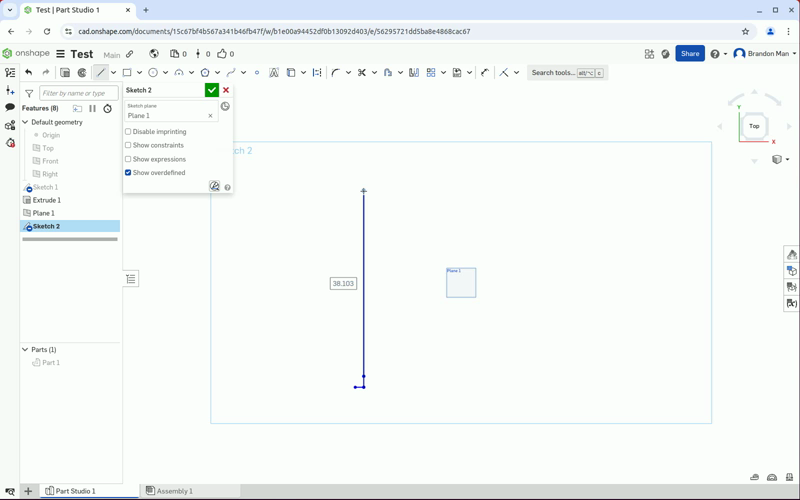
mouse_move(393, 190)
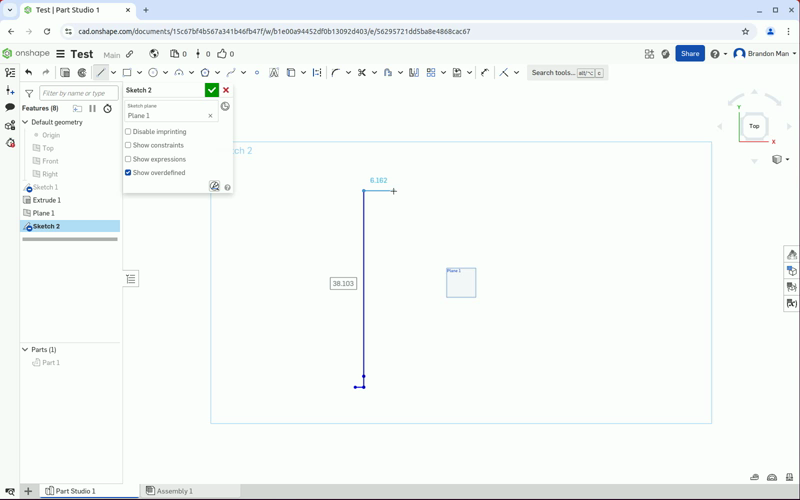
mouse_move(363, 181)
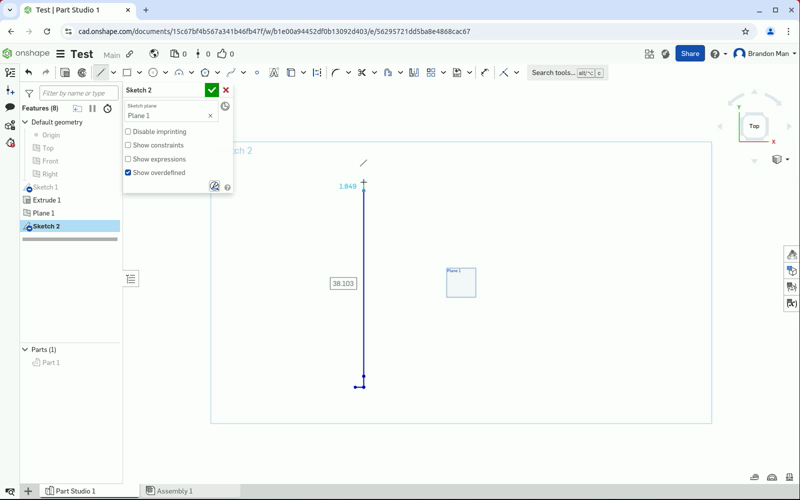
click(363, 181)
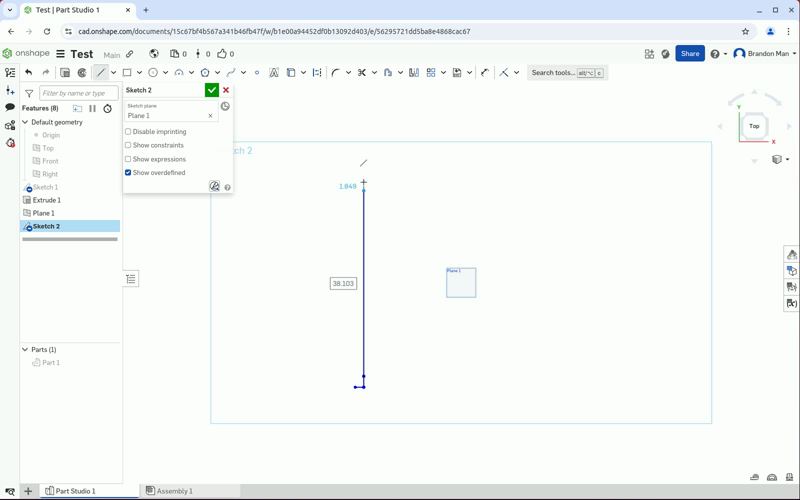
key_up(shift)
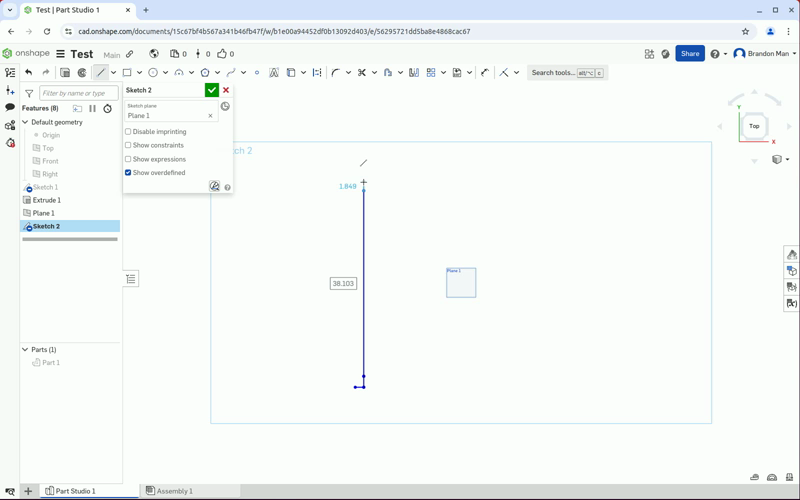
key_down(shift)
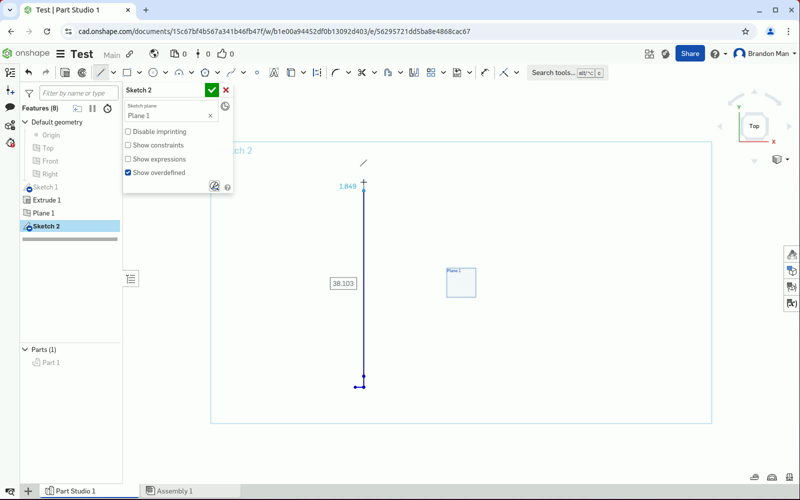
mouse_move(393, 181)
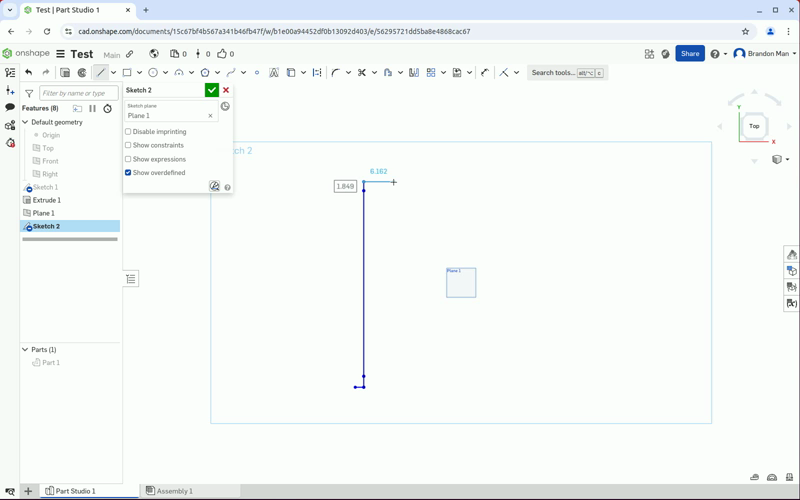
mouse_move(355, 181)
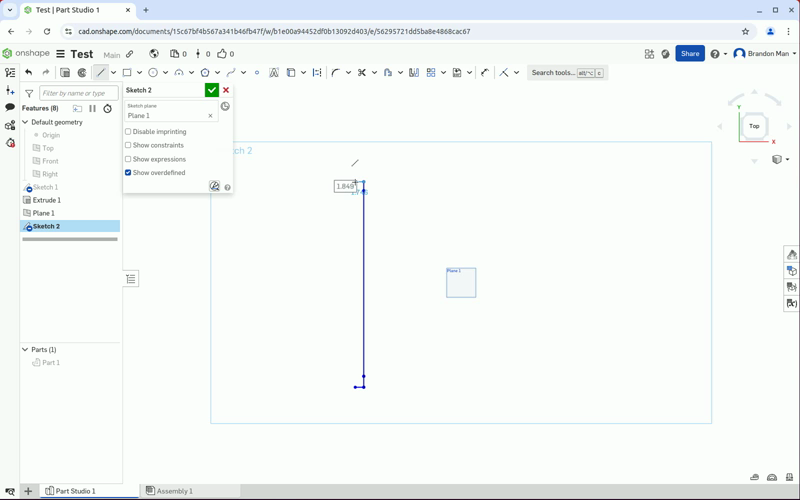
click(355, 181)
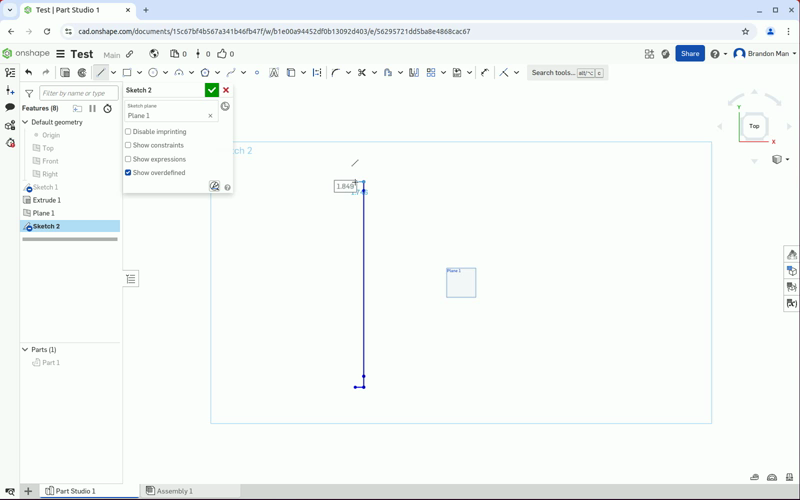
key_up(shift)
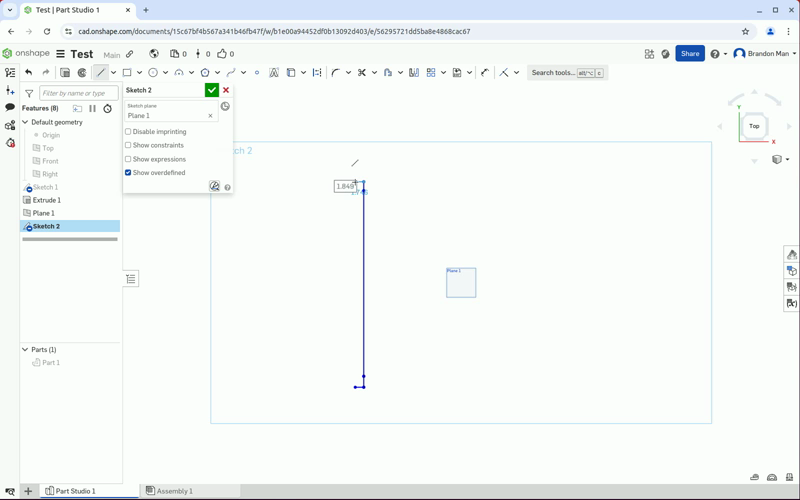
key_down(shift)
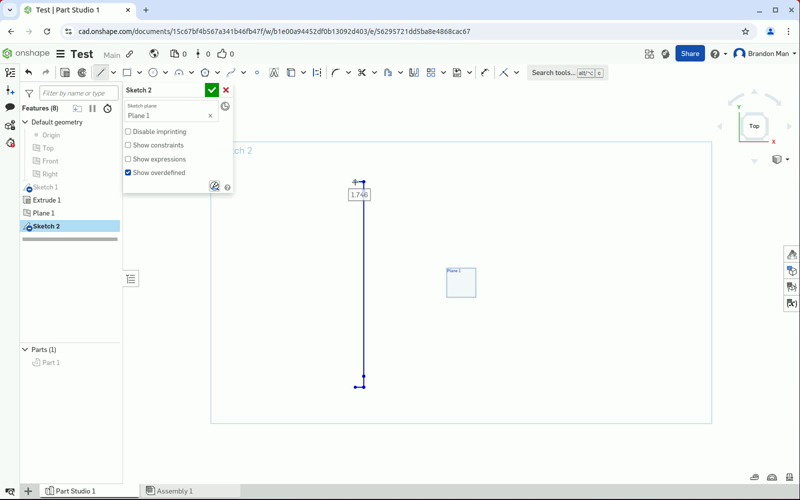
mouse_move(355, 387)
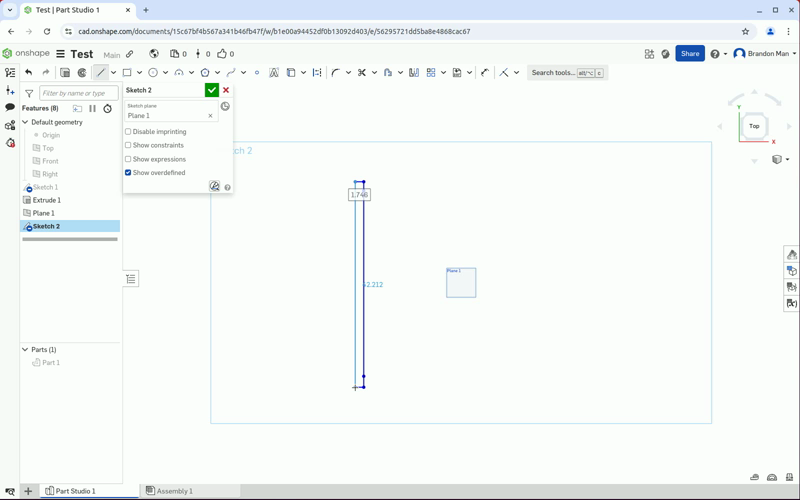
key_up(shift)
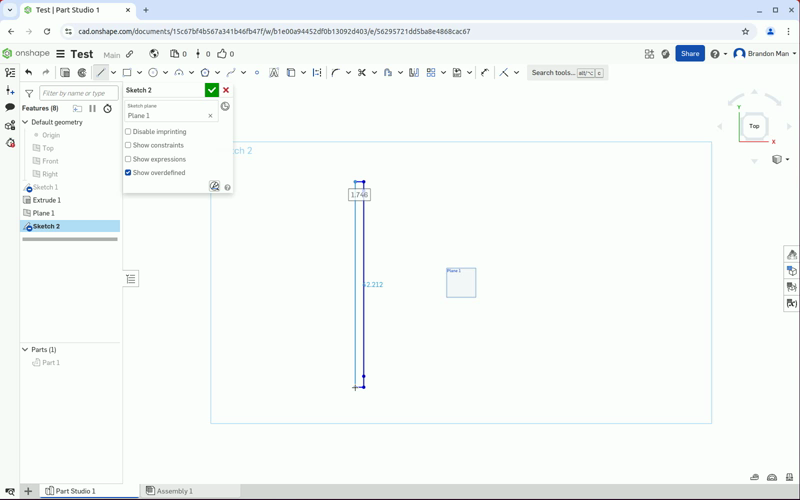
click(355, 387)
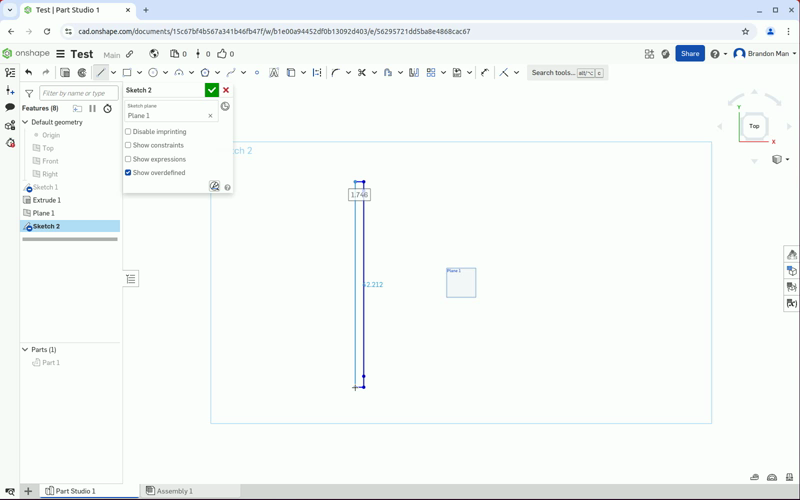
key(esc)
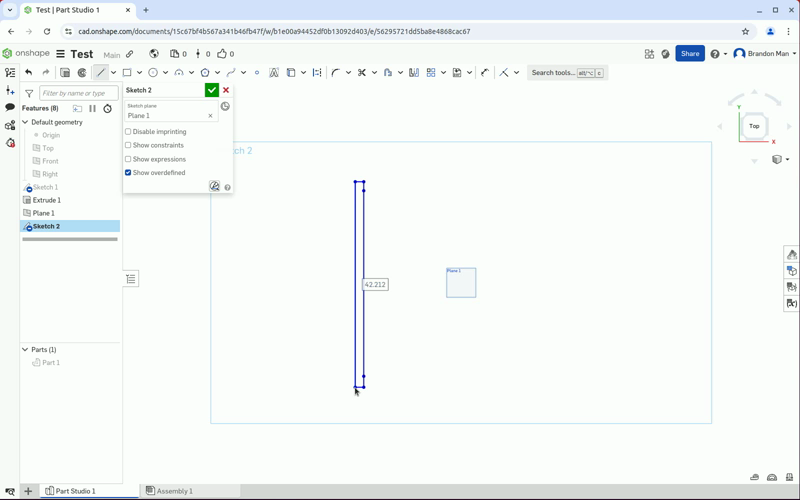
mouse_move(359, 287)
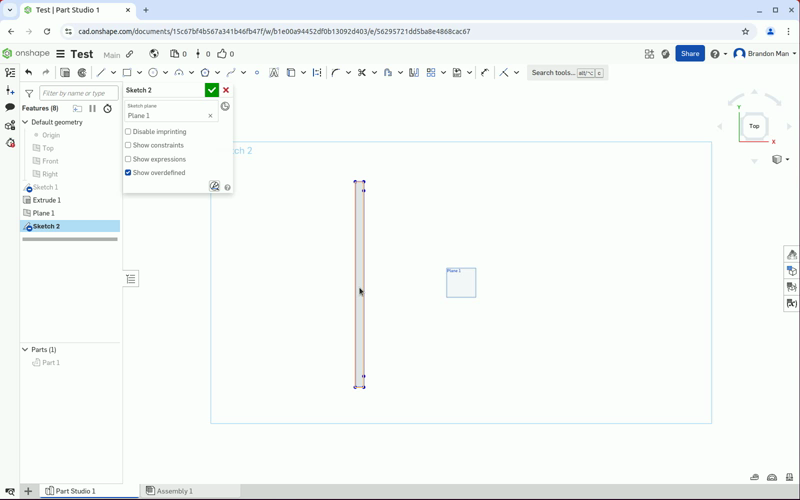
scroll(6)
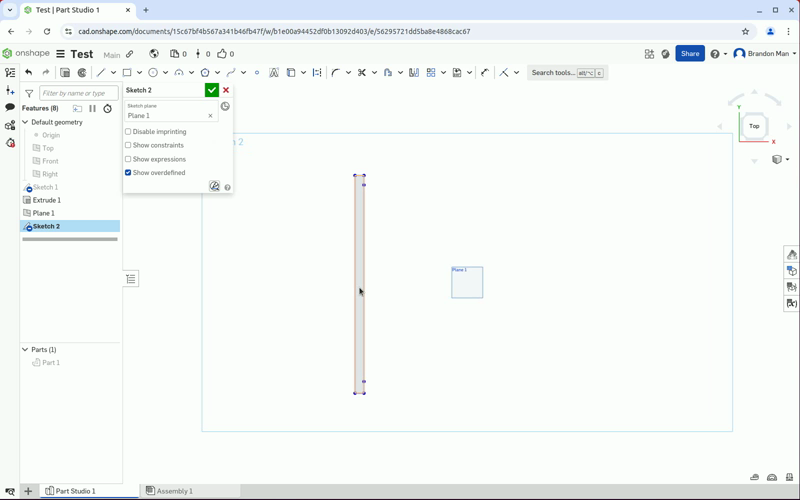
scroll(6)
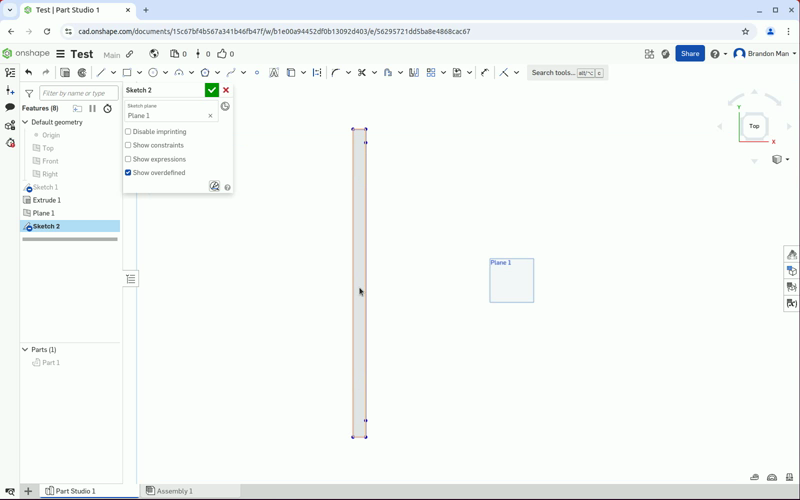
scroll(6)
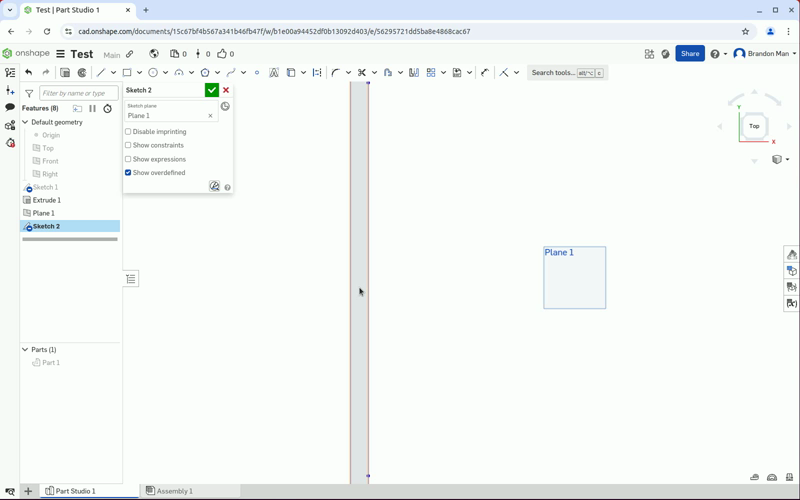
scroll(6)
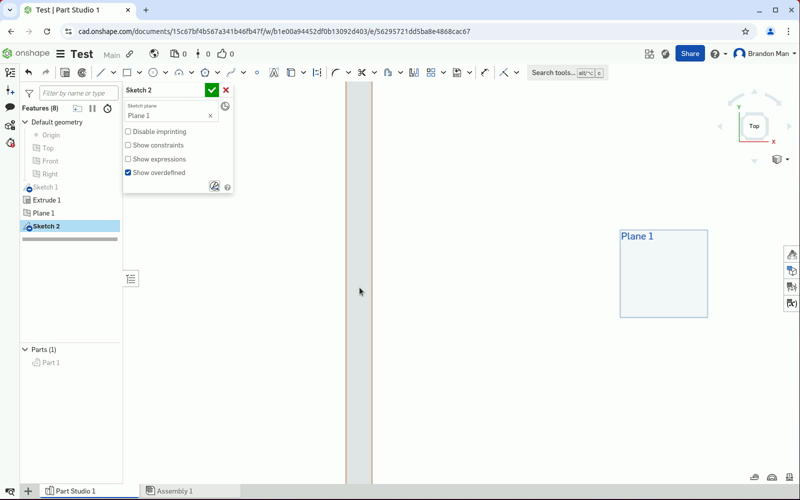
scroll(6)
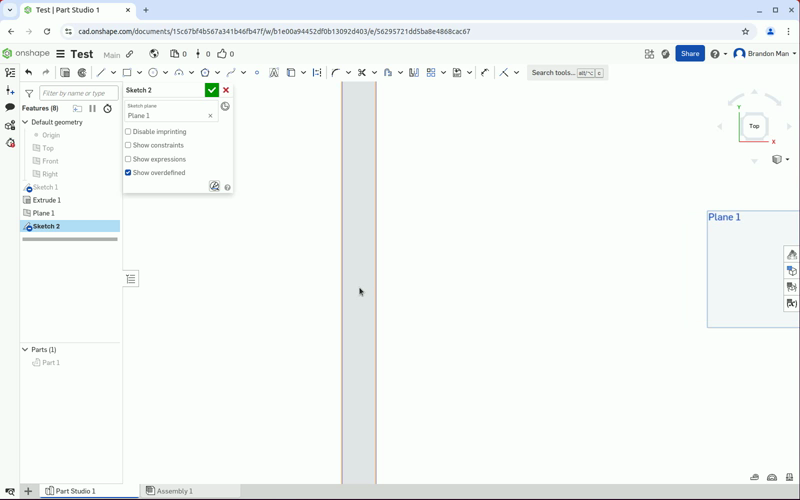
scroll(6)
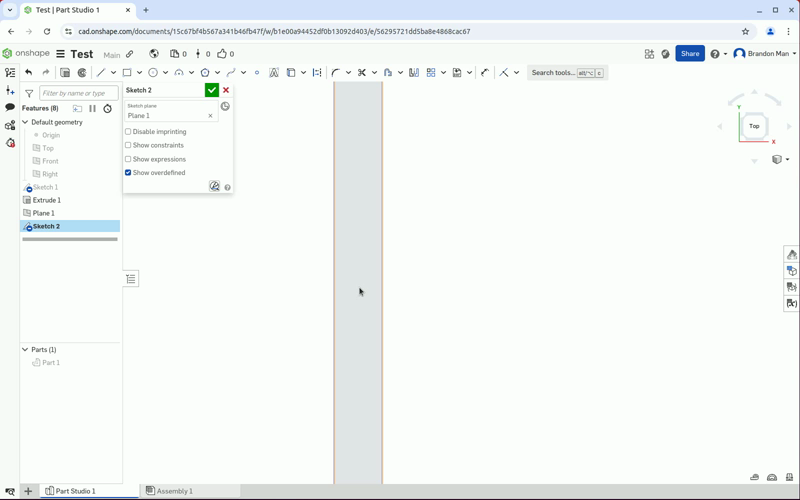
scroll(6)
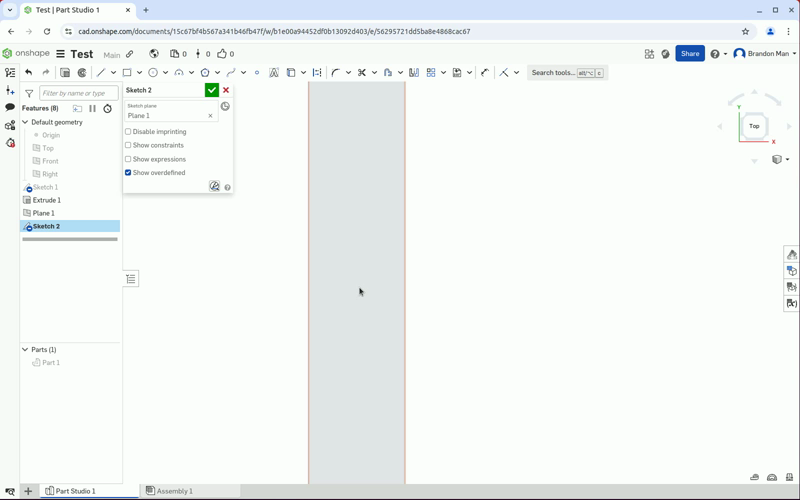
click(359, 287)
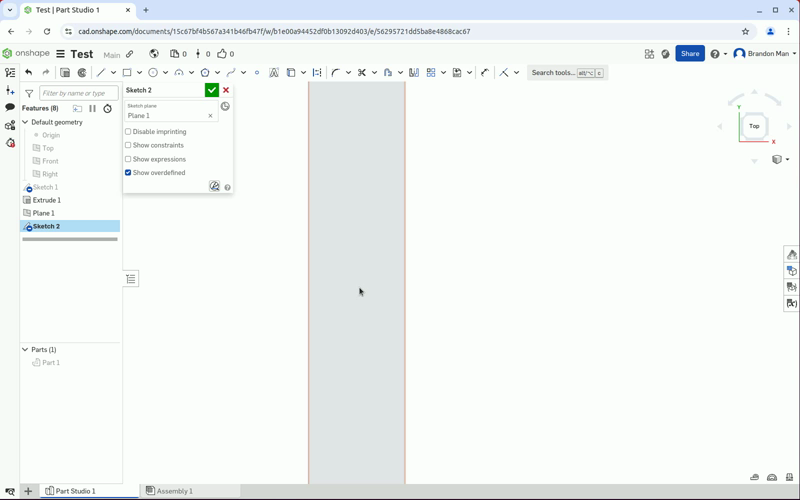
scroll(-6)
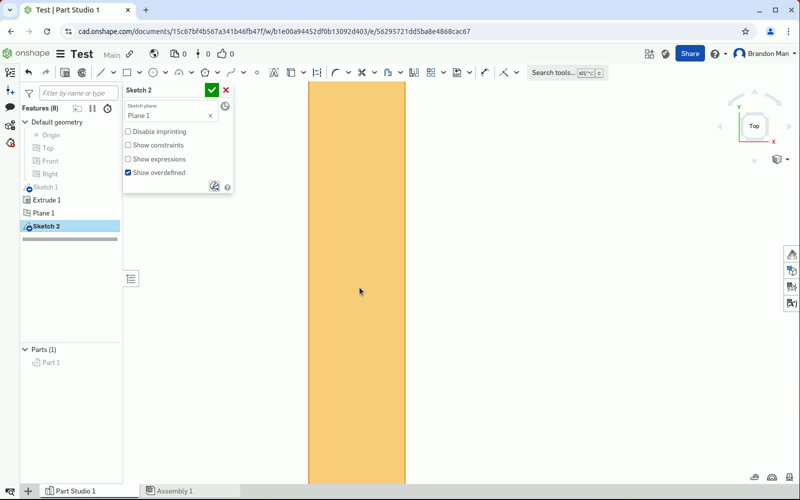
scroll(-6)
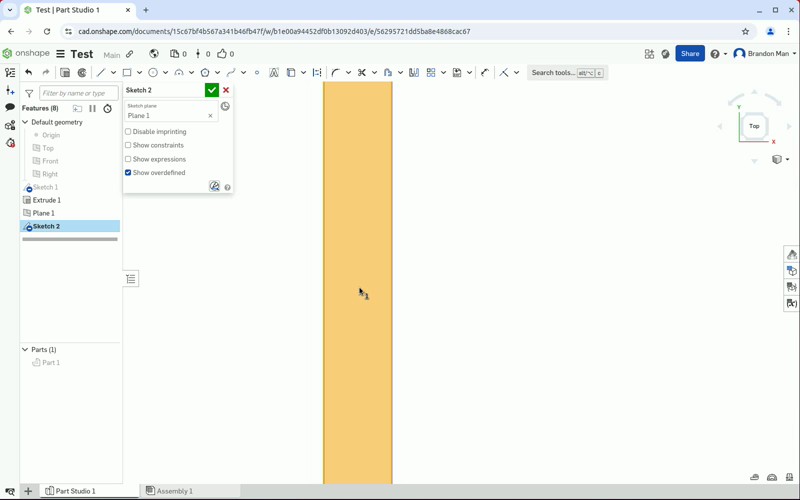
scroll(-6)
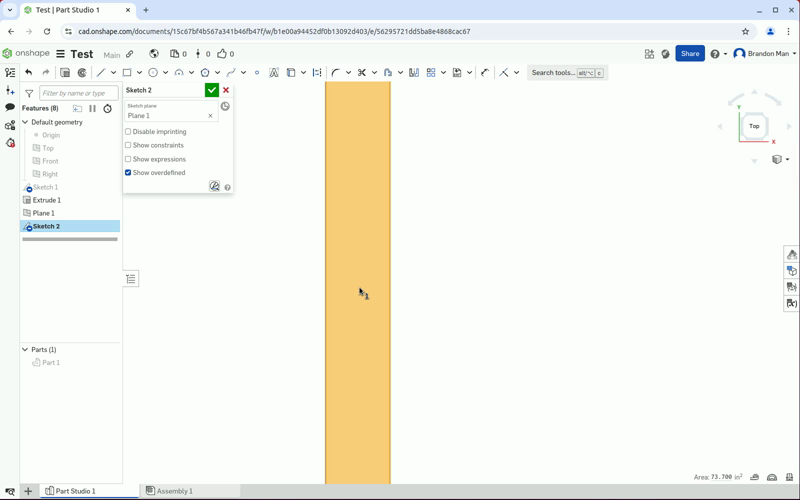
scroll(-6)
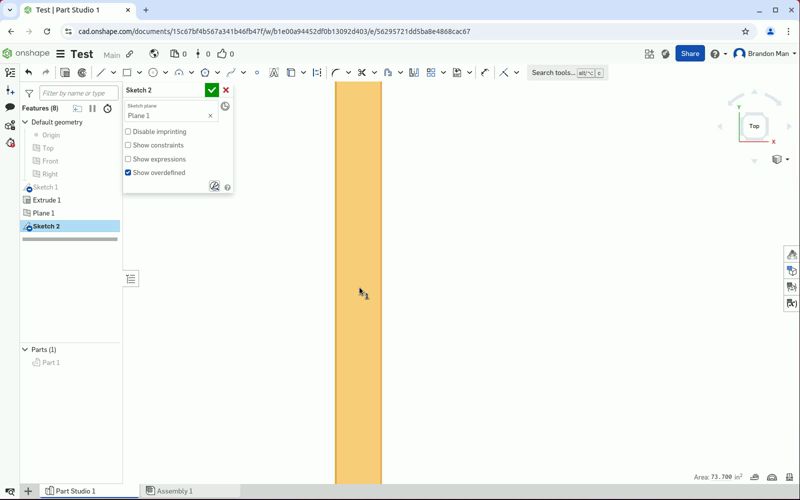
scroll(-6)
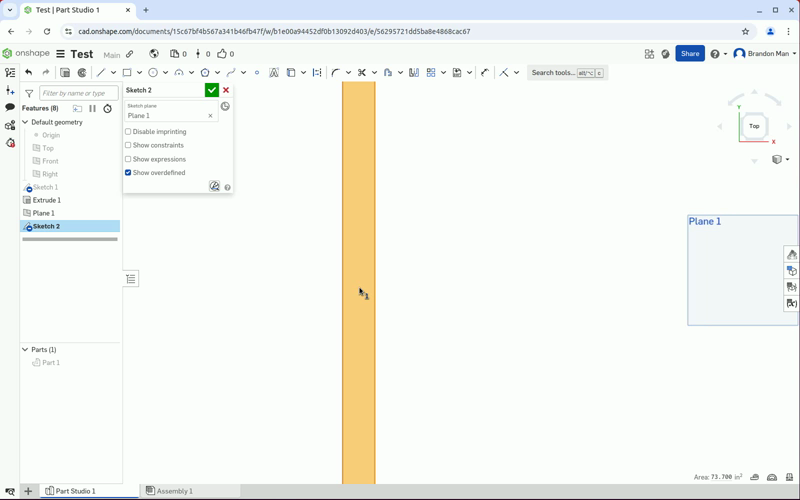
scroll(-6)
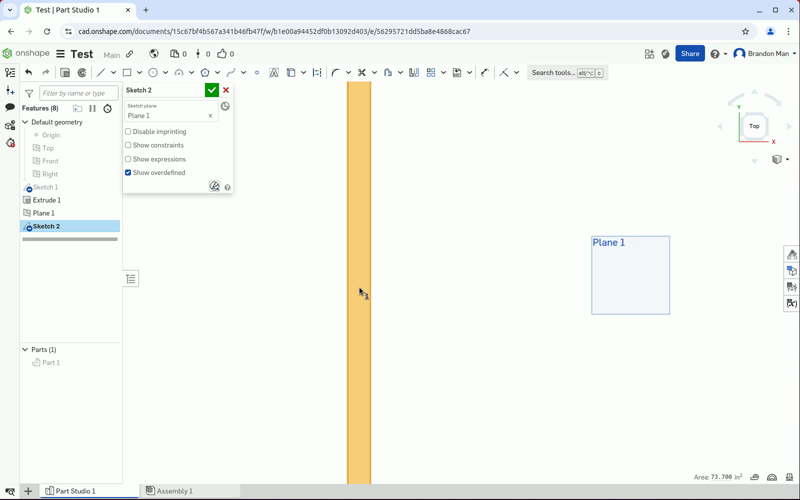
scroll(-6)
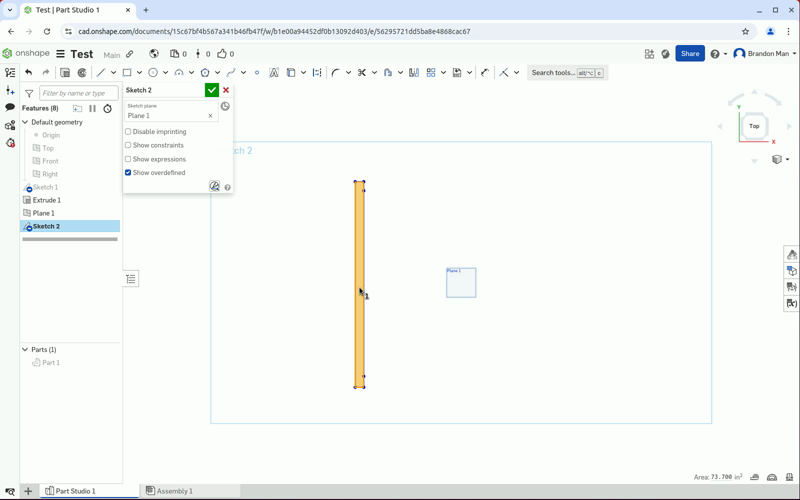
mouse_move(73, 352)
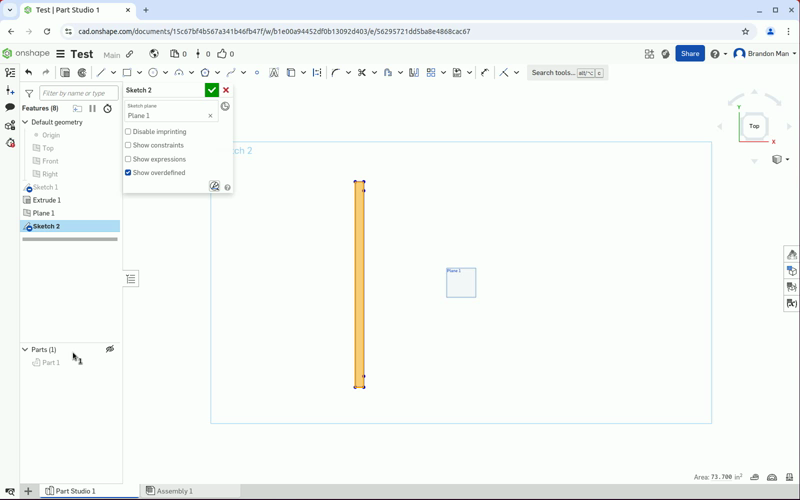
key(shift+y)
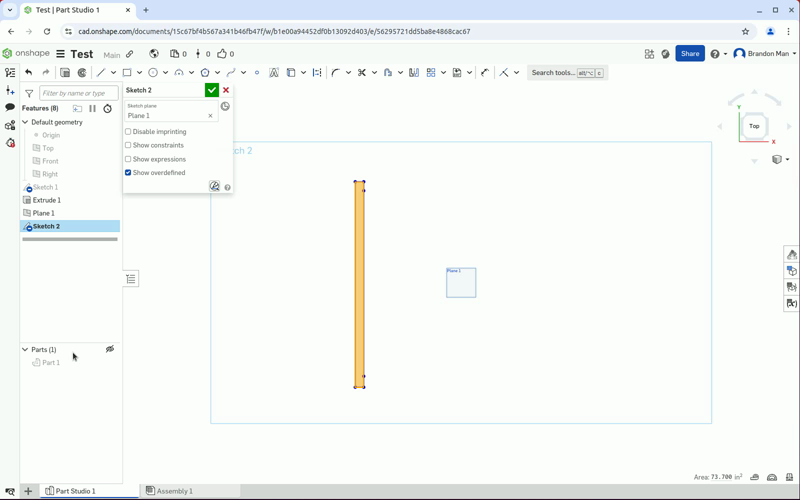
key(shift+e)
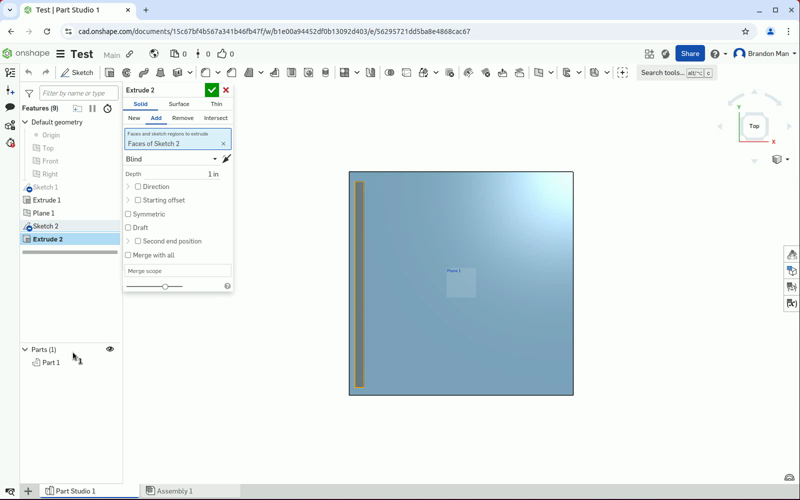
mouse_move(143, 106)
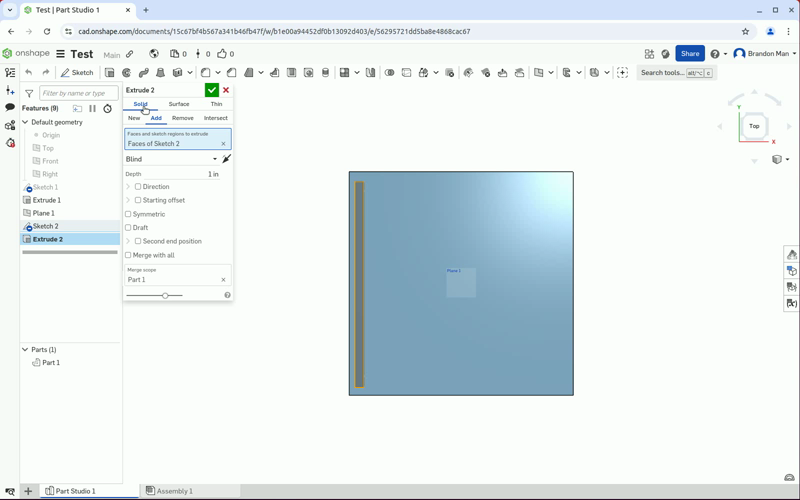
click(143, 106)
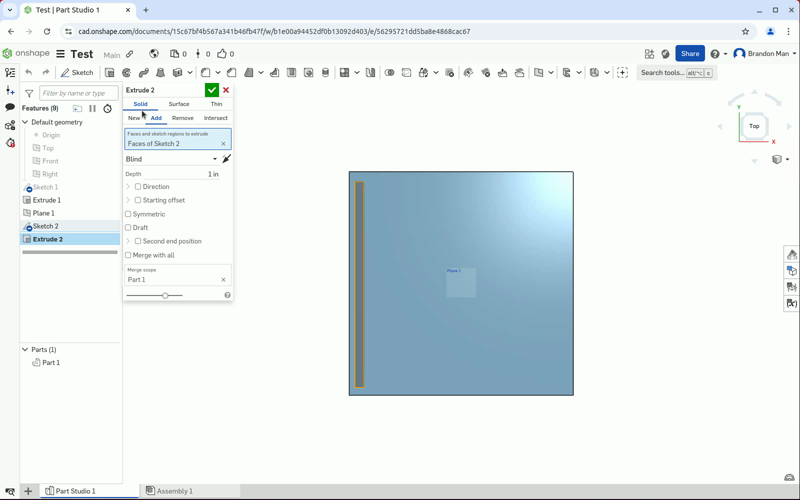
mouse_move(137, 120)
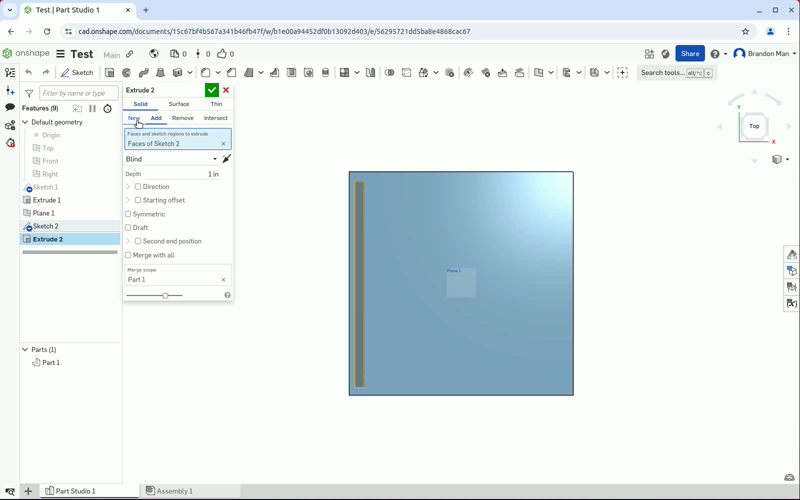
click(137, 120)
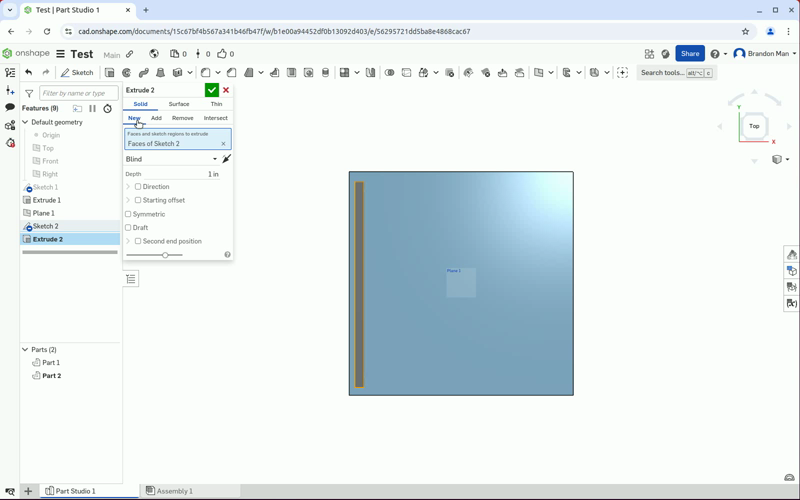
key(tab, 4)
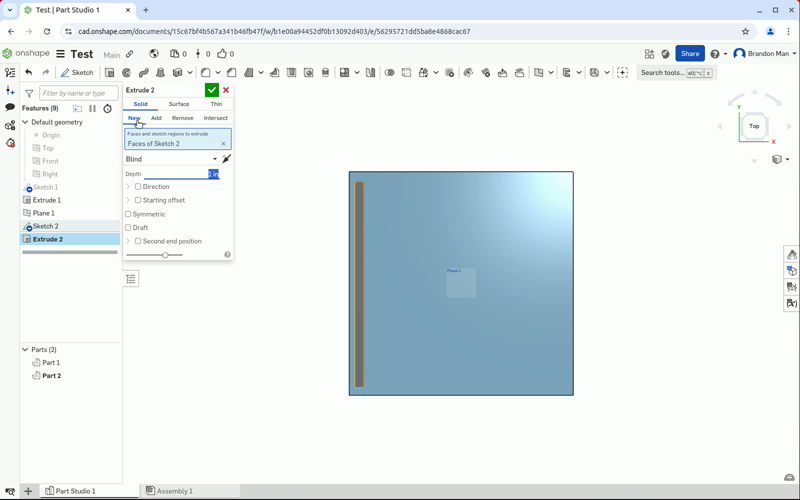
text(1.685)
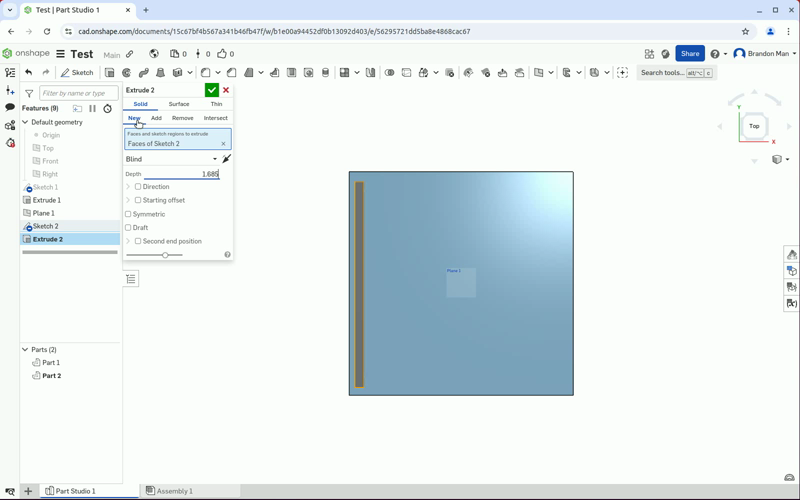
key(enter)
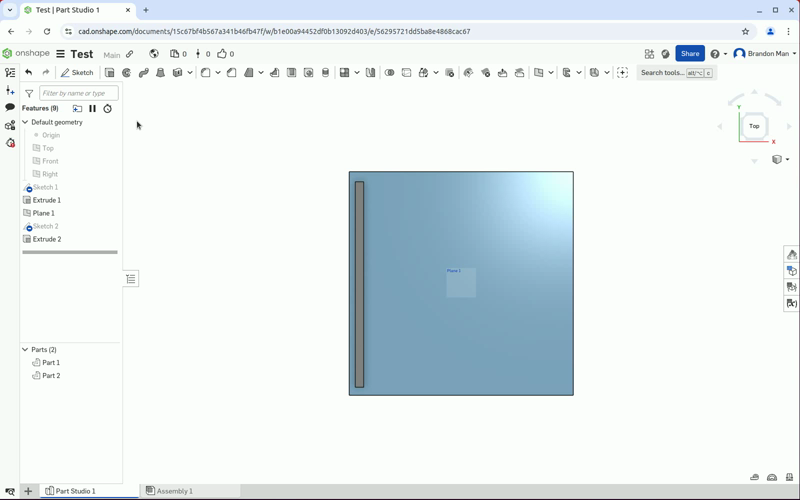
key(shift+h)
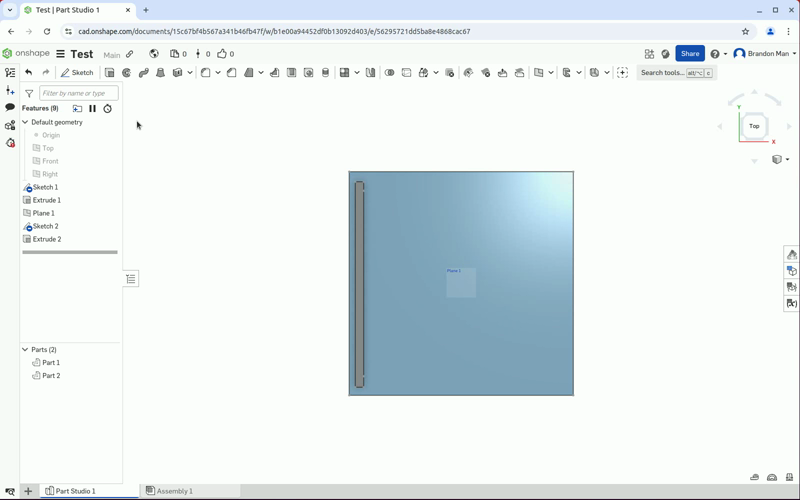
key(shift+h)
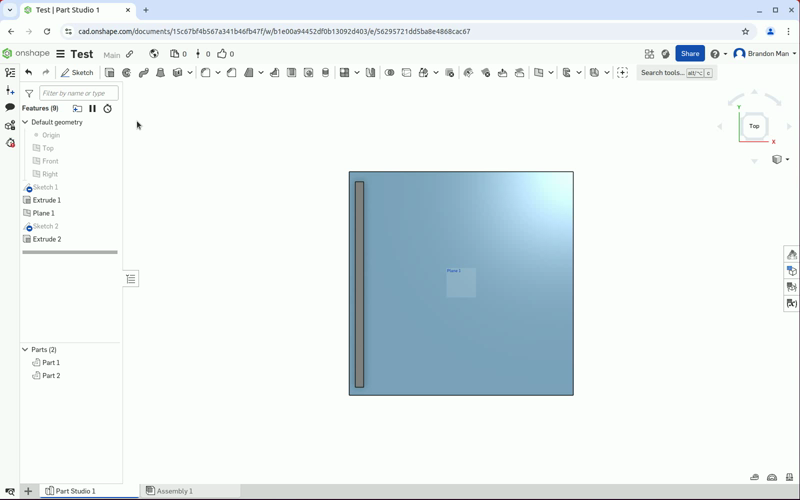
mouse_move(73, 189)
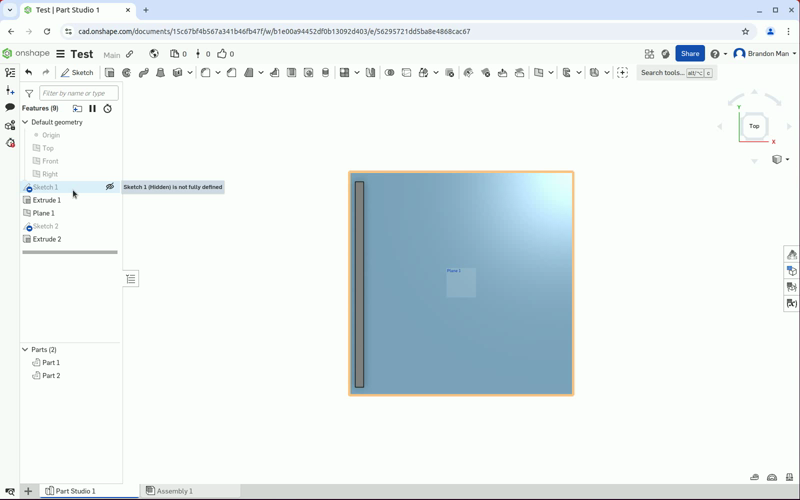
click(73, 189)
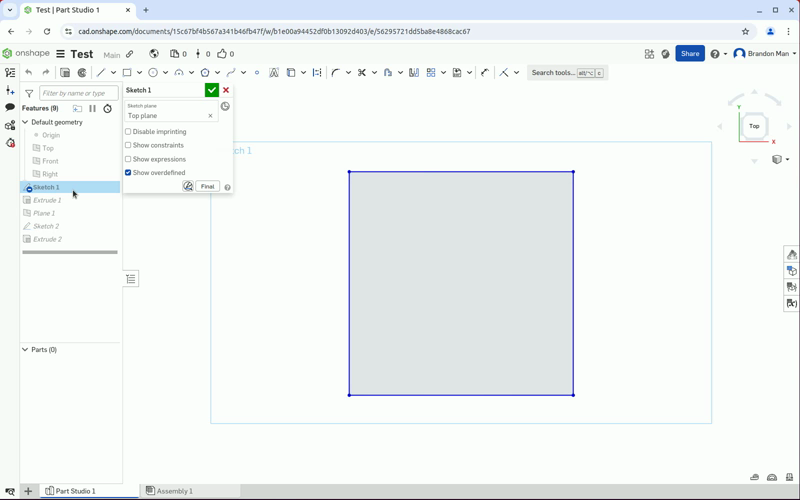
mouse_move(229, 92)
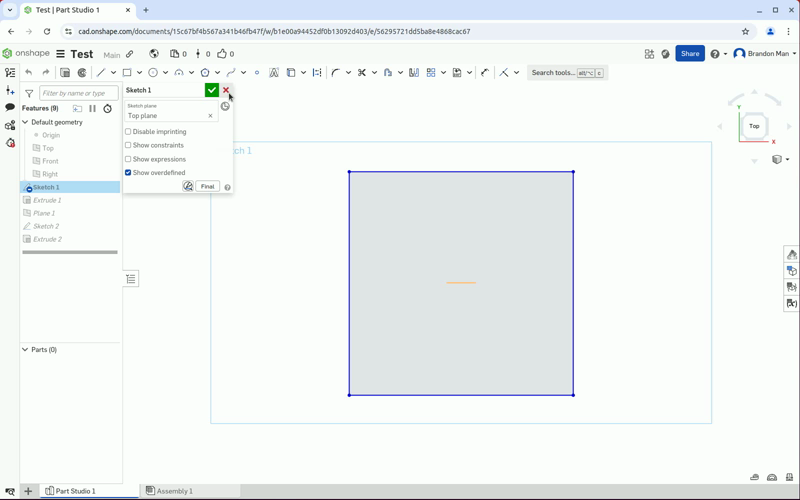
click(229, 92)
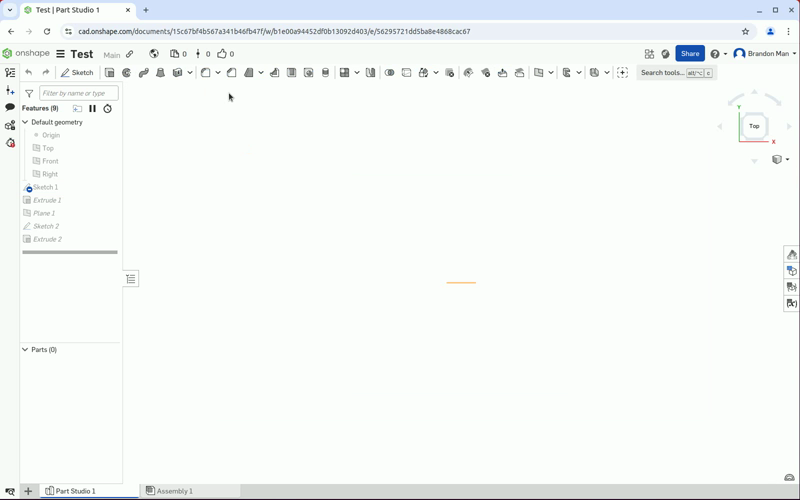
key(shift+s)
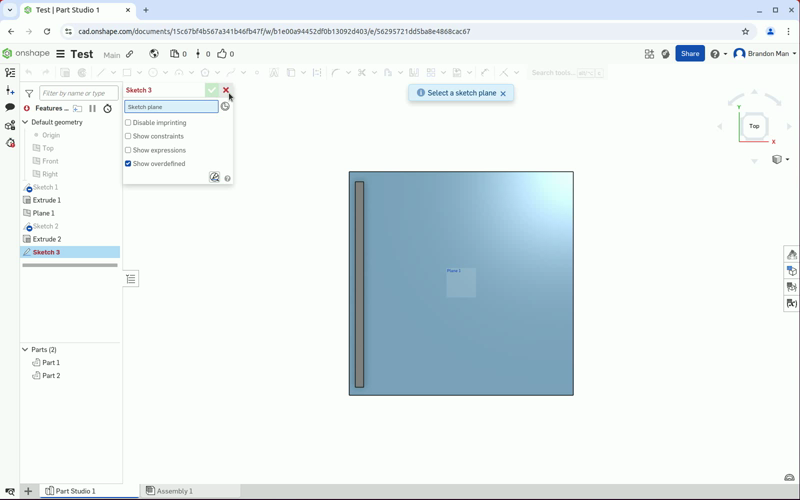
mouse_move(73, 215)
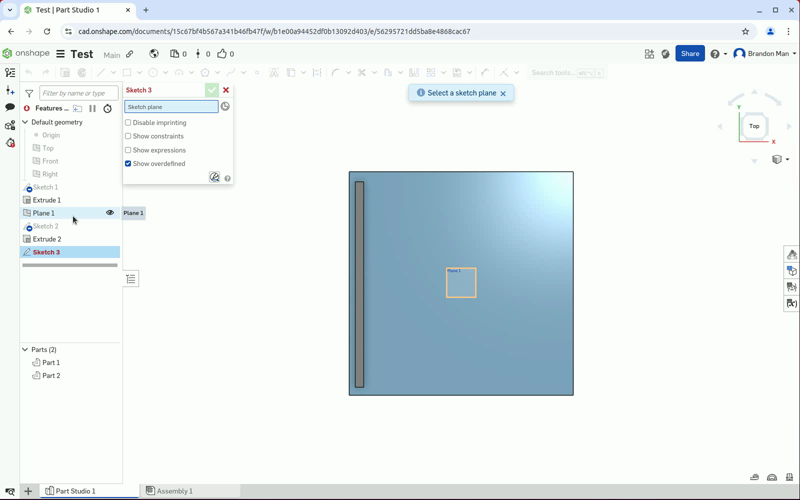
click(73, 215)
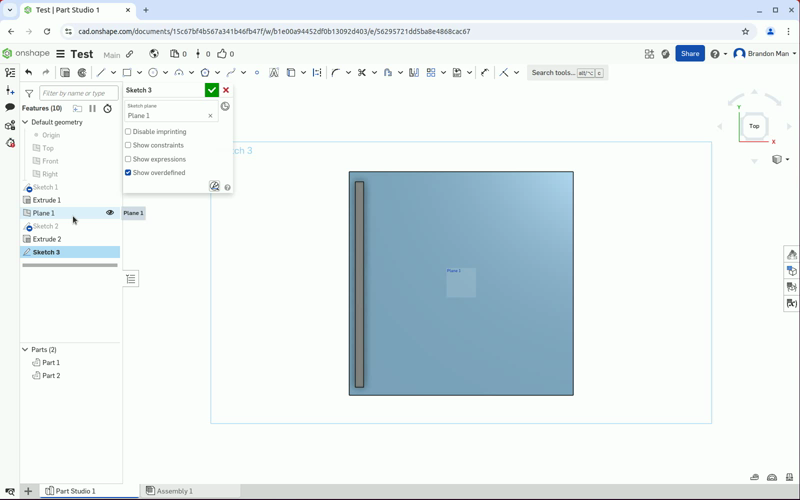
mouse_move(73, 352)
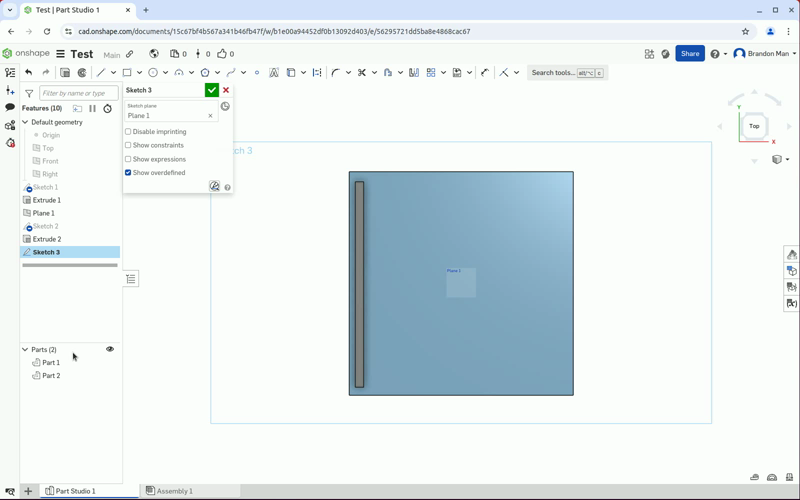
key(y)
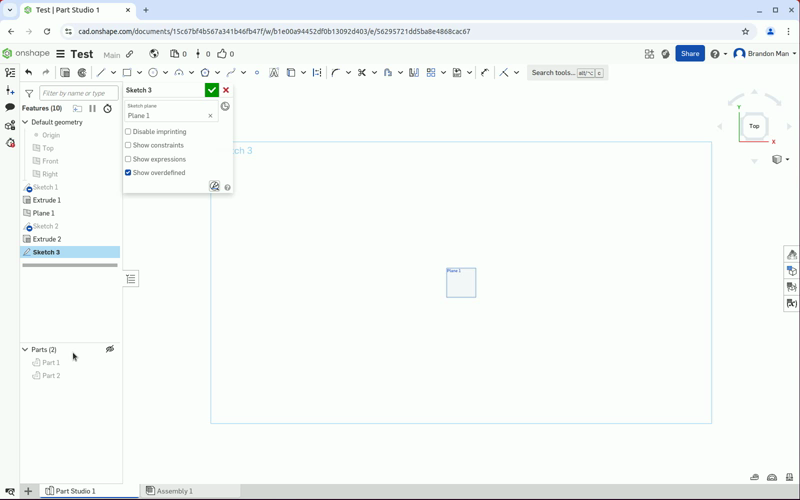
key(l)
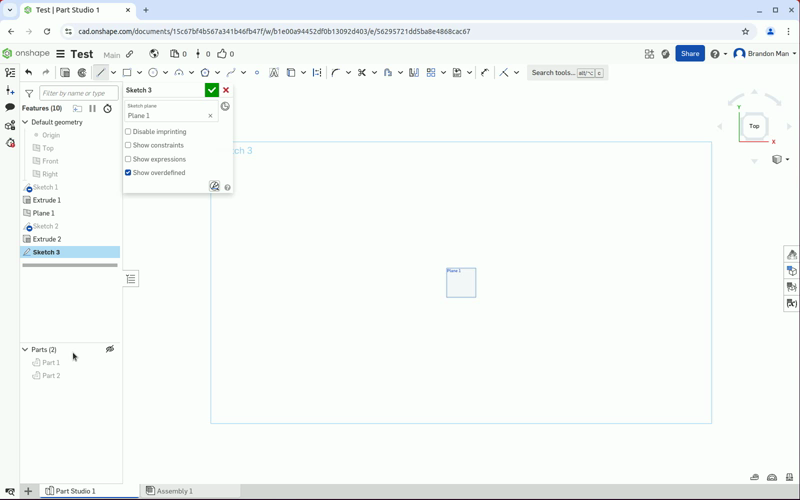
key_down(shift)
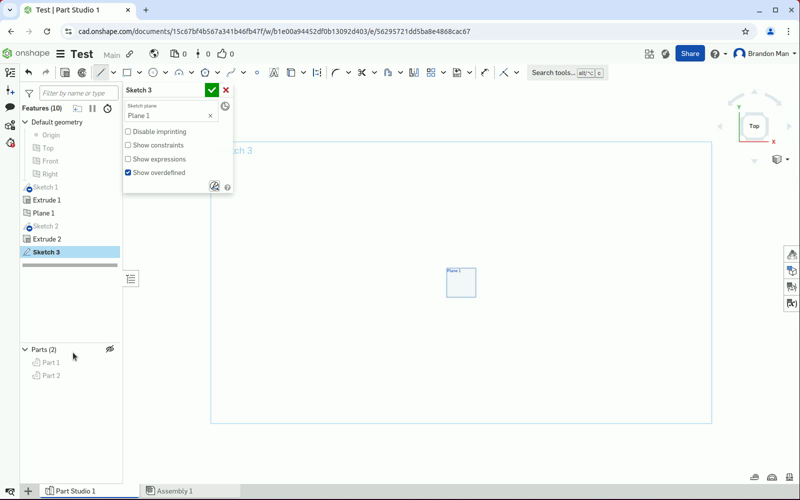
mouse_move(364, 189)
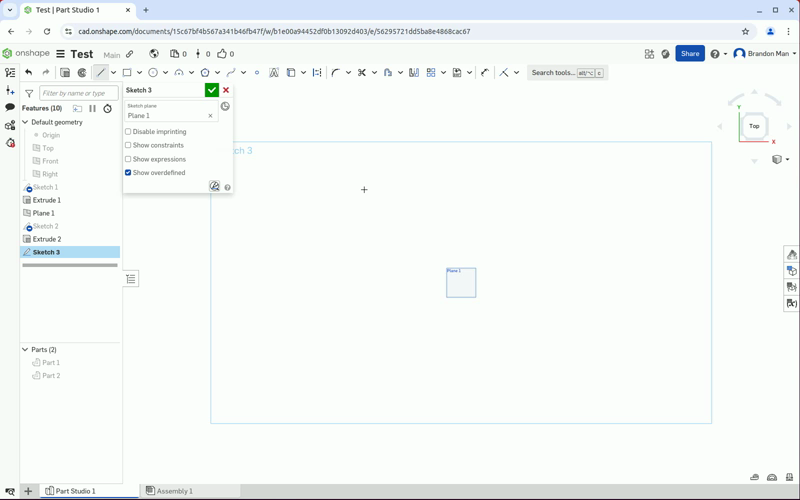
click(364, 189)
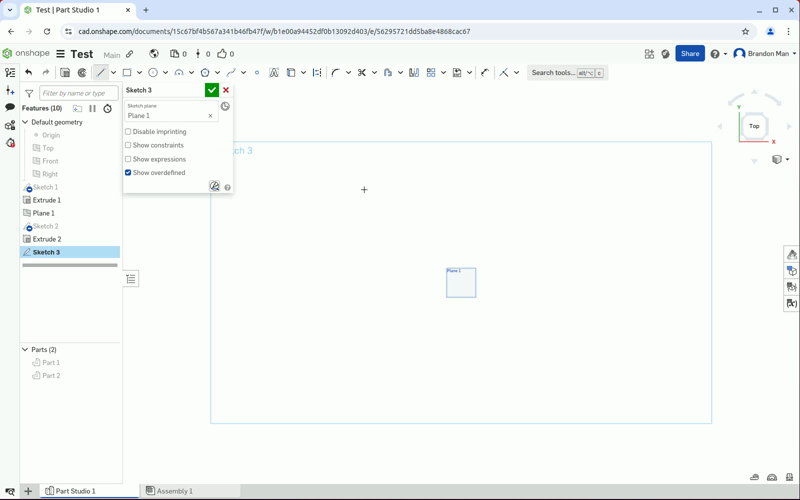
key_up(shift)
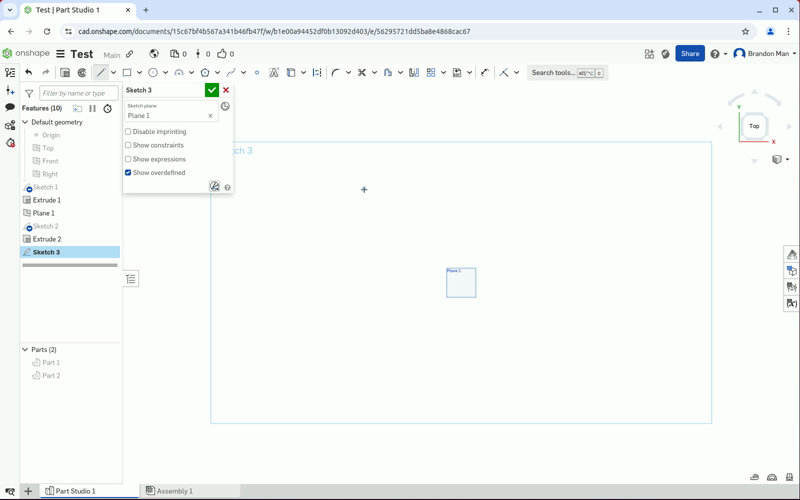
key_down(shift)
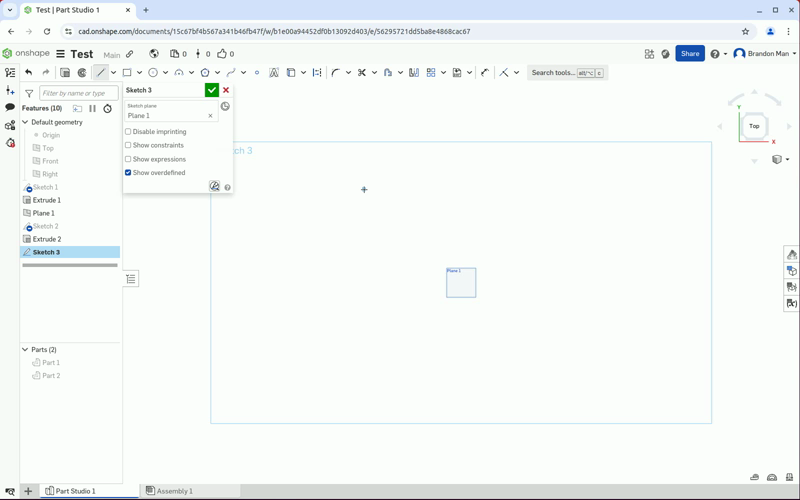
mouse_move(555, 189)
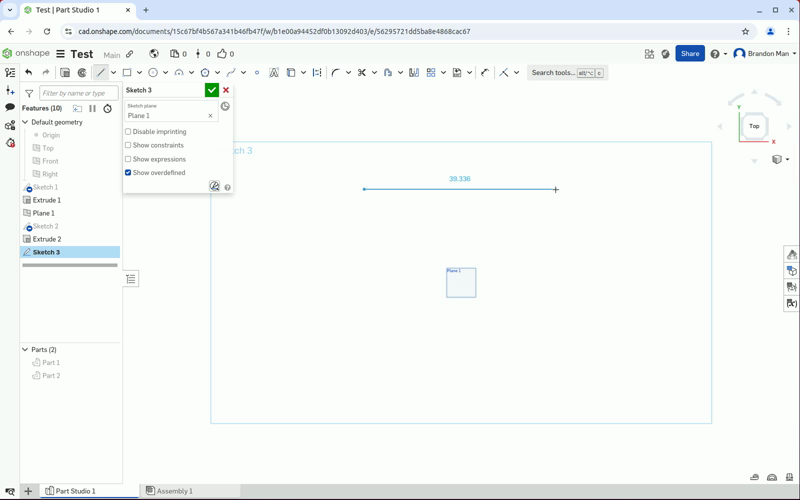
click(555, 189)
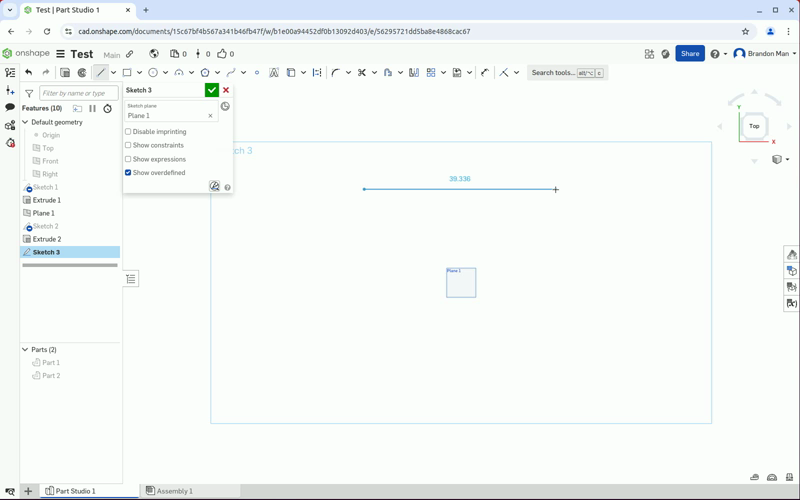
key_up(shift)
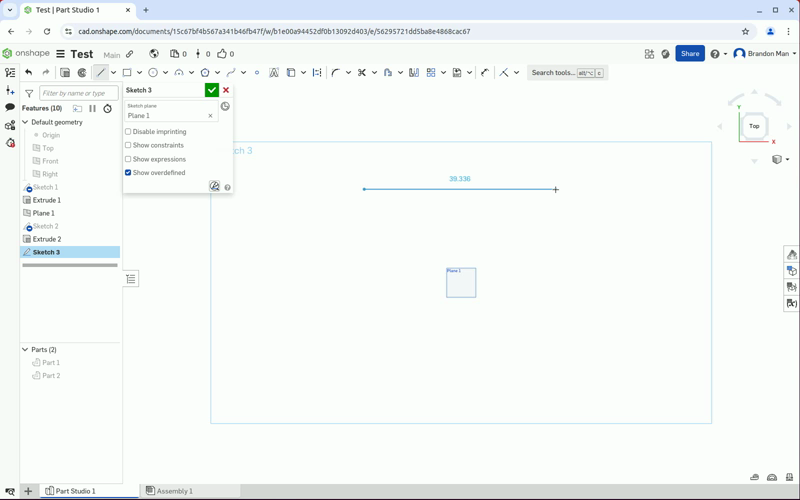
key_down(shift)
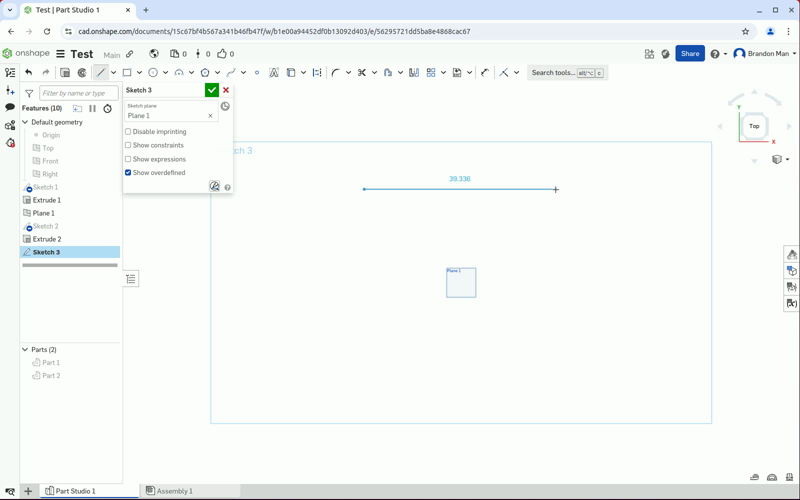
mouse_move(585, 189)
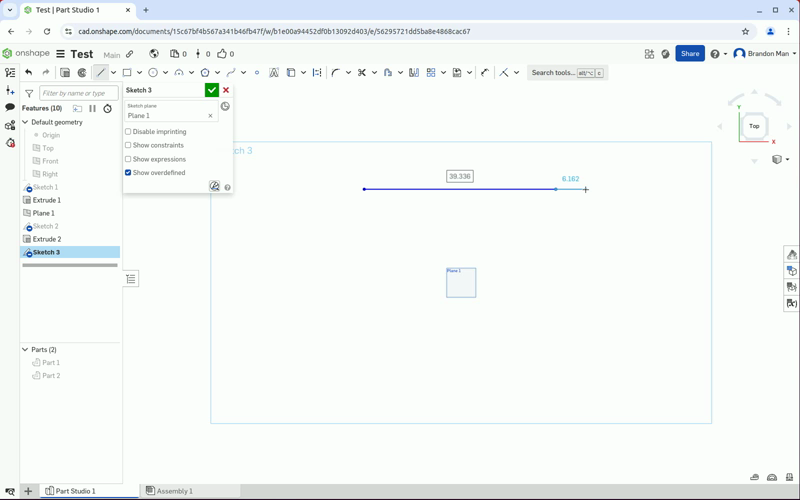
mouse_move(555, 181)
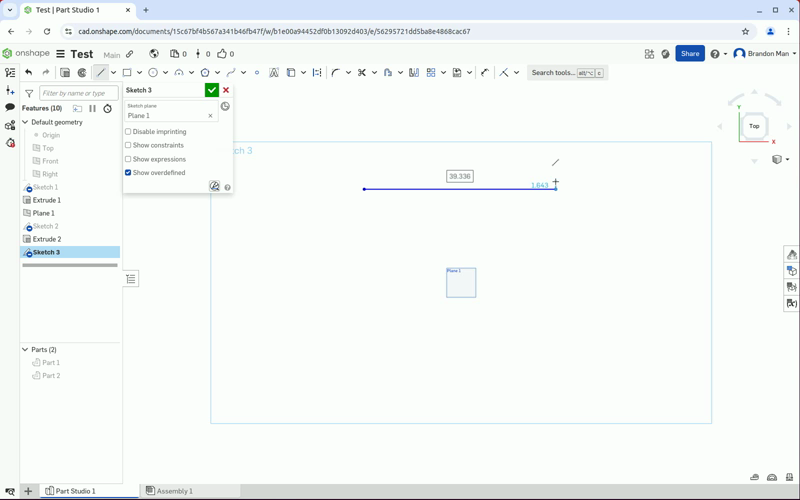
click(555, 181)
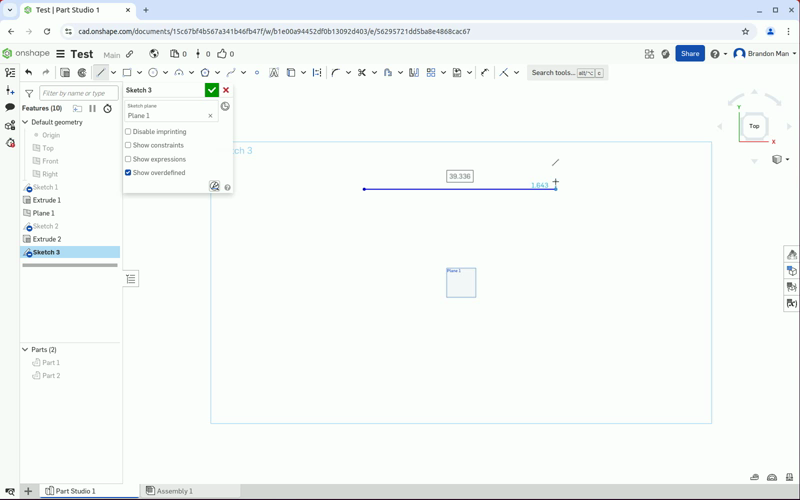
key_up(shift)
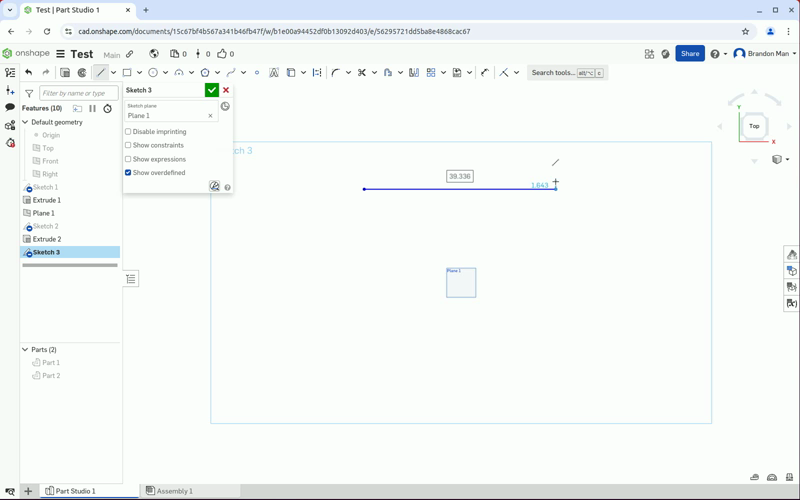
key_down(shift)
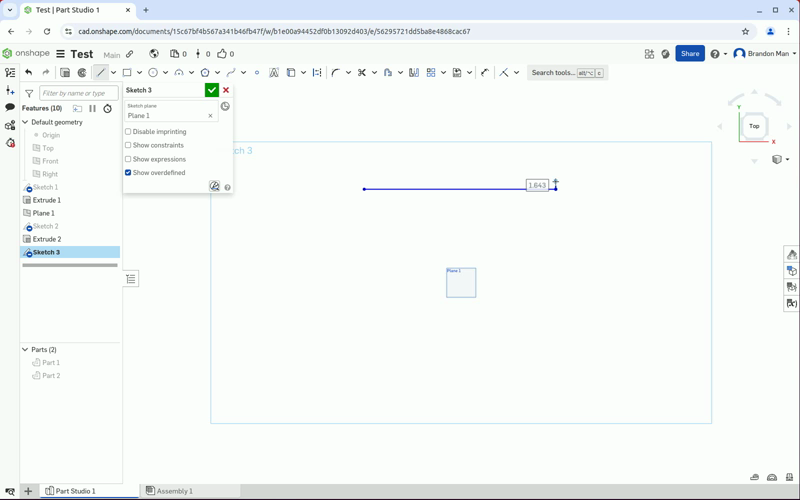
mouse_move(364, 181)
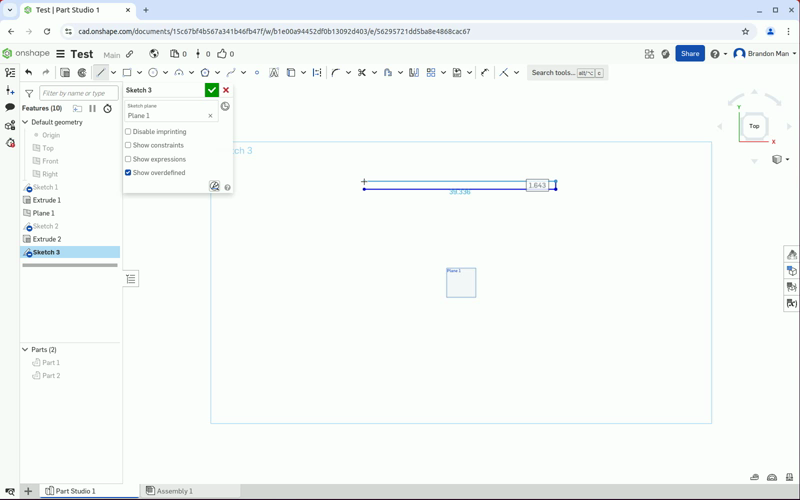
click(364, 181)
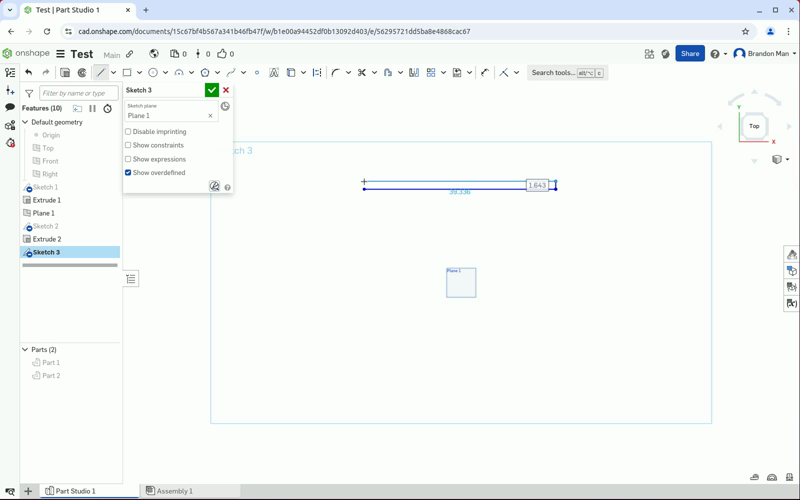
key_up(shift)
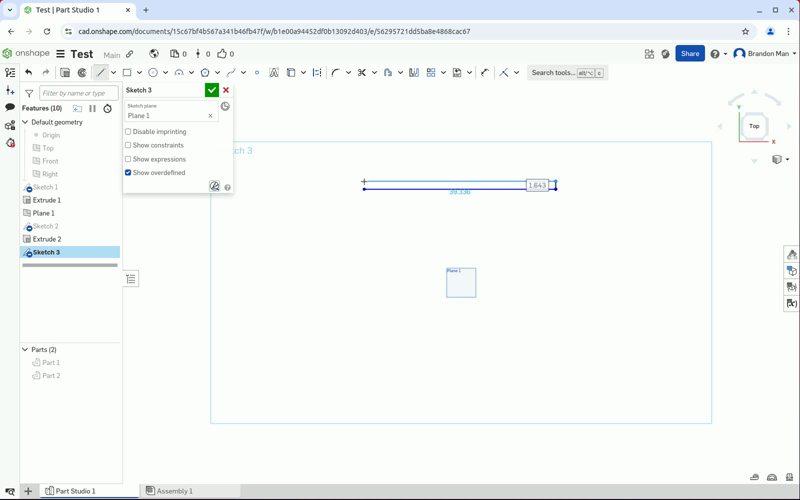
mouse_move(394, 181)
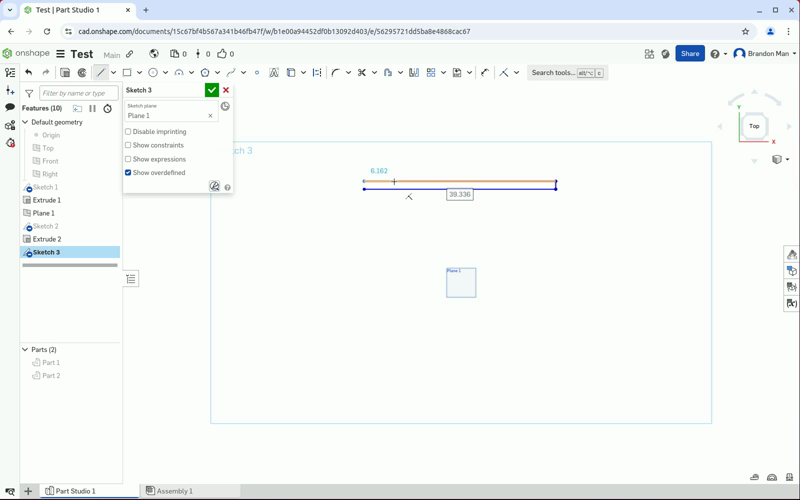
key_down(shift)
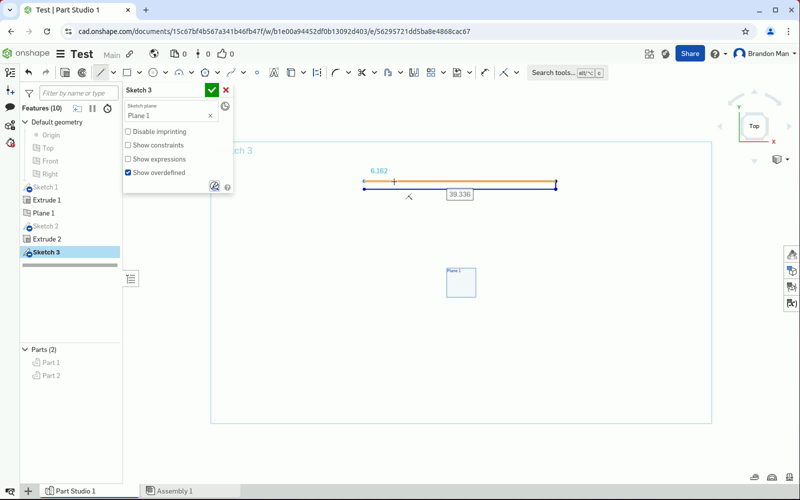
mouse_move(364, 189)
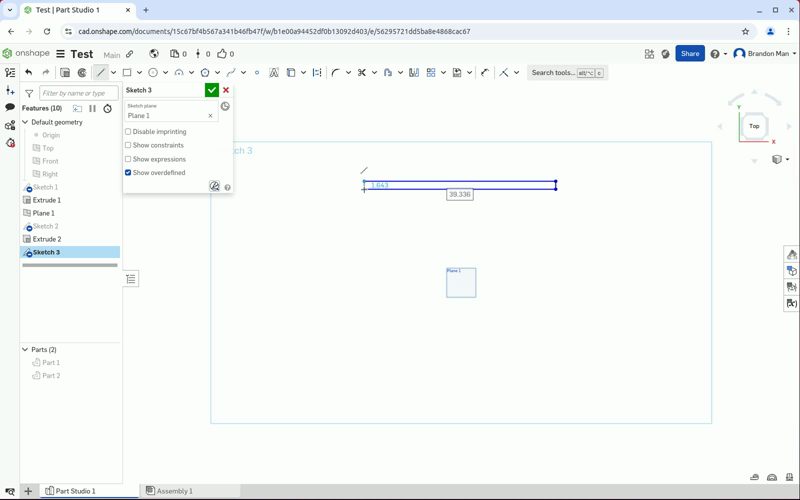
key_up(shift)
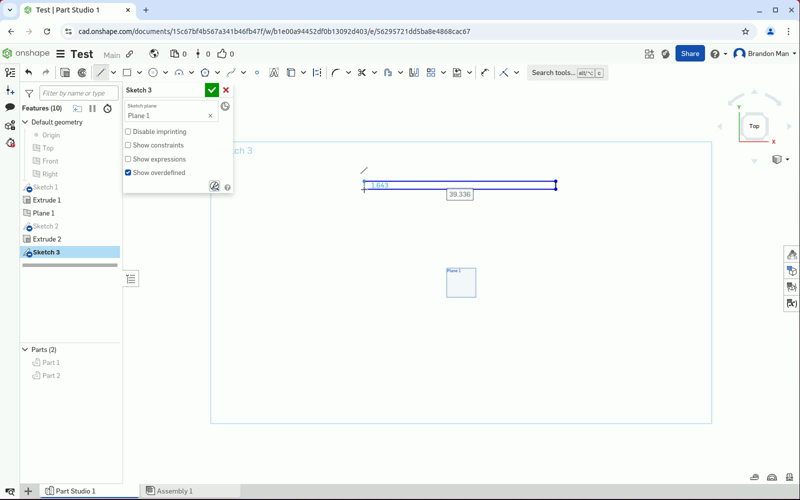
click(364, 189)
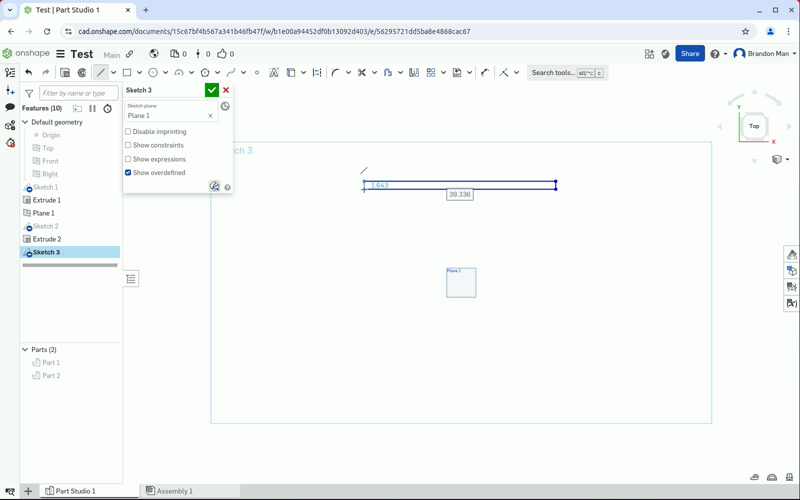
key(esc)
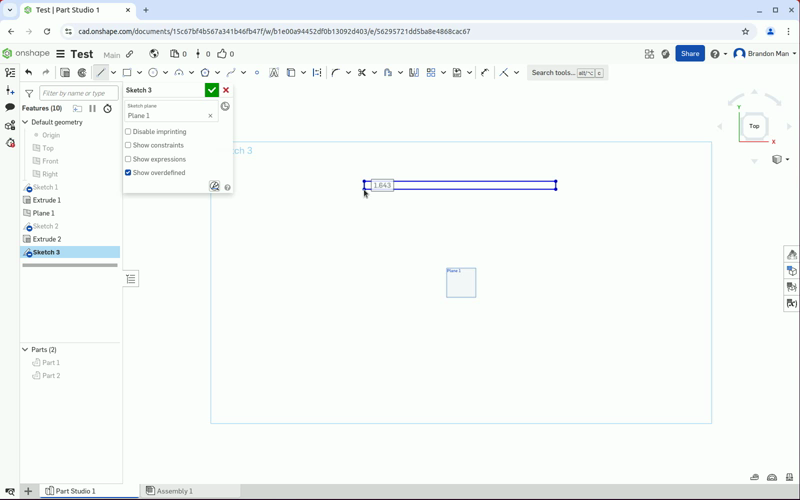
mouse_move(418, 184)
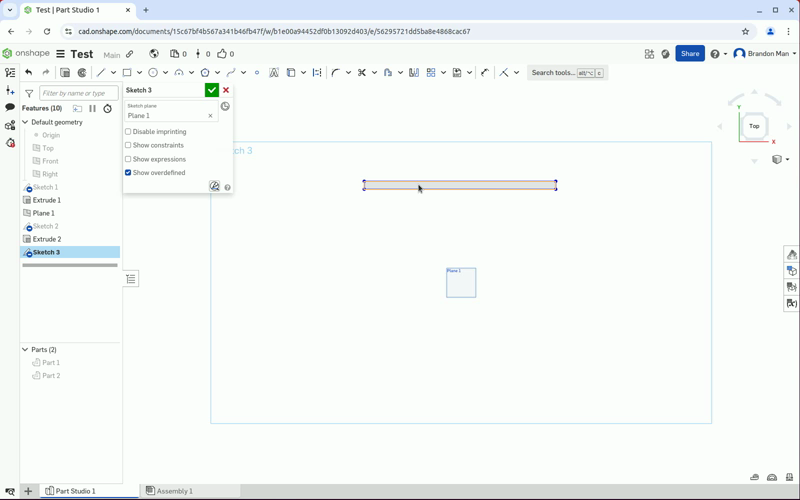
scroll(6)
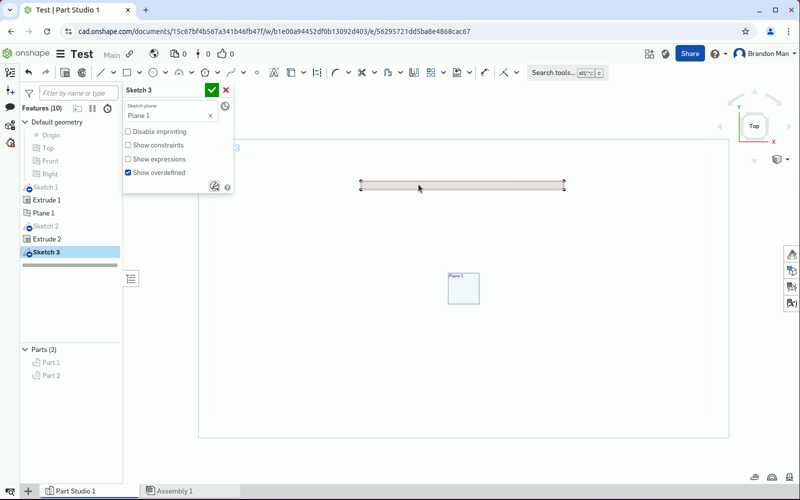
scroll(6)
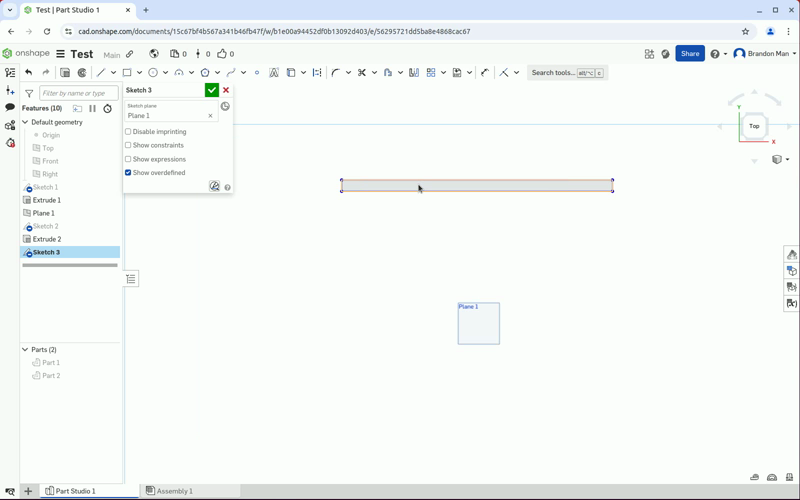
scroll(6)
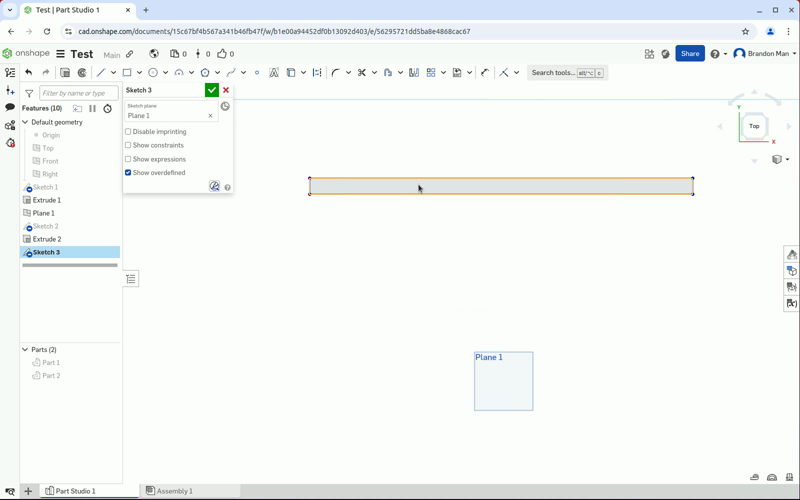
scroll(6)
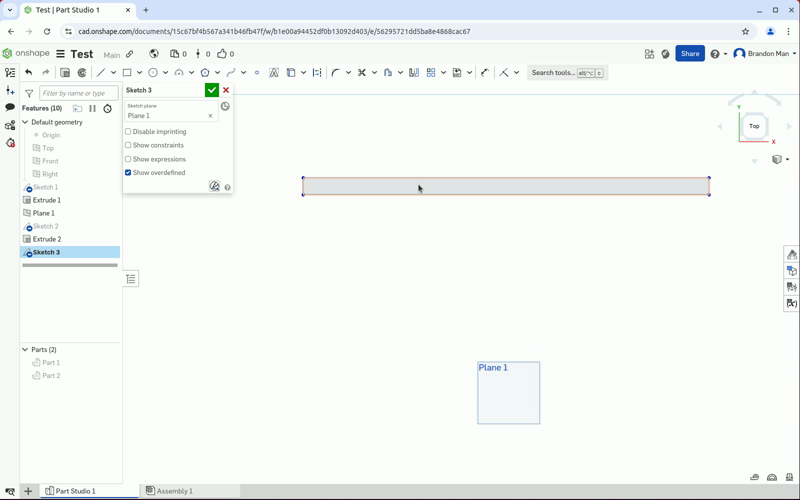
scroll(6)
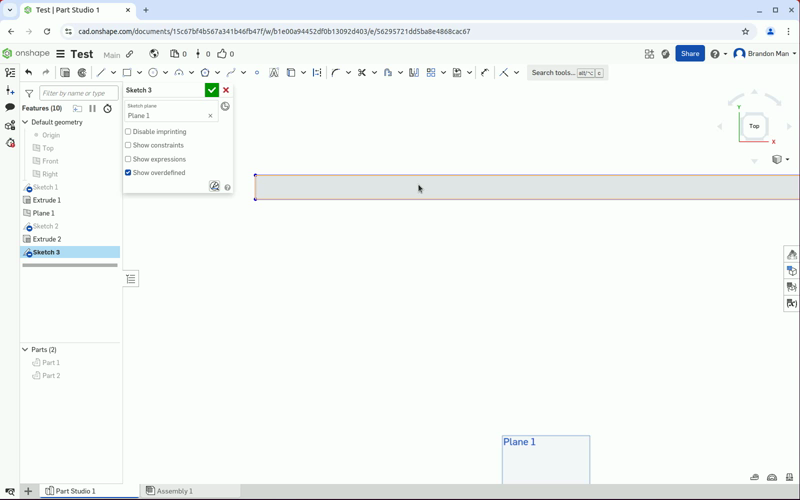
scroll(6)
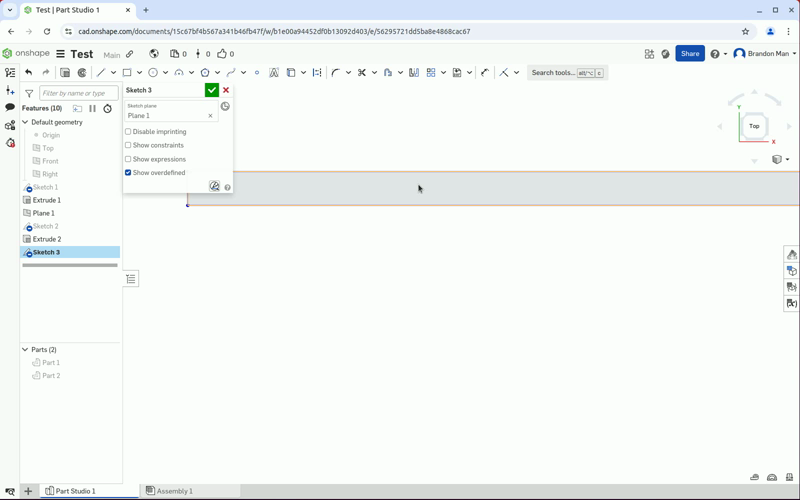
scroll(6)
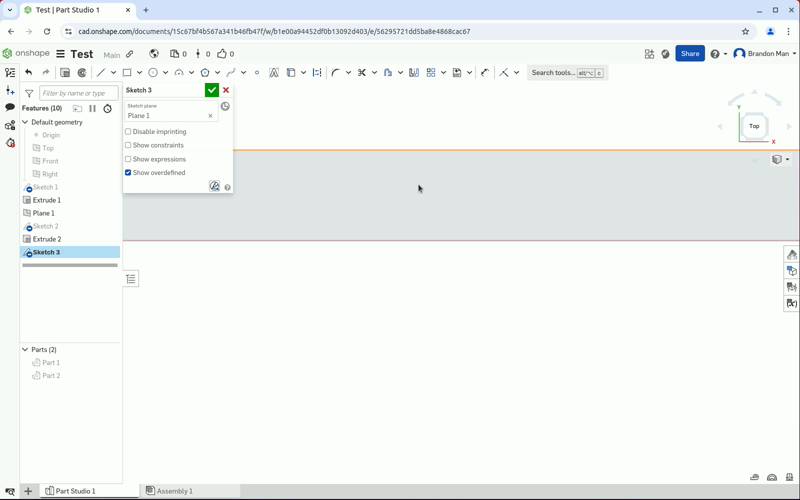
click(418, 184)
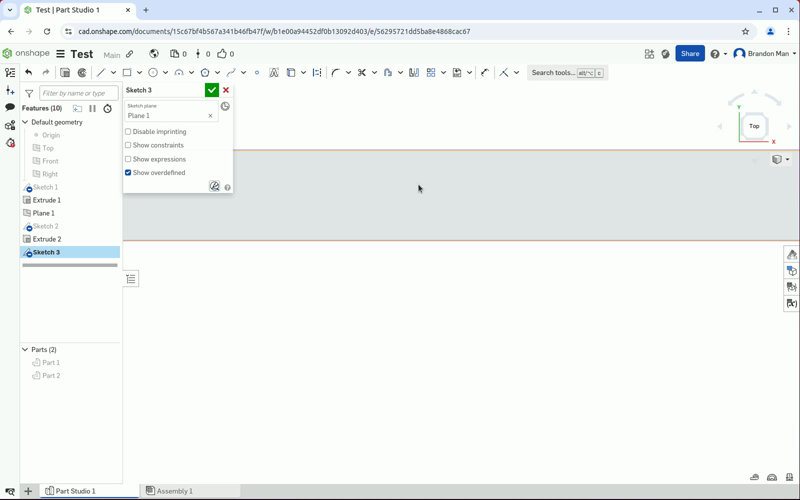
scroll(-6)
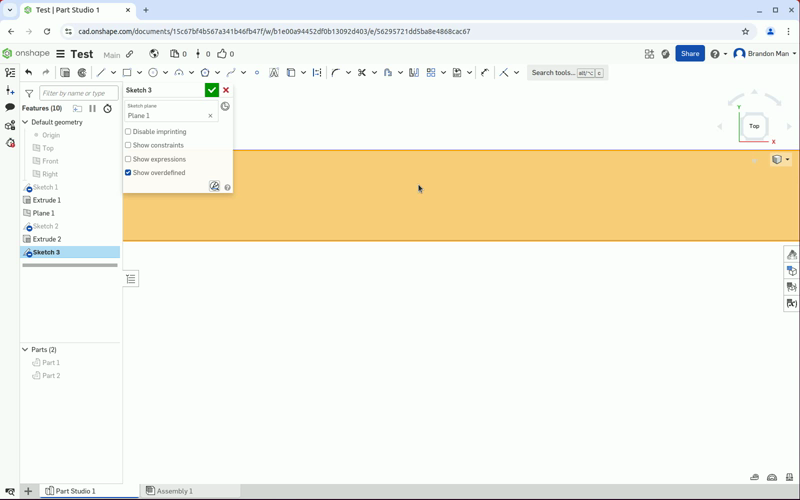
scroll(-6)
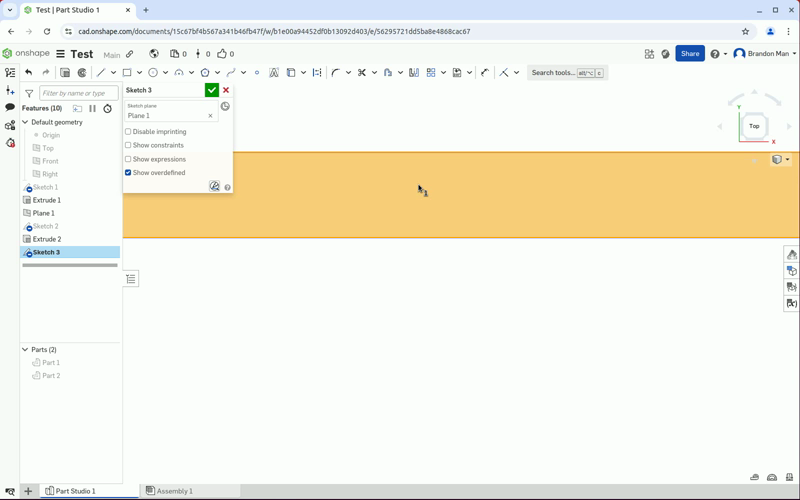
scroll(-6)
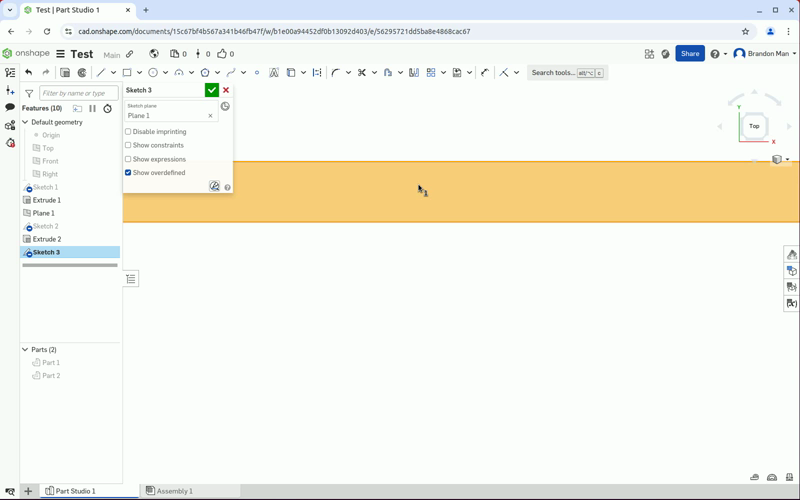
scroll(-6)
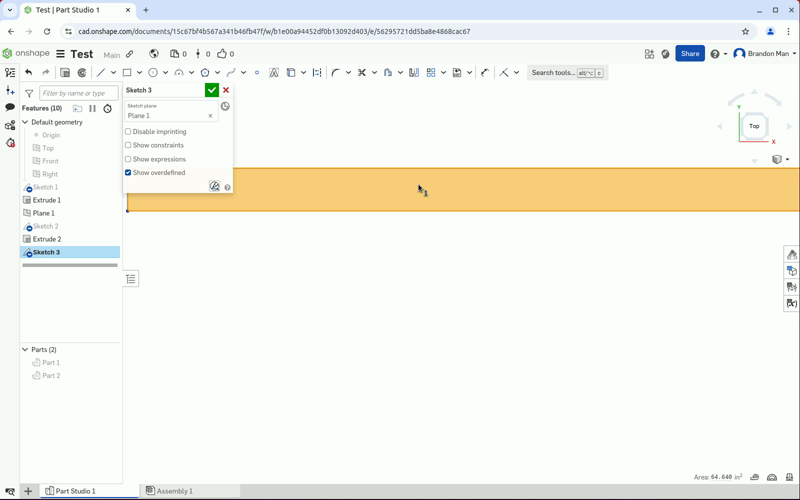
scroll(-6)
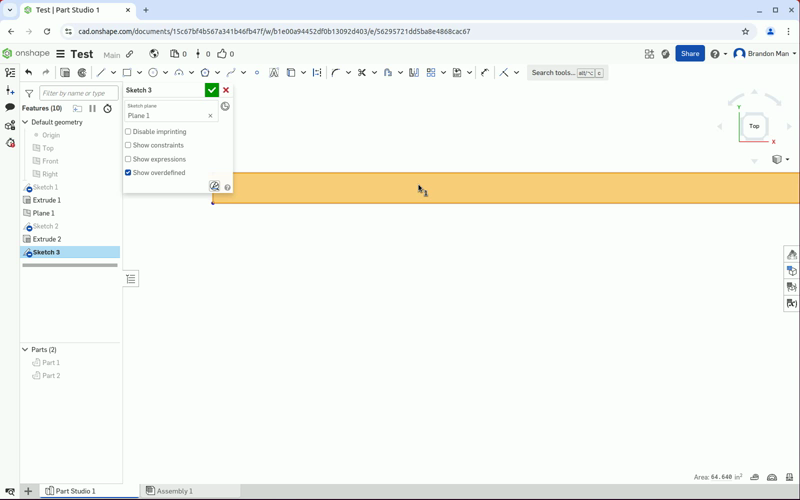
scroll(-6)
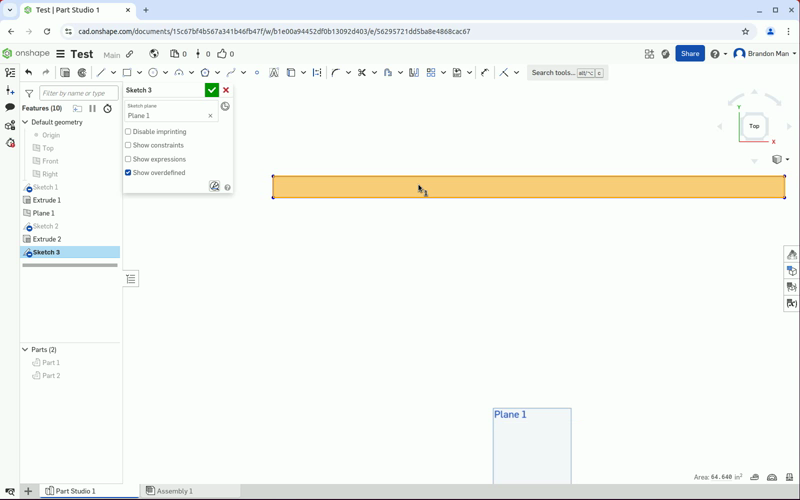
scroll(-6)
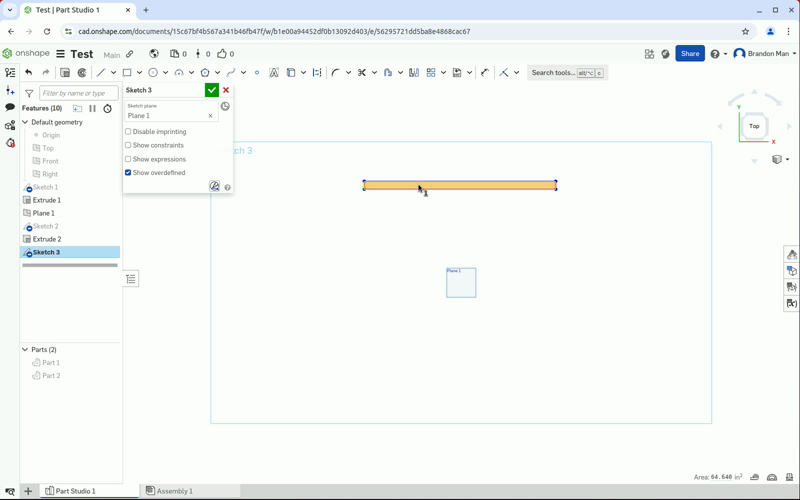
mouse_move(73, 352)
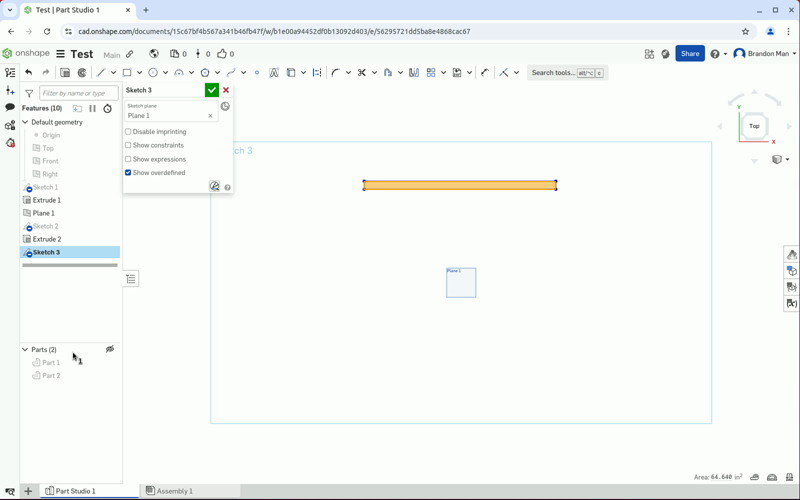
key(shift+y)
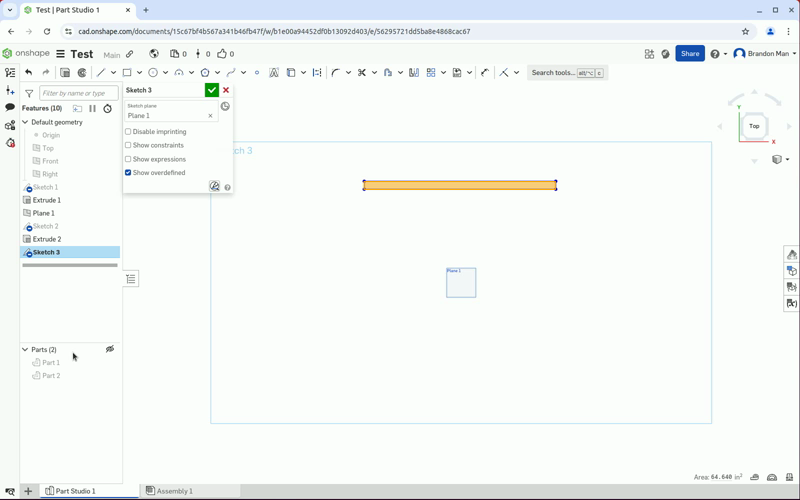
key(shift+e)
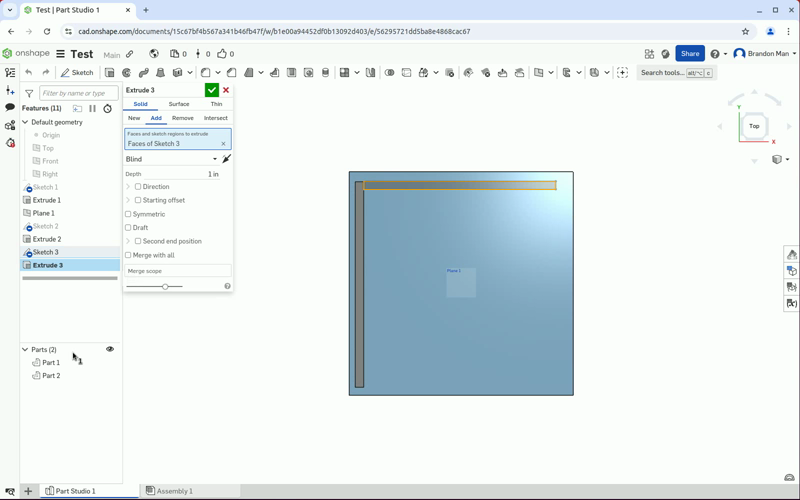
mouse_move(143, 106)
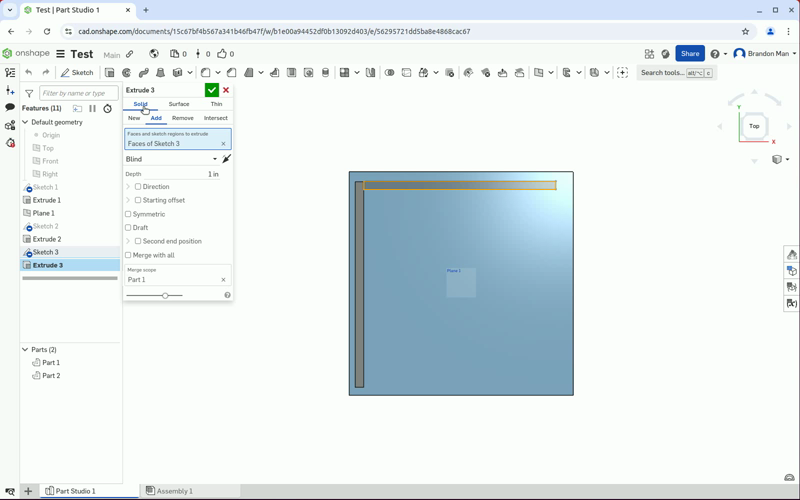
click(143, 106)
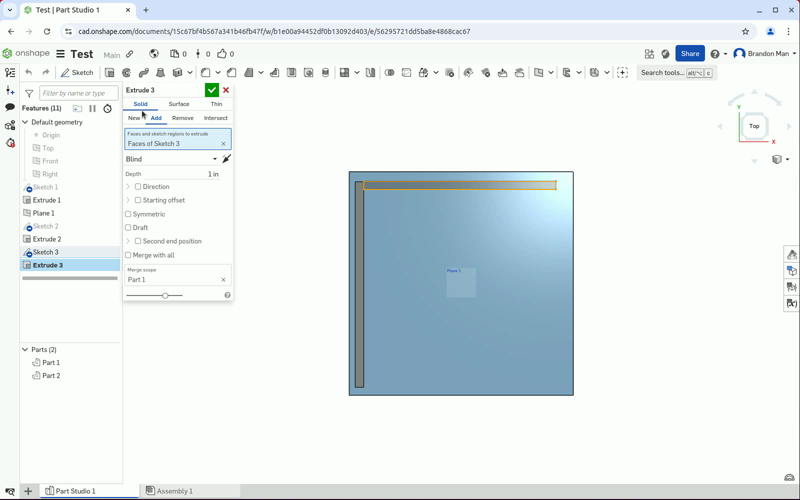
mouse_move(137, 120)
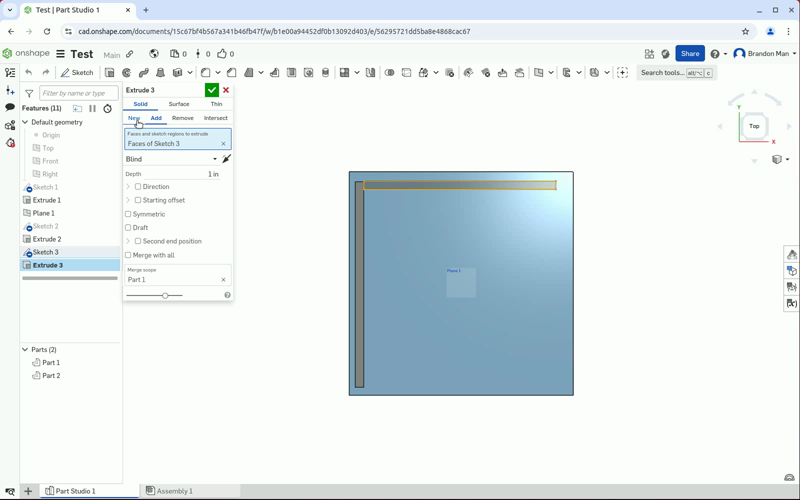
click(137, 120)
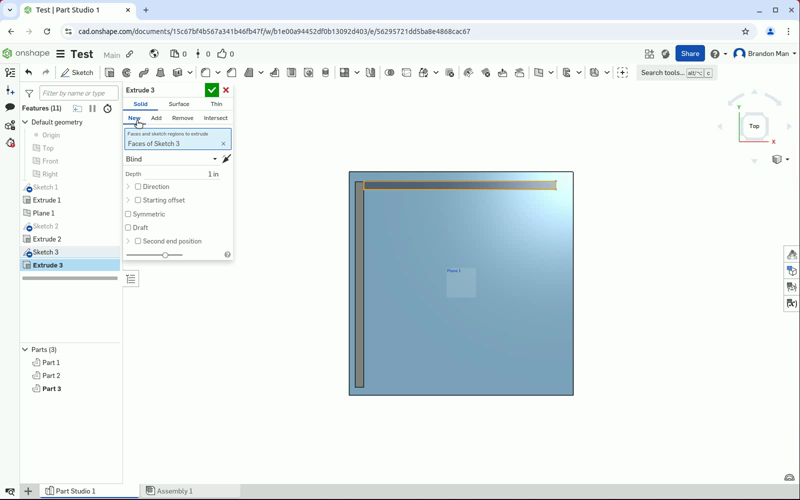
key(tab, 4)
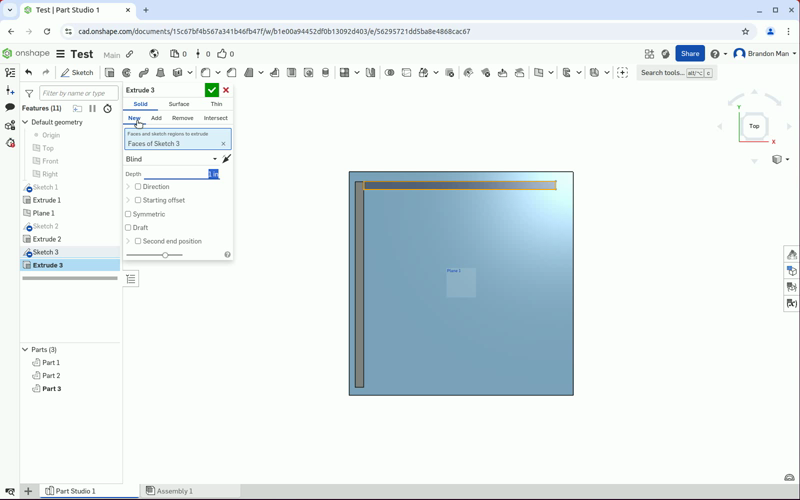
text(1.685)
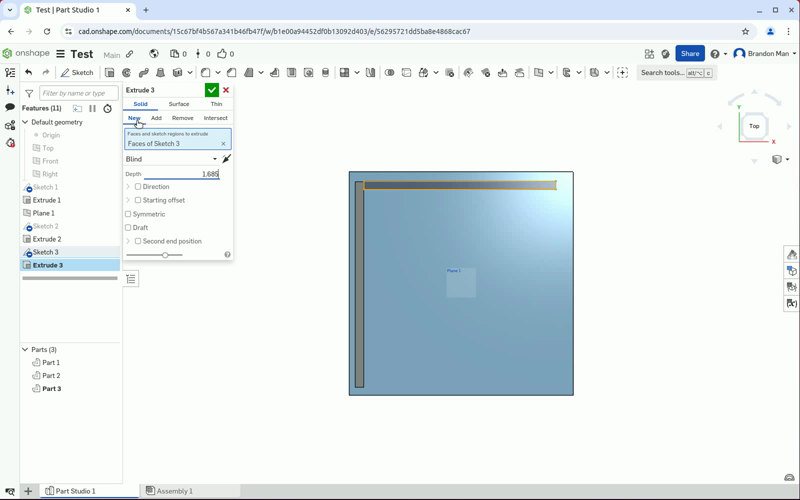
key(enter)
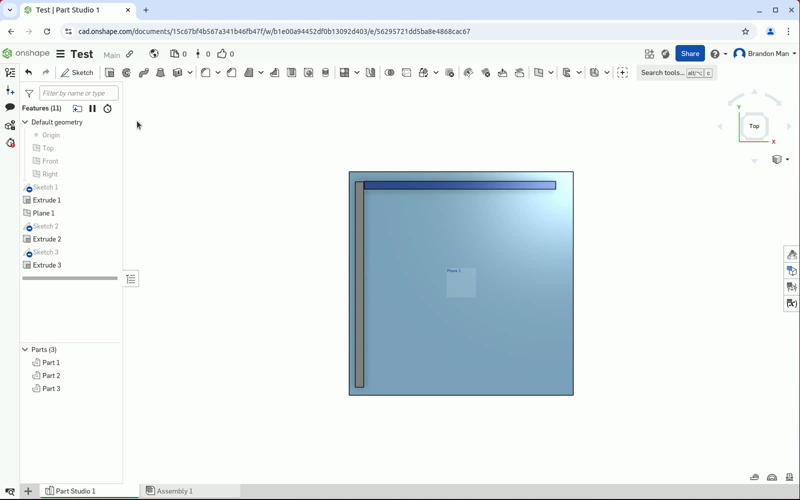
key(shift+h)
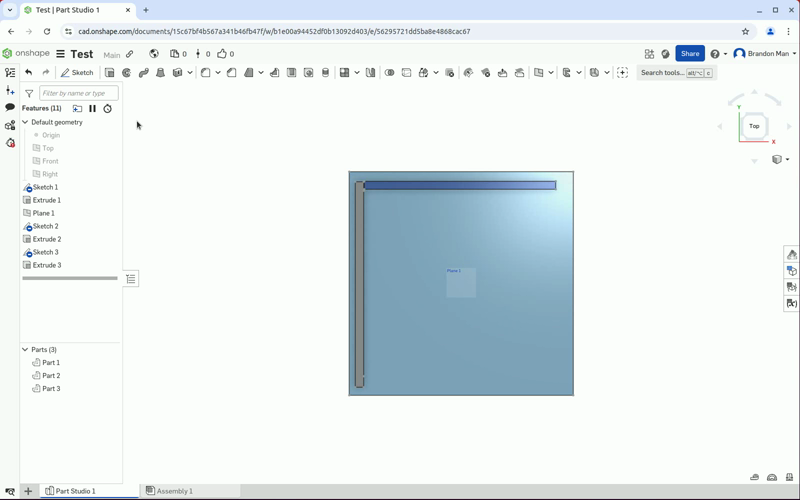
key(shift+h)
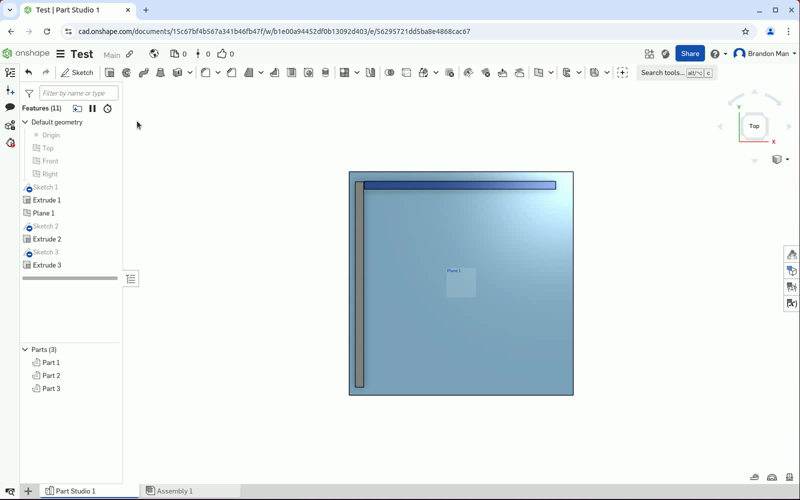
mouse_move(73, 189)
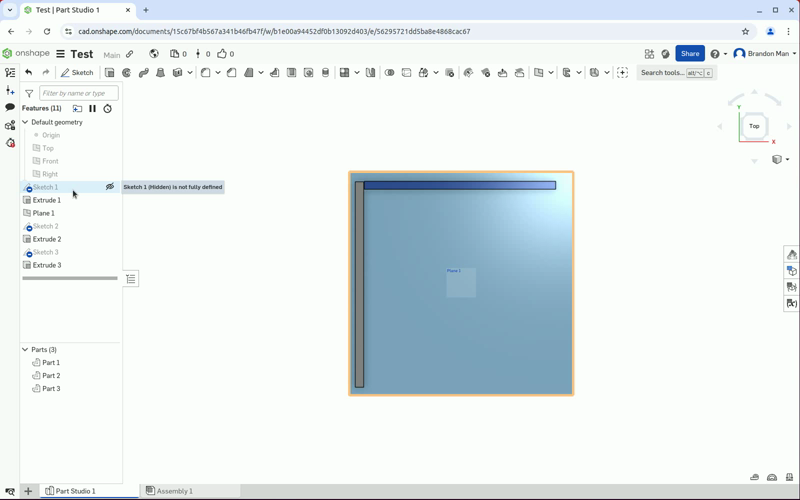
click(73, 189)
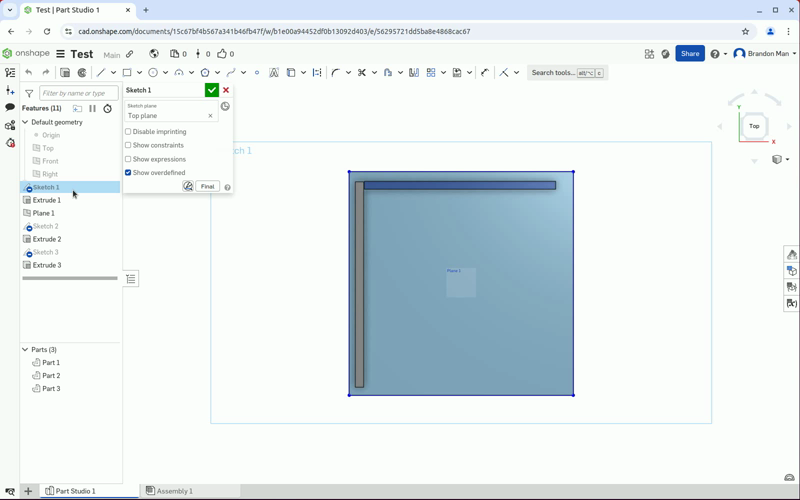
mouse_move(229, 92)
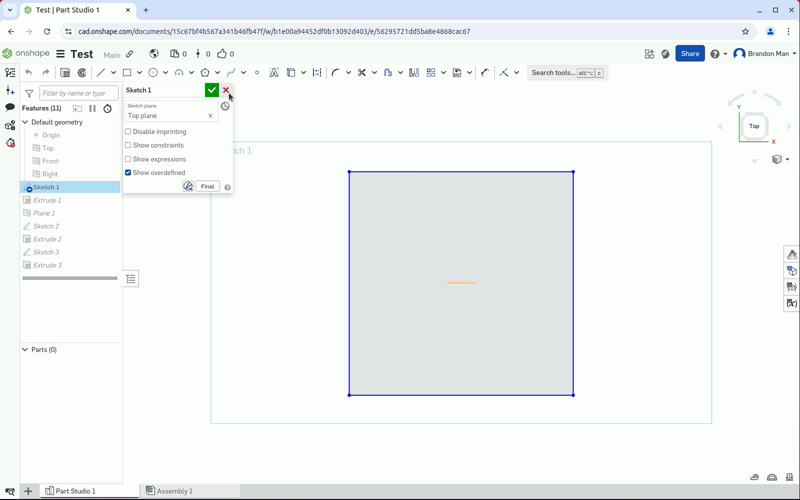
click(229, 92)
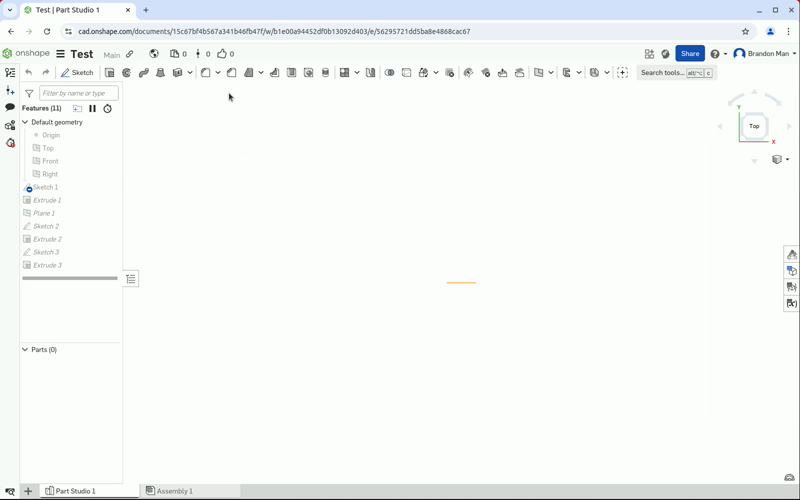
key(shift+s)
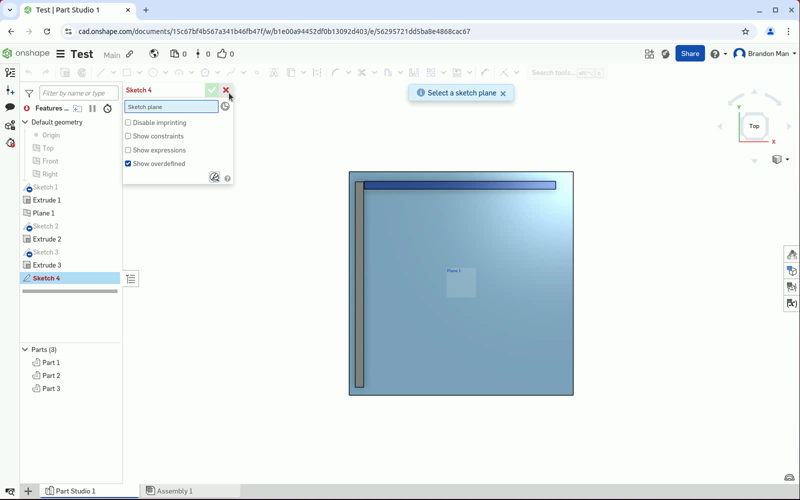
mouse_move(73, 215)
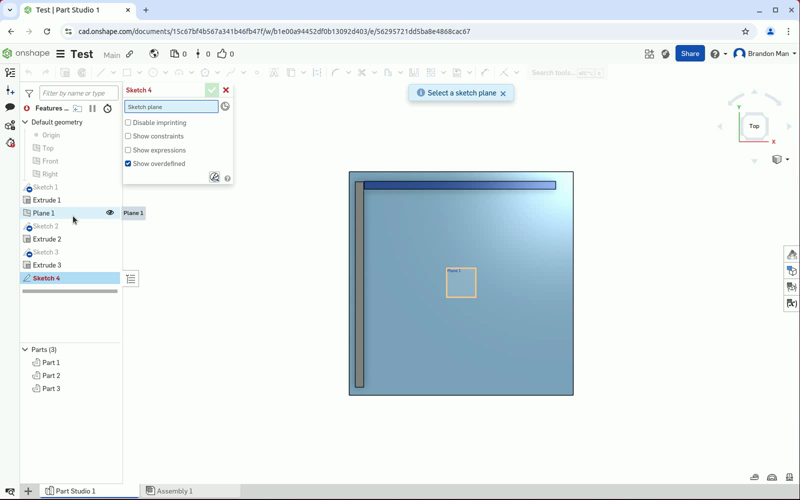
click(73, 215)
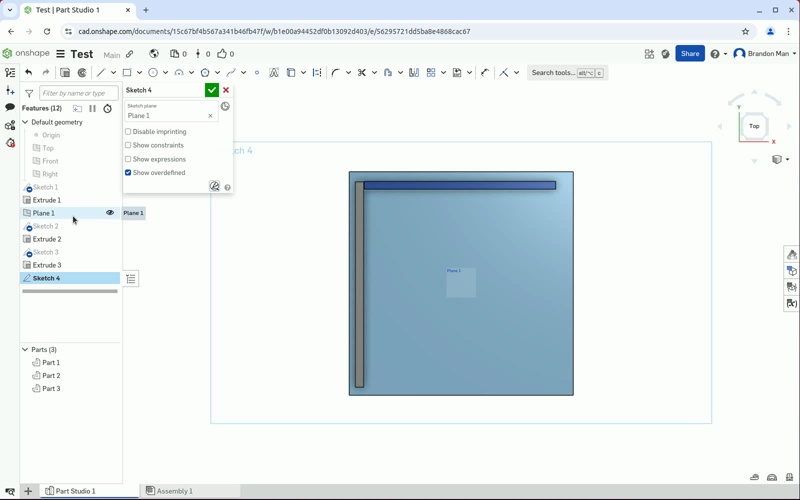
mouse_move(73, 352)
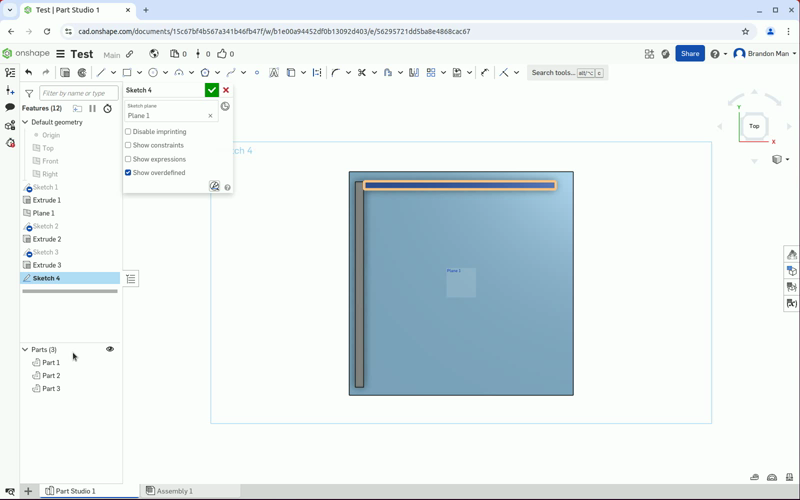
key(y)
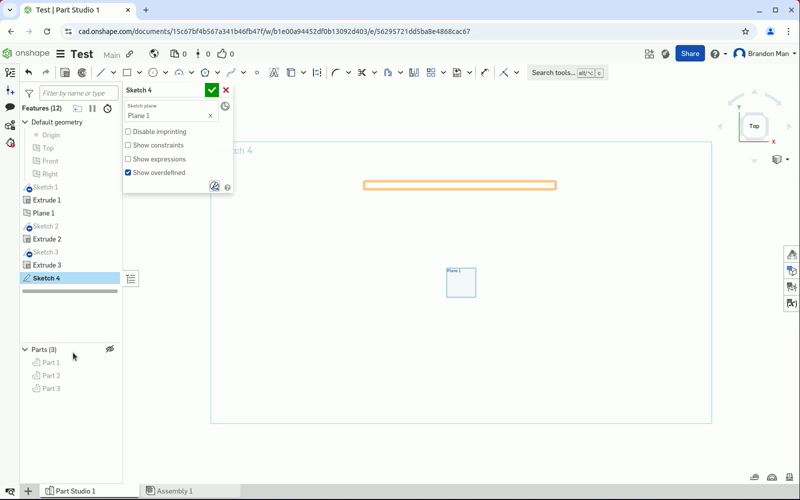
key(l)
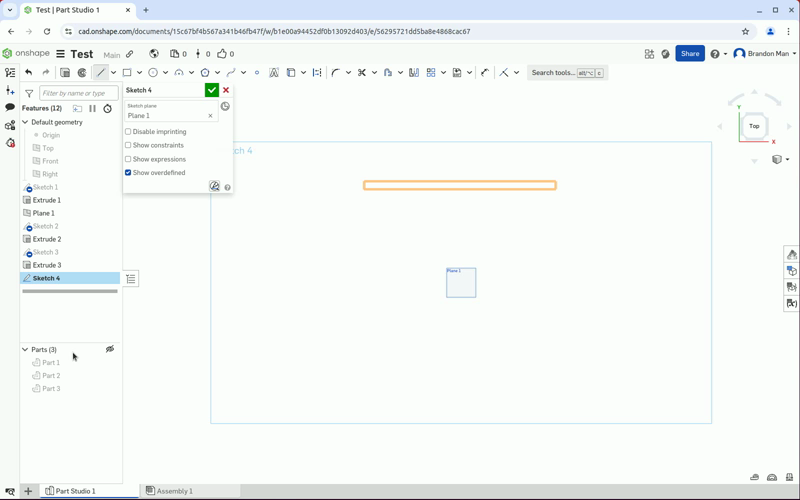
key_down(shift)
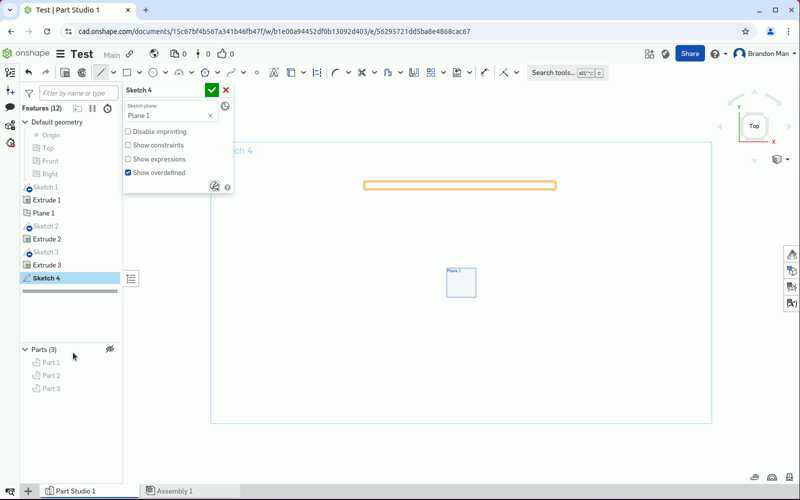
mouse_move(556, 387)
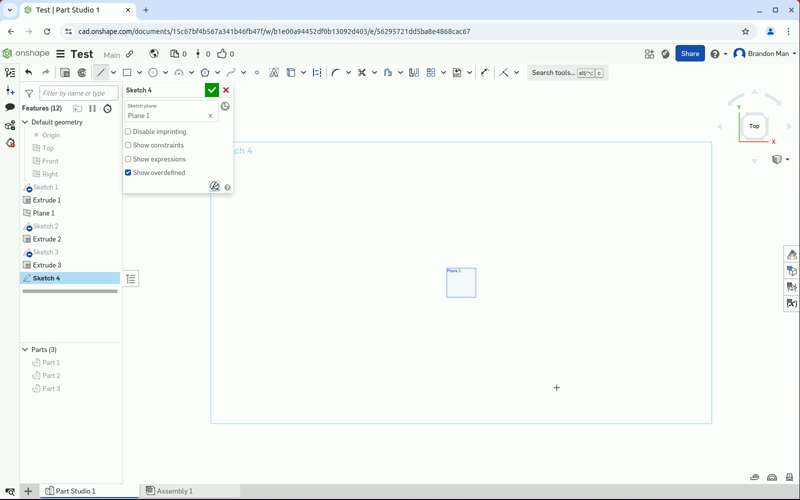
click(556, 387)
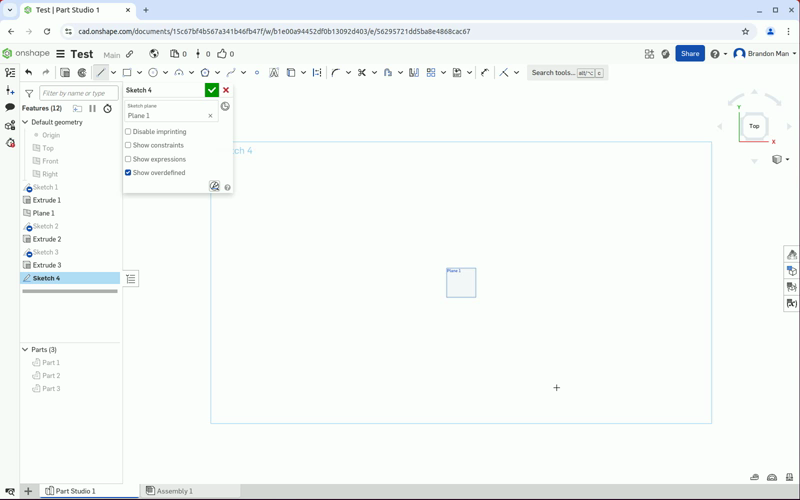
key_up(shift)
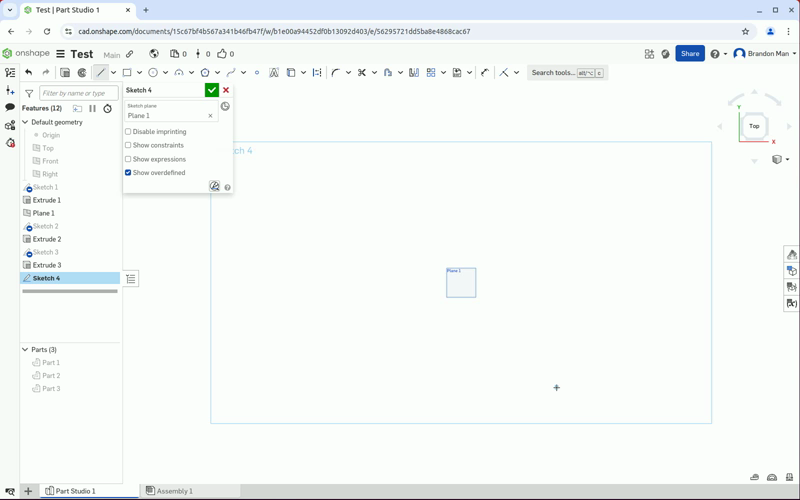
key_down(shift)
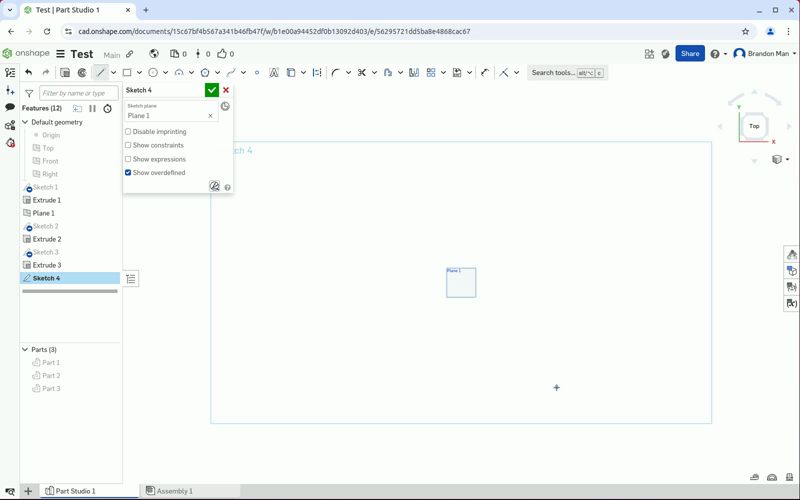
mouse_move(586, 387)
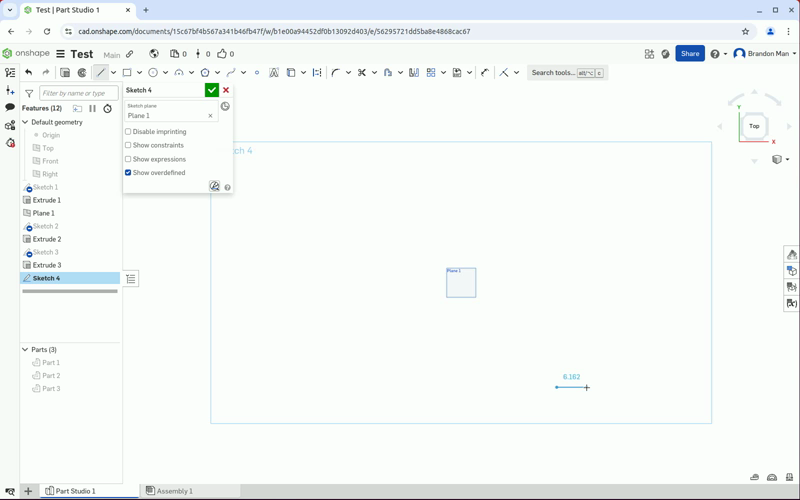
mouse_move(570, 387)
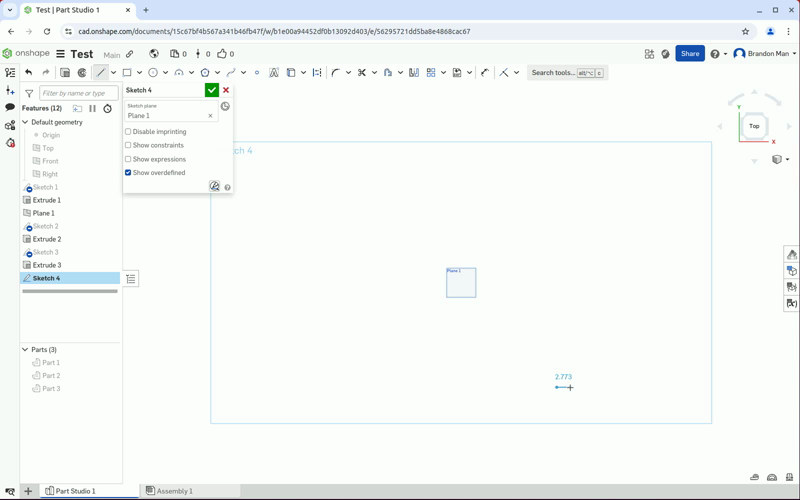
click(570, 387)
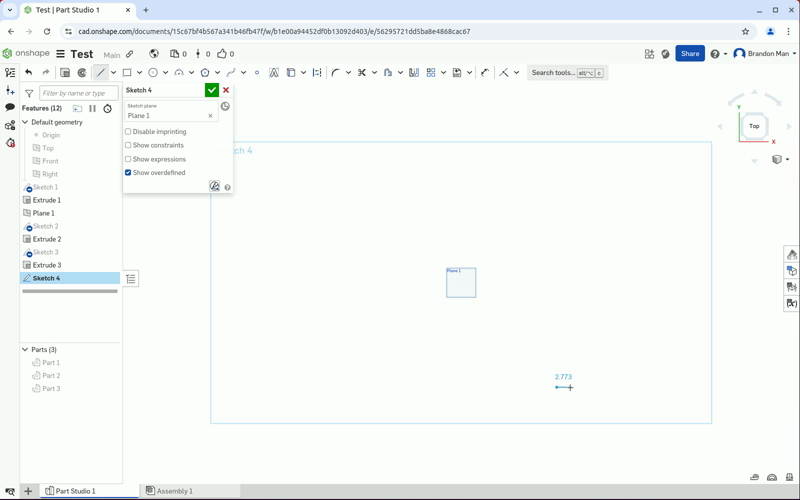
key_up(shift)
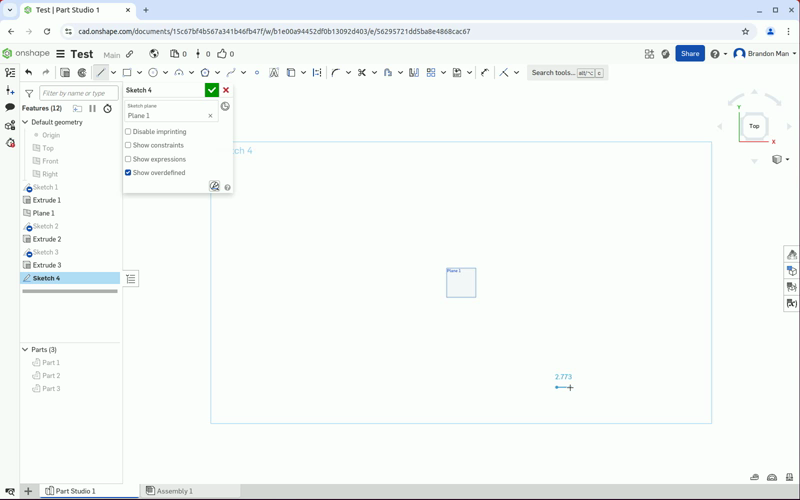
key_down(shift)
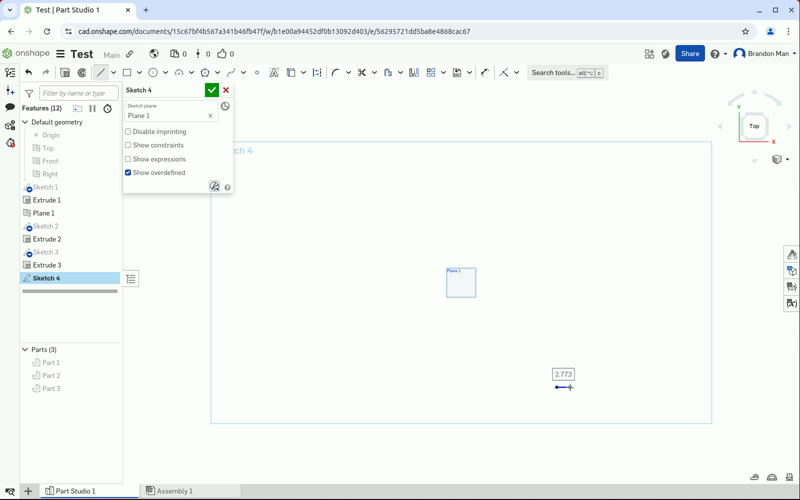
mouse_move(570, 181)
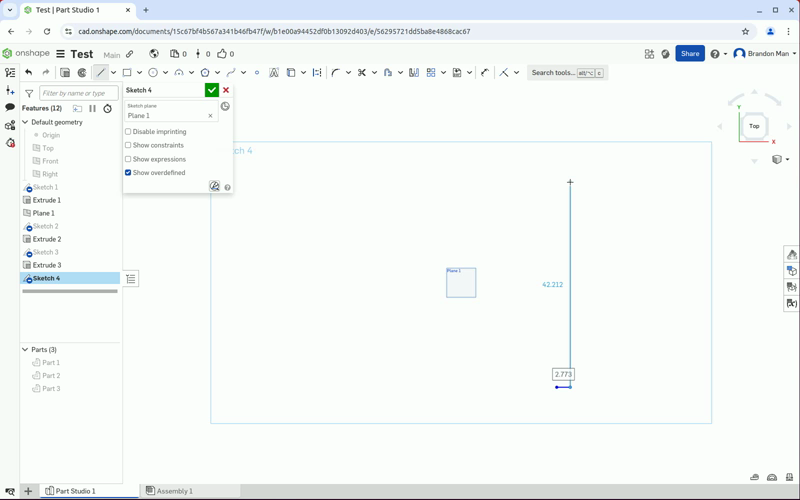
click(570, 181)
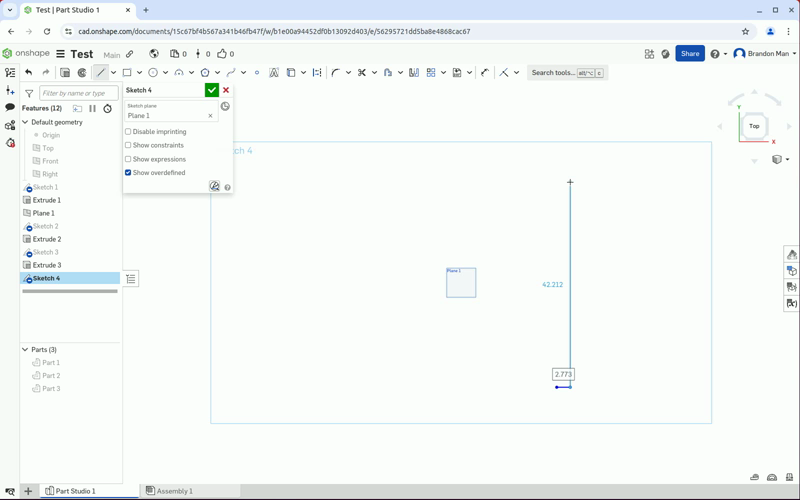
key_up(shift)
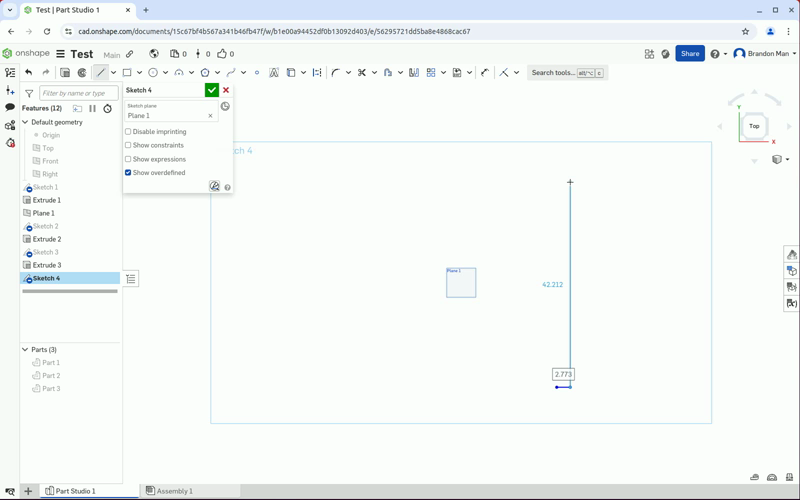
key_down(shift)
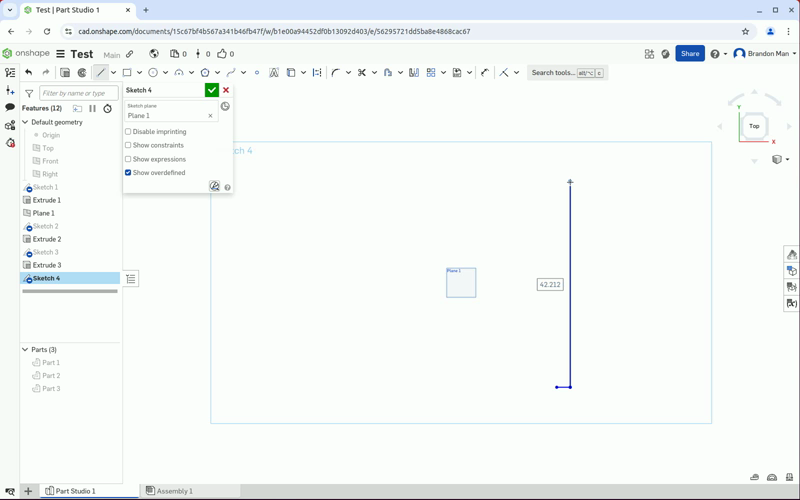
mouse_move(589, 181)
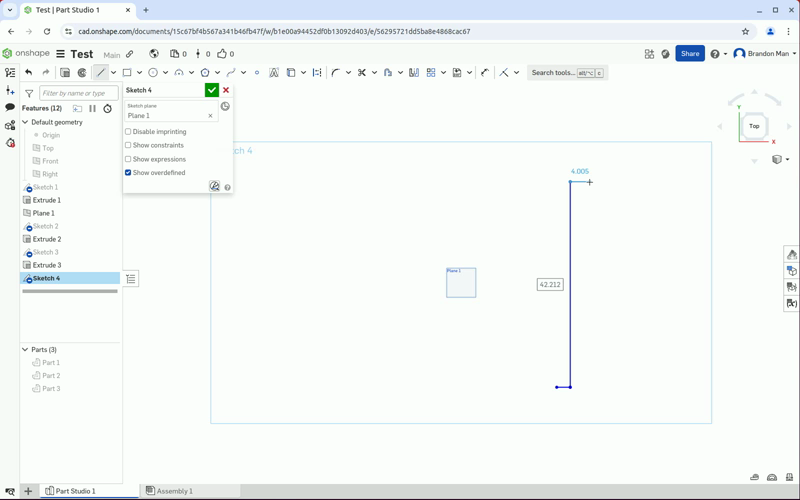
mouse_move(556, 181)
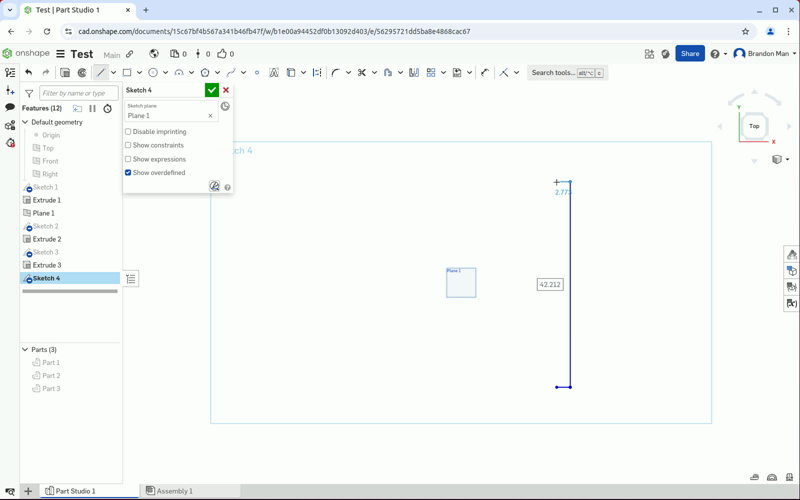
click(556, 181)
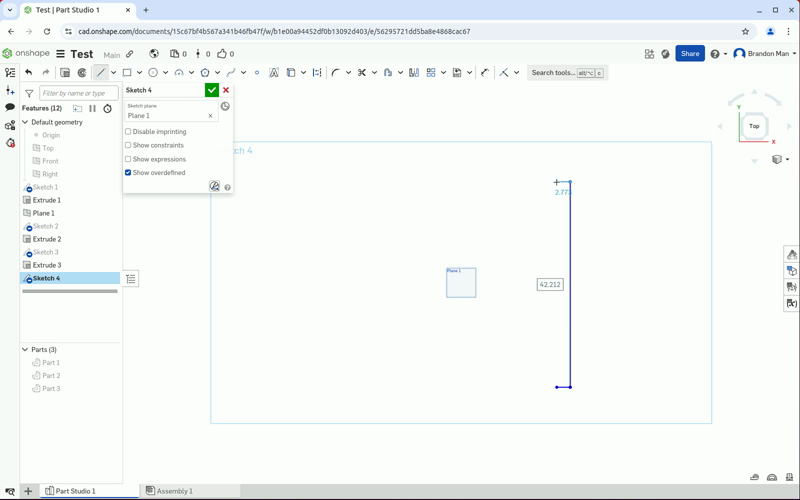
key_up(shift)
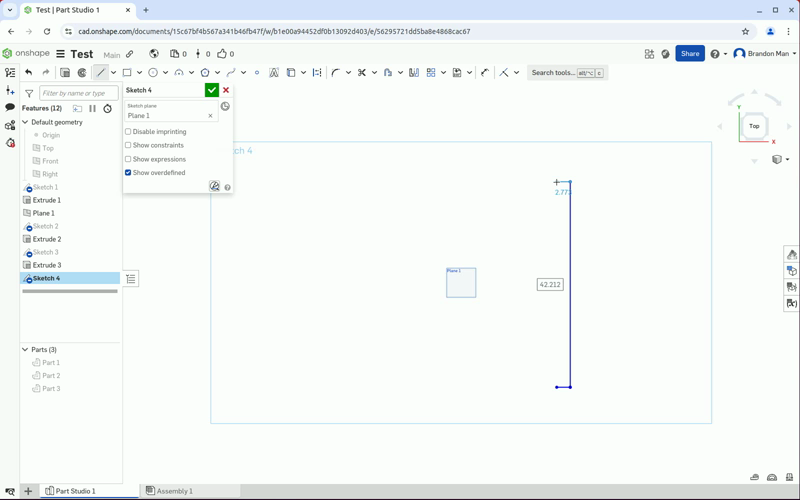
key_down(shift)
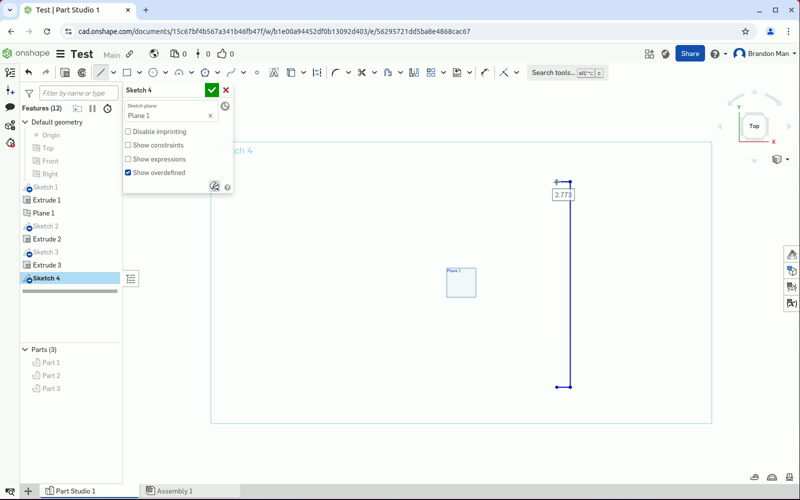
mouse_move(586, 181)
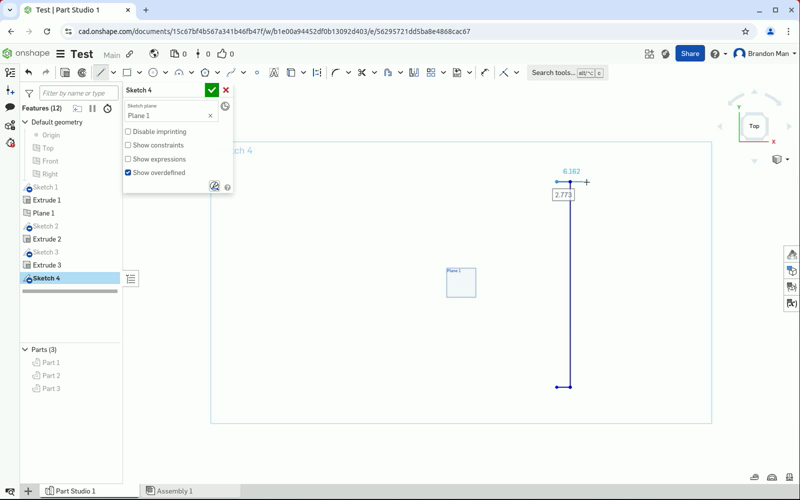
mouse_move(556, 190)
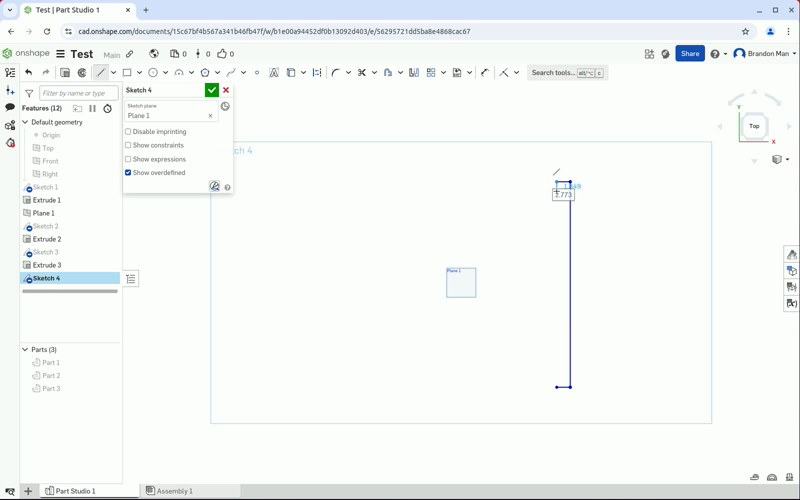
click(556, 190)
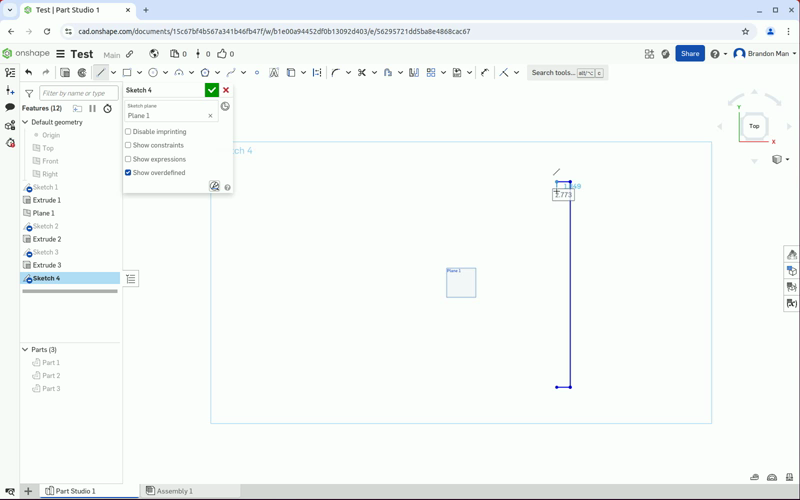
key_up(shift)
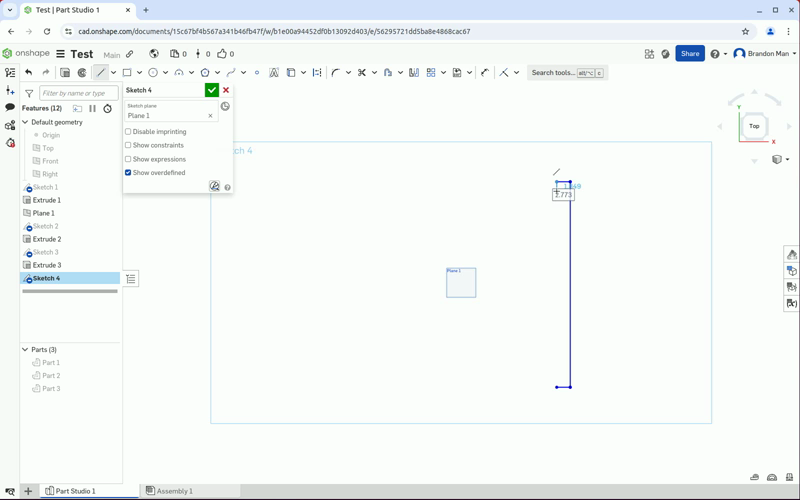
key_down(shift)
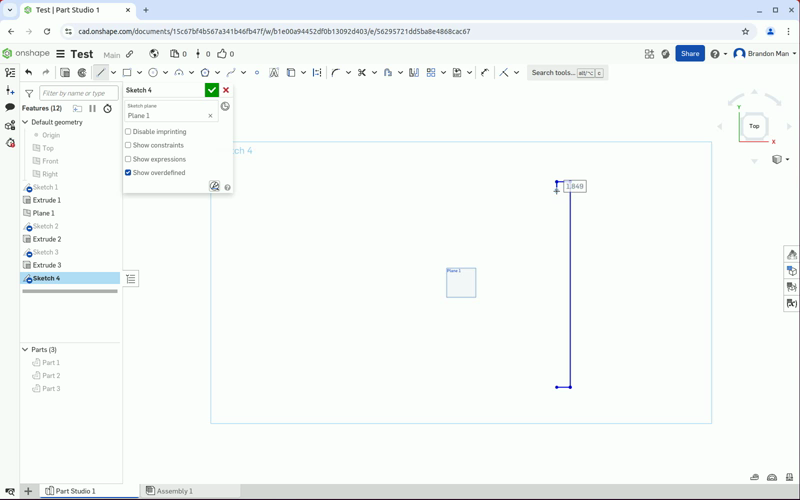
mouse_move(556, 376)
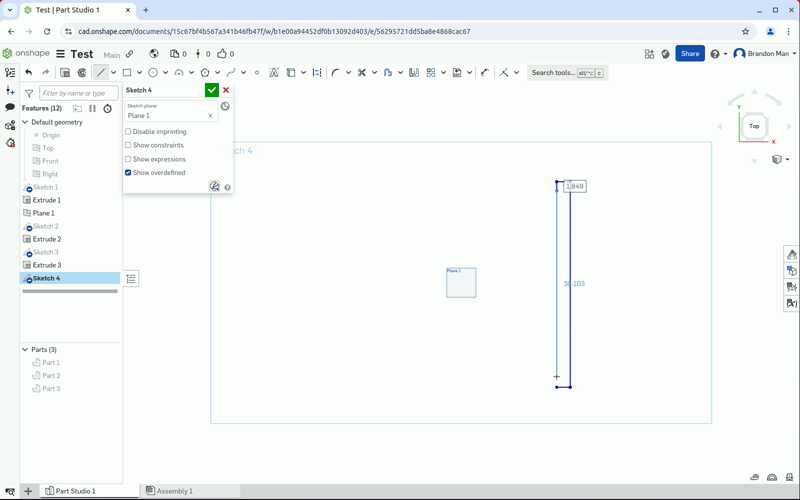
click(556, 376)
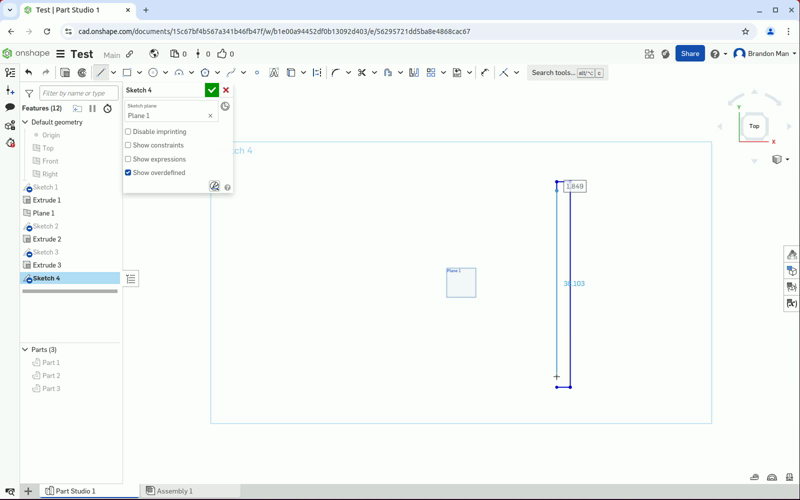
key_up(shift)
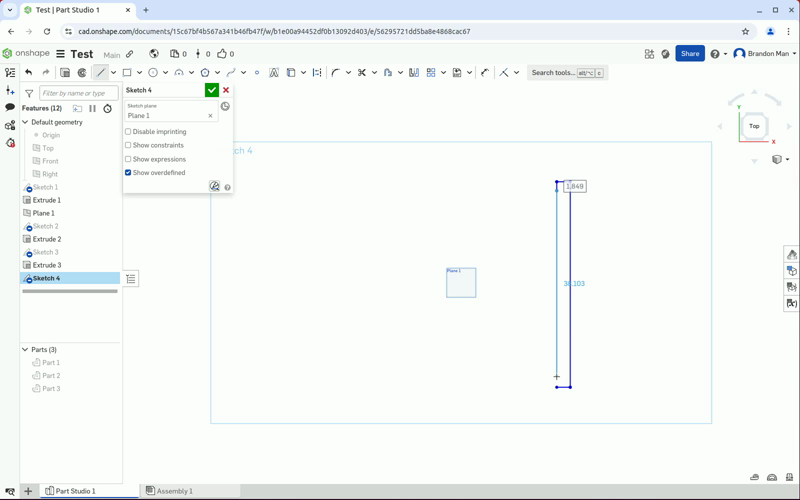
mouse_move(586, 376)
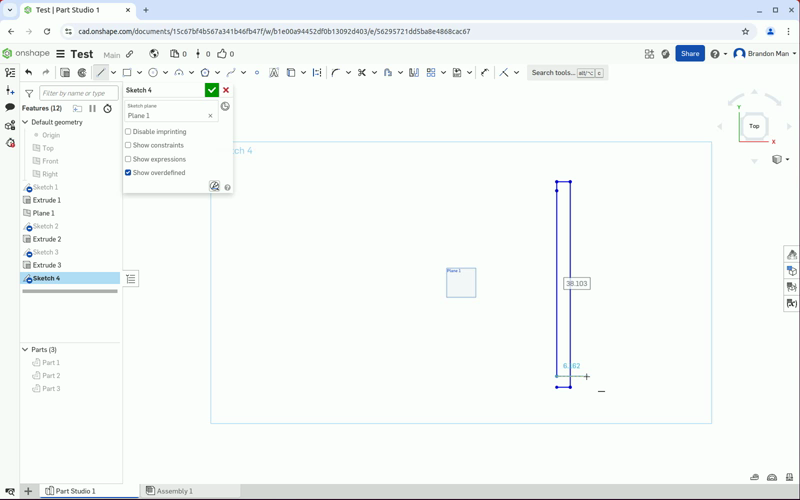
key_down(shift)
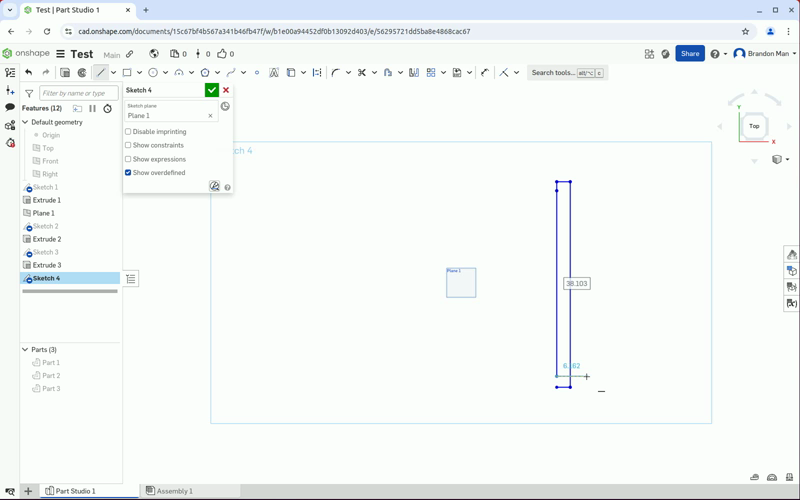
mouse_move(556, 387)
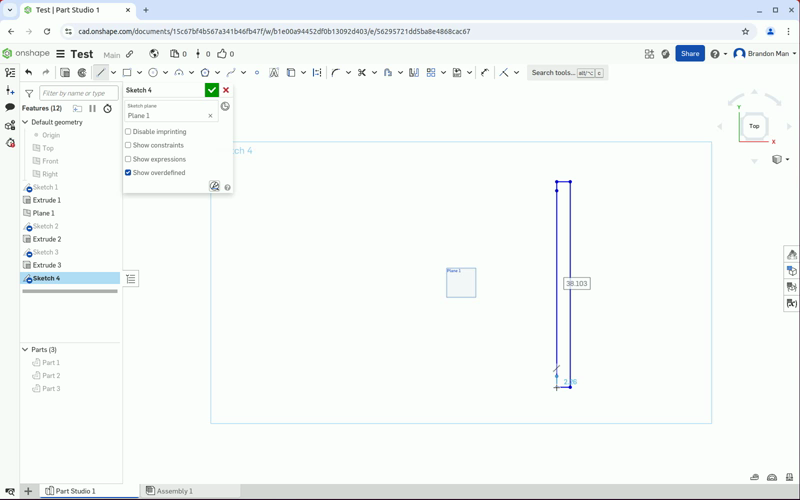
key_up(shift)
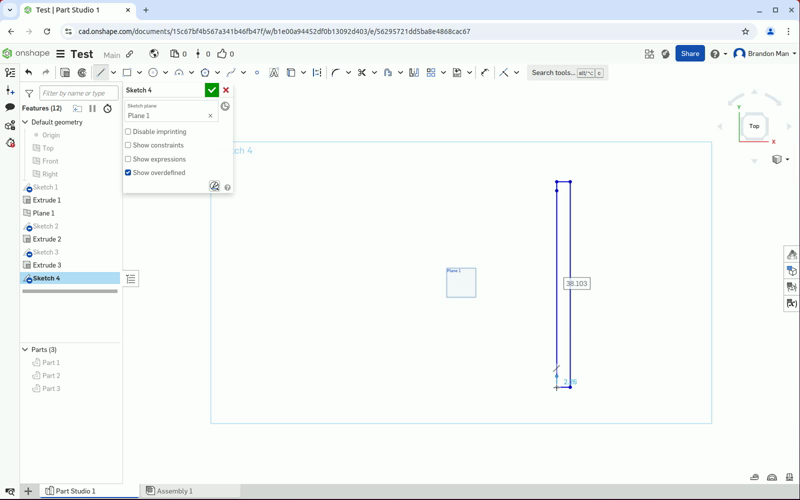
click(556, 387)
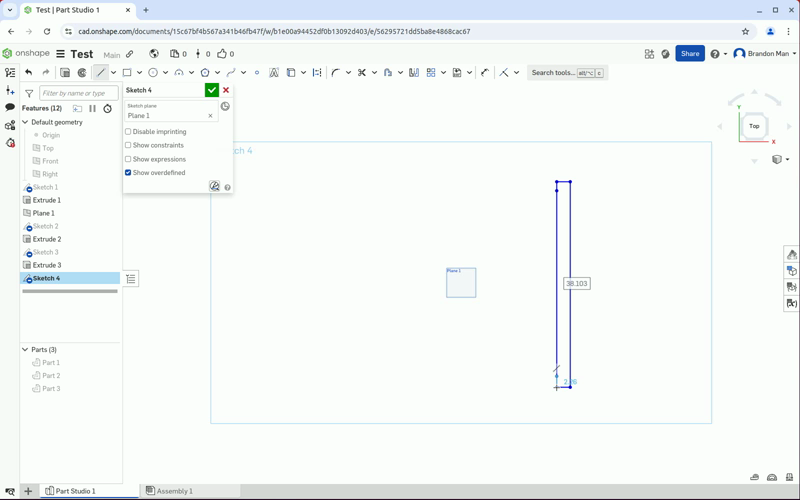
key(esc)
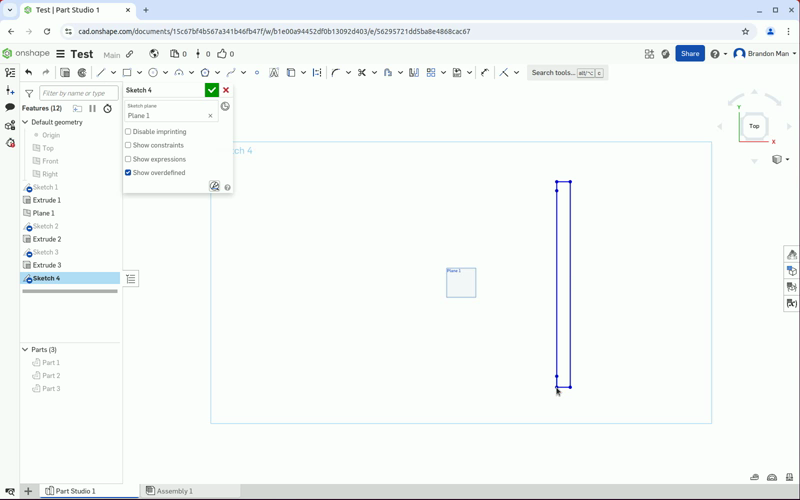
mouse_move(567, 258)
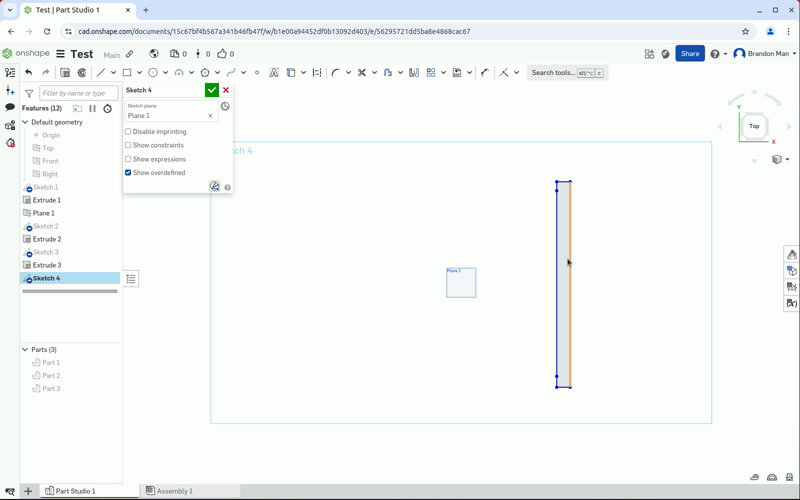
click(567, 258)
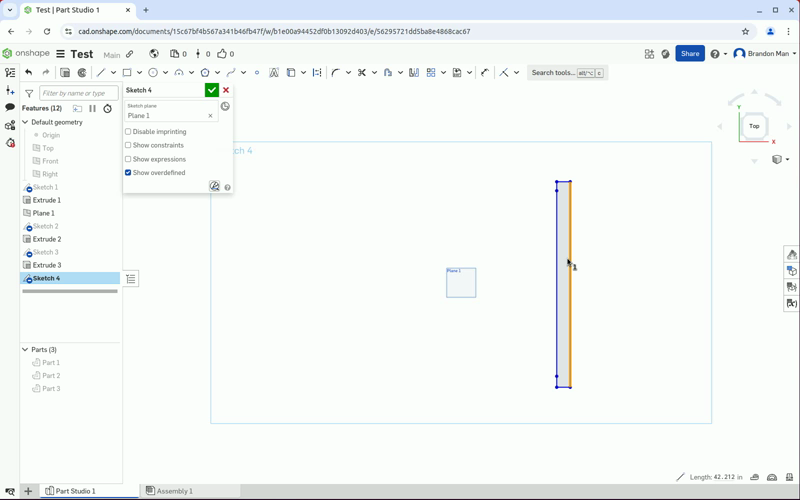
mouse_move(73, 352)
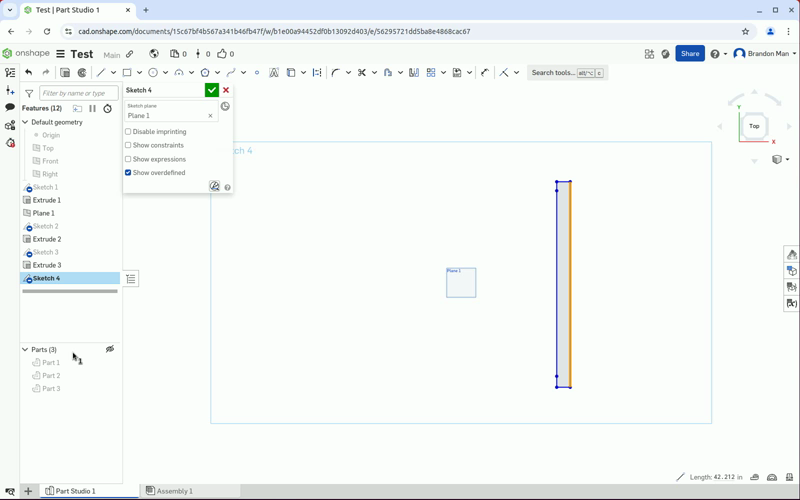
key(shift+y)
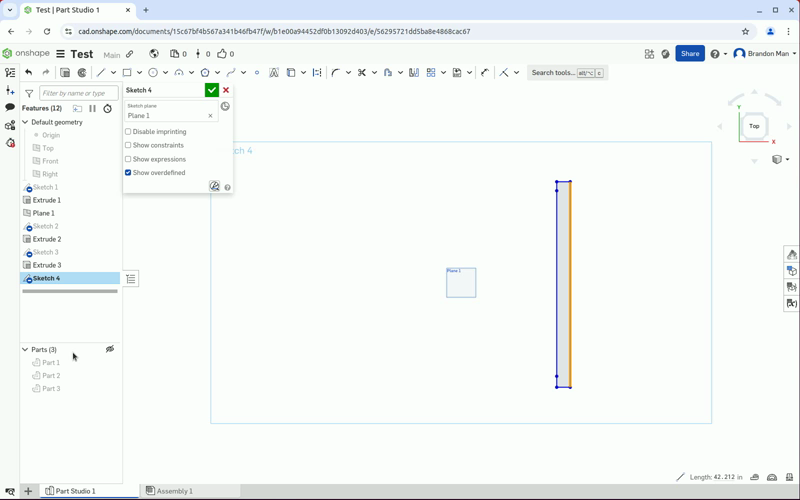
key(shift+e)
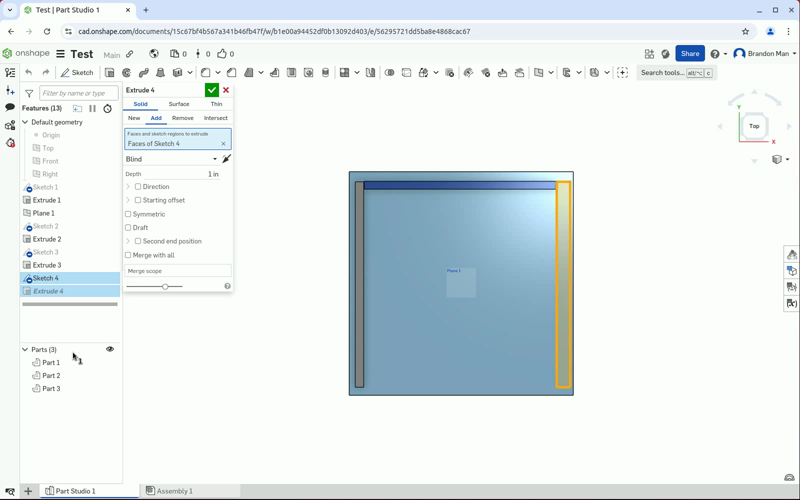
mouse_move(143, 106)
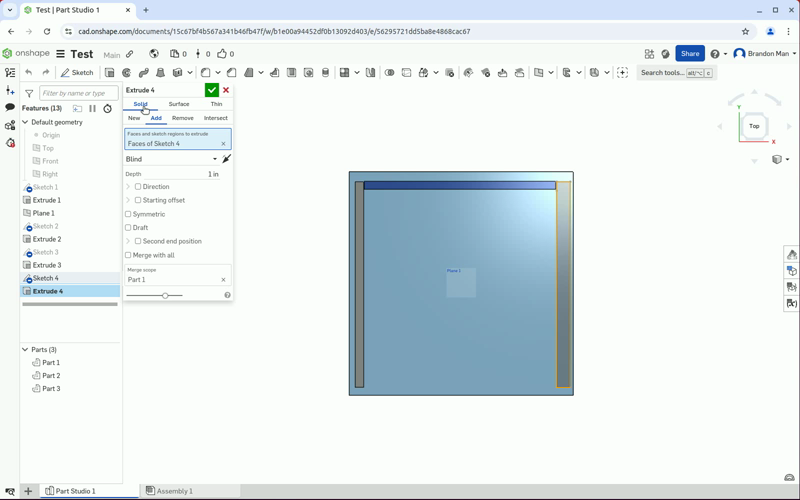
click(143, 106)
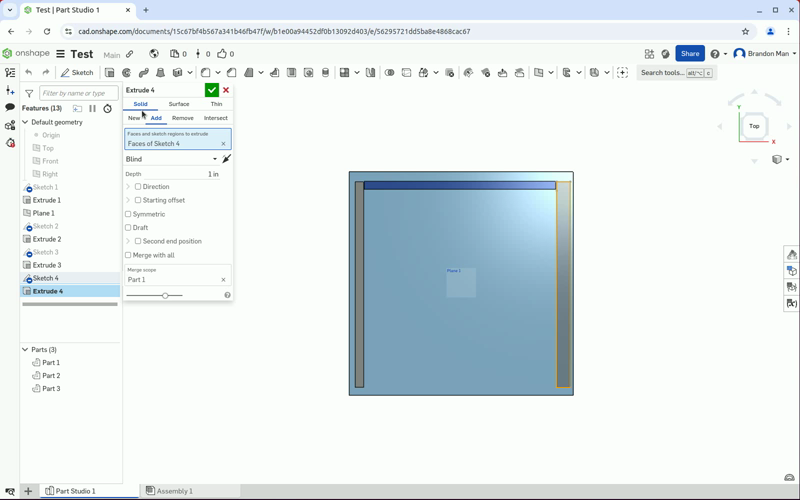
mouse_move(137, 120)
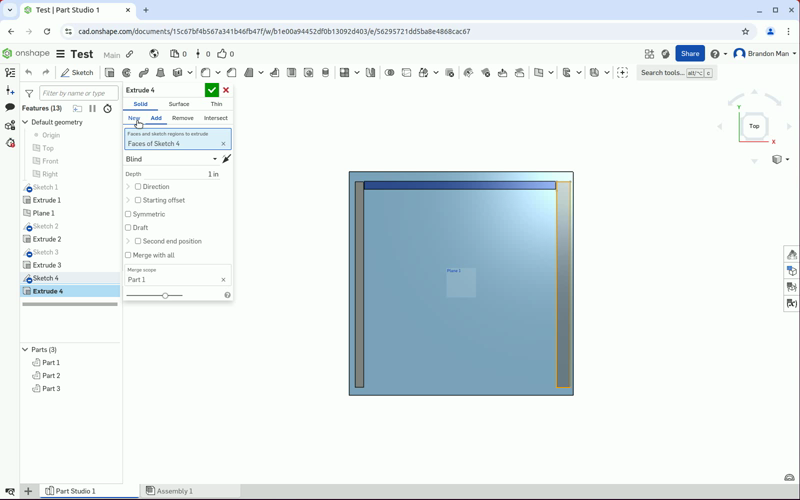
click(137, 120)
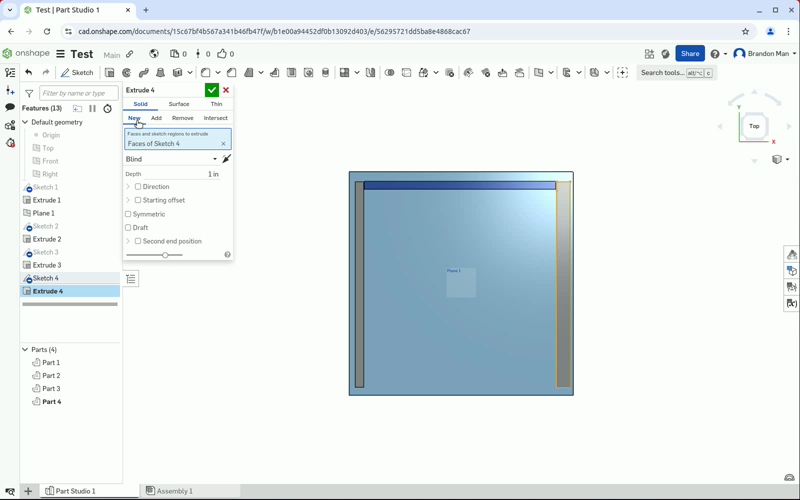
key(tab, 4)
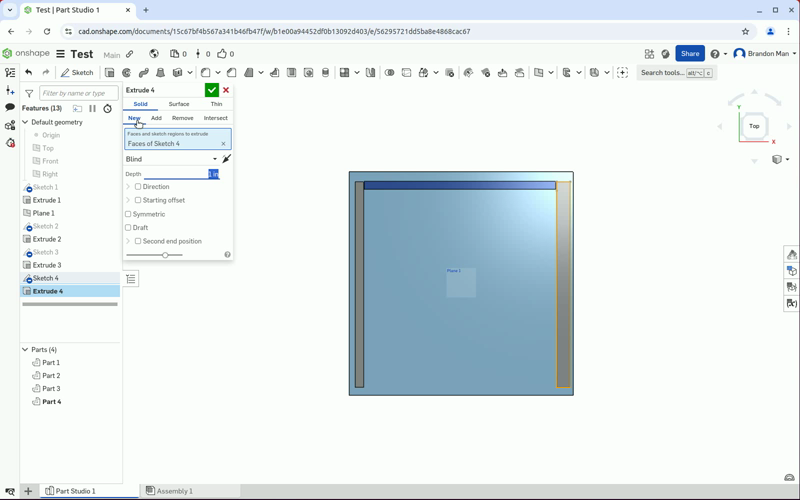
text(1.685)
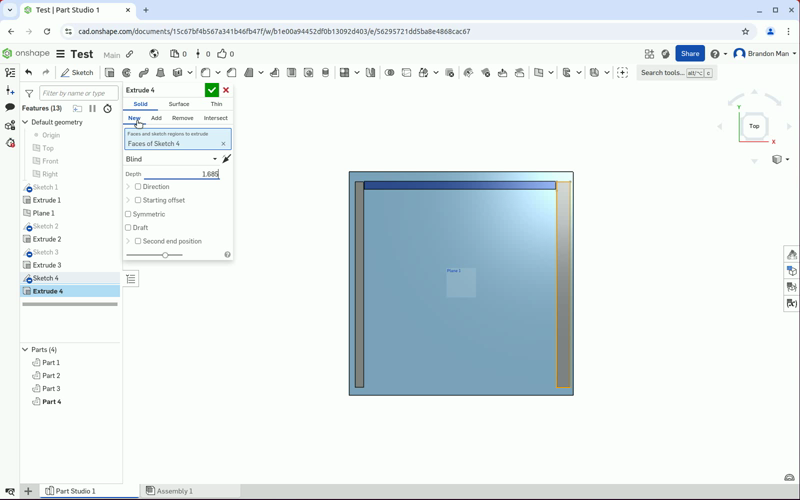
key(enter)
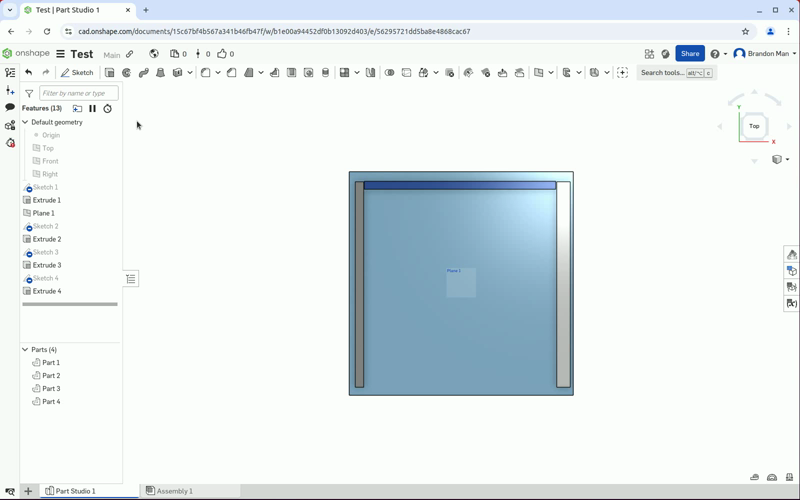
key(shift+h)
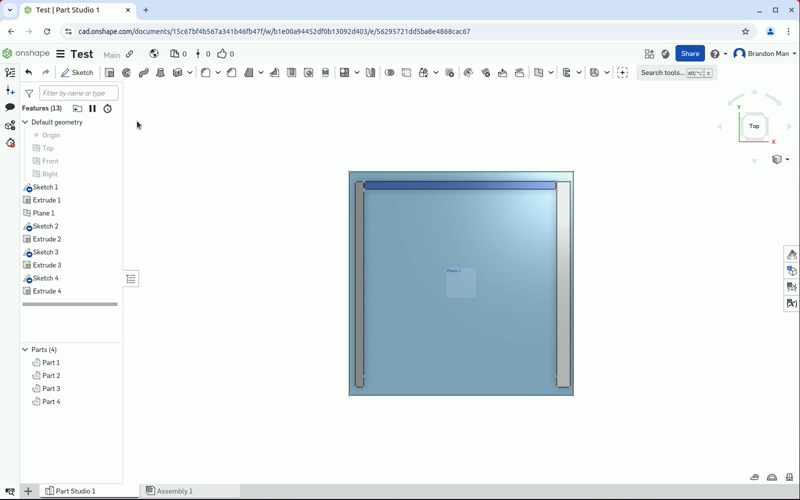
key(shift+h)
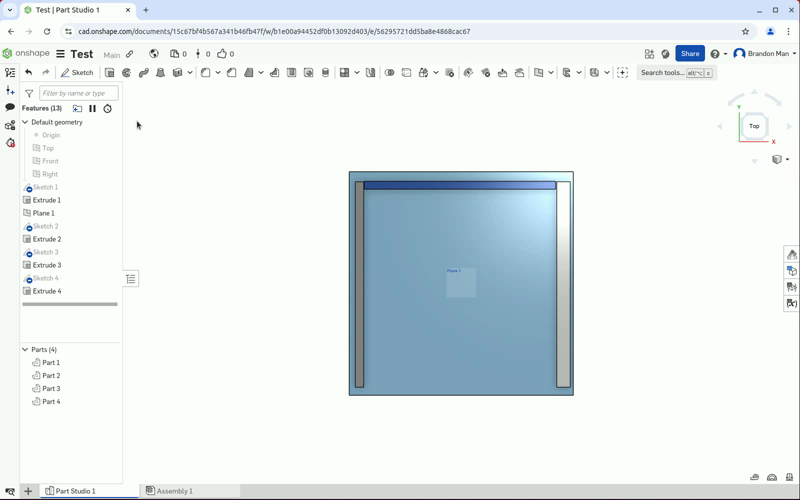
mouse_move(73, 189)
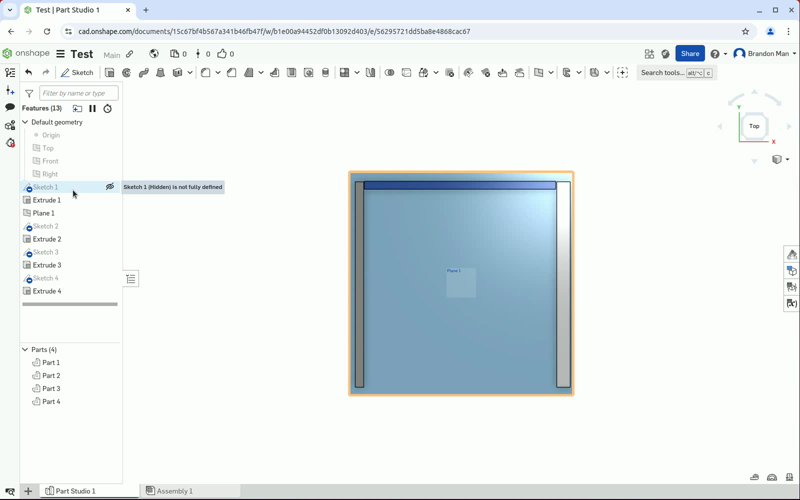
click(73, 189)
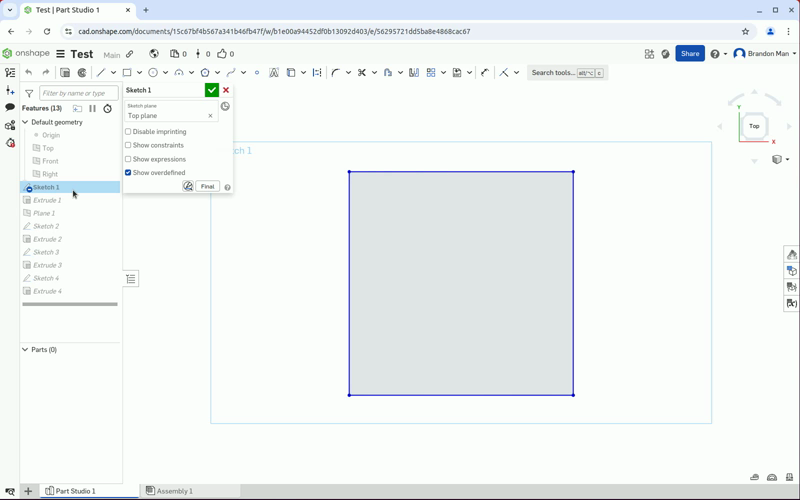
mouse_move(229, 92)
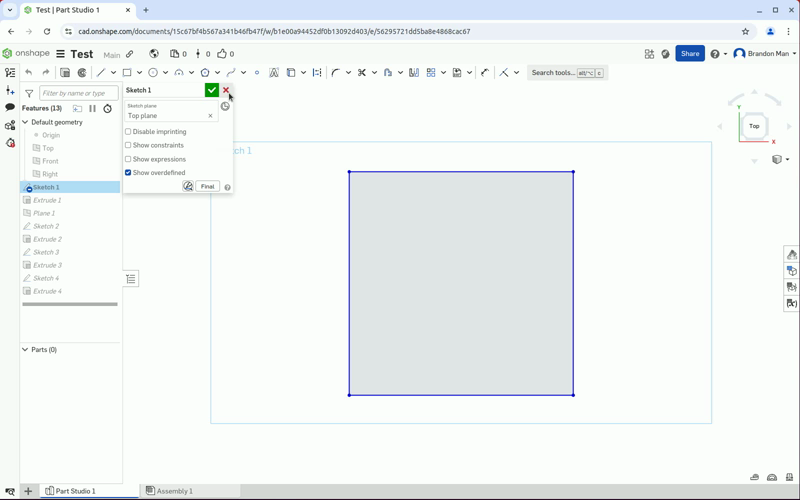
click(229, 92)
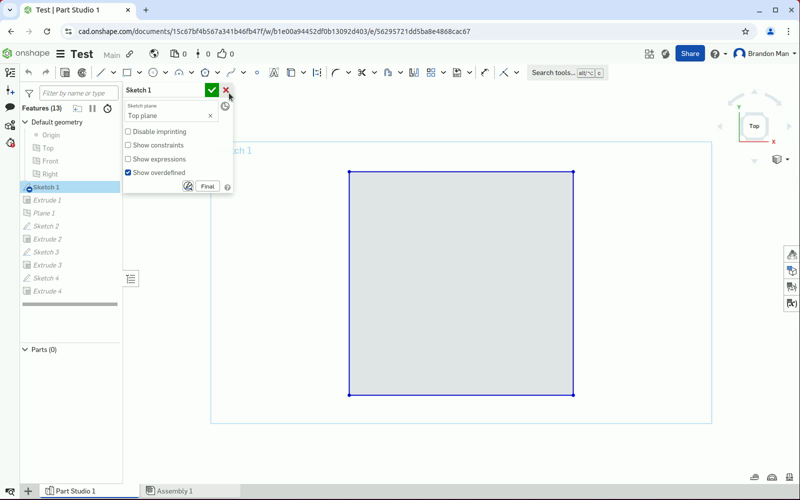
key(shift+s)
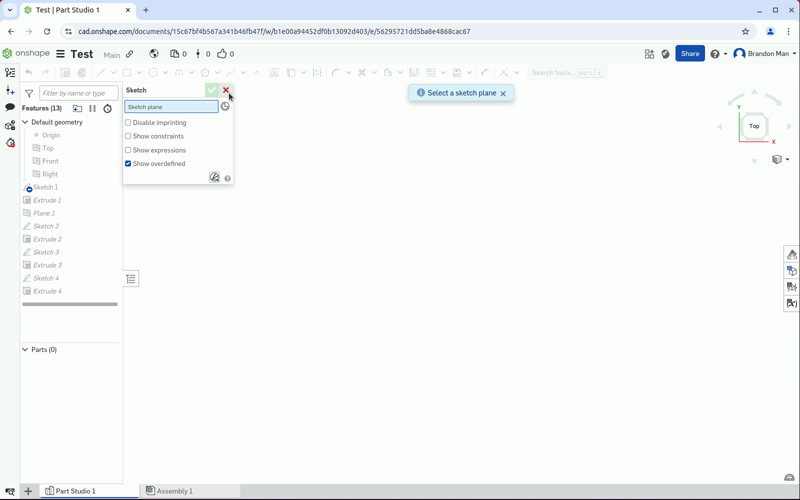
mouse_move(73, 215)
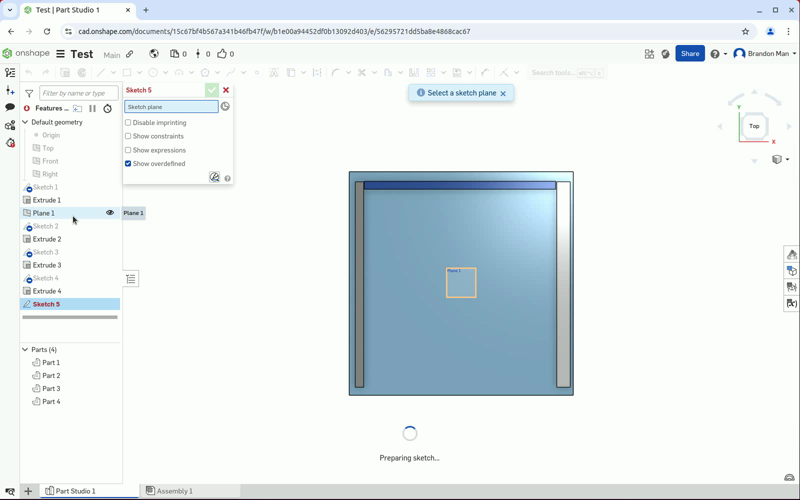
click(73, 215)
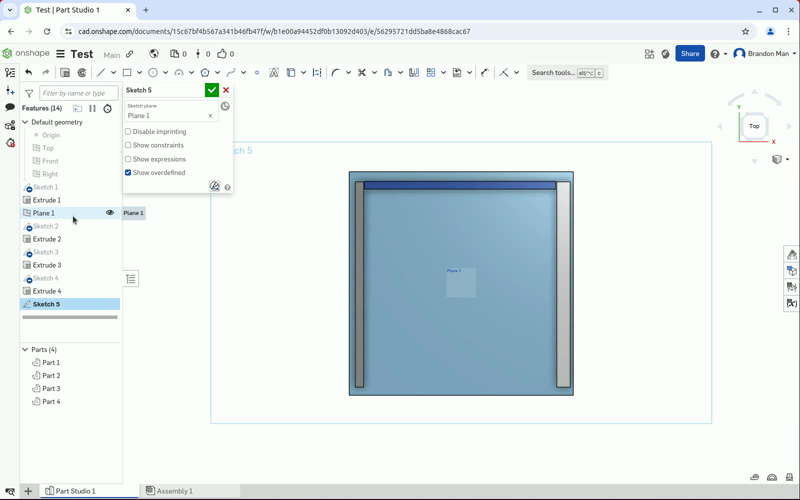
mouse_move(73, 352)
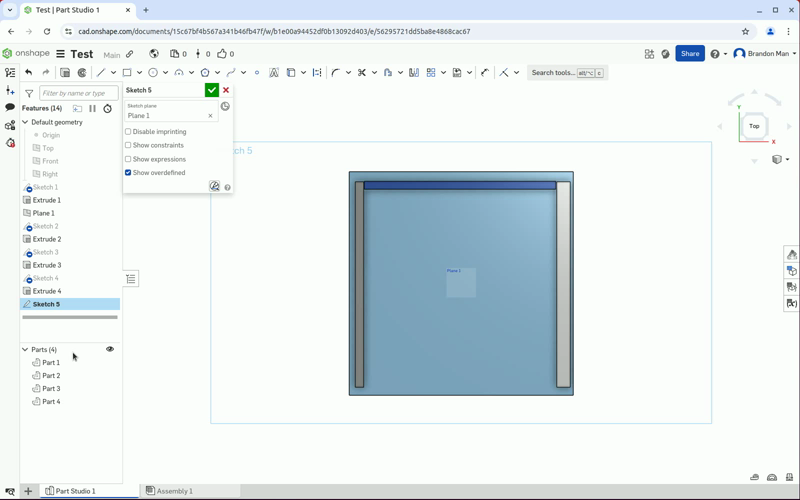
key(y)
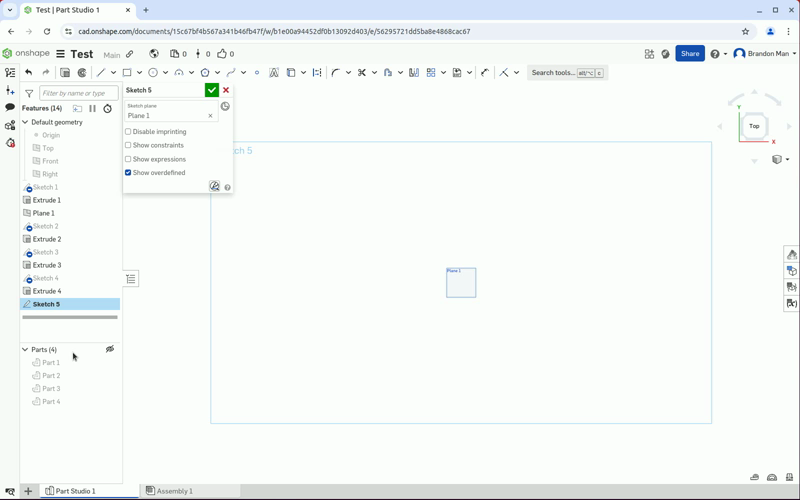
key(l)
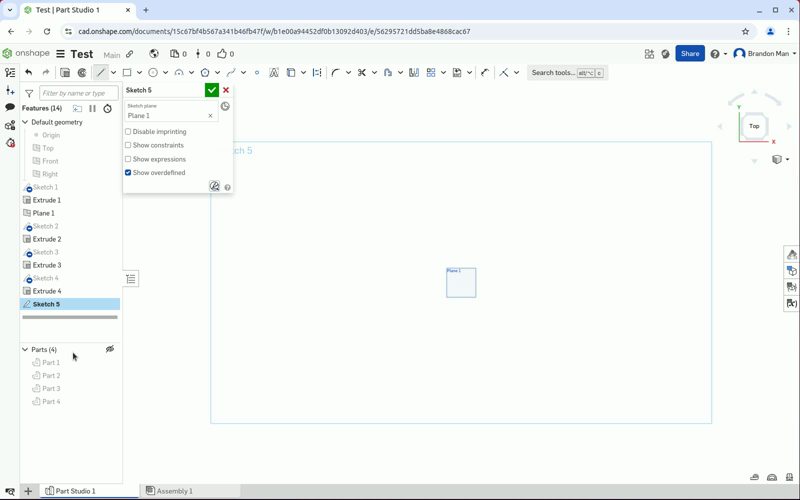
key_down(shift)
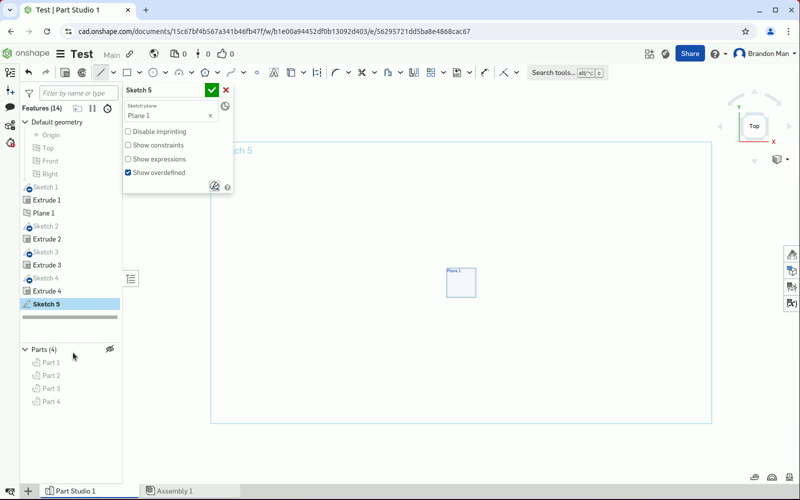
mouse_move(364, 387)
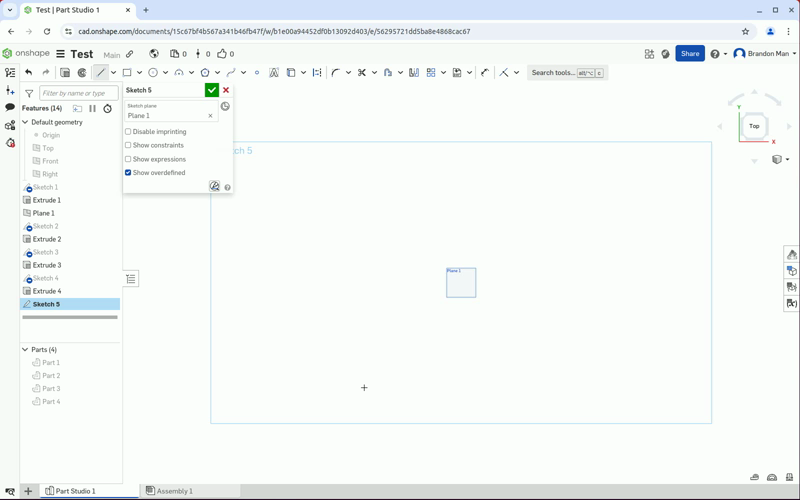
click(364, 387)
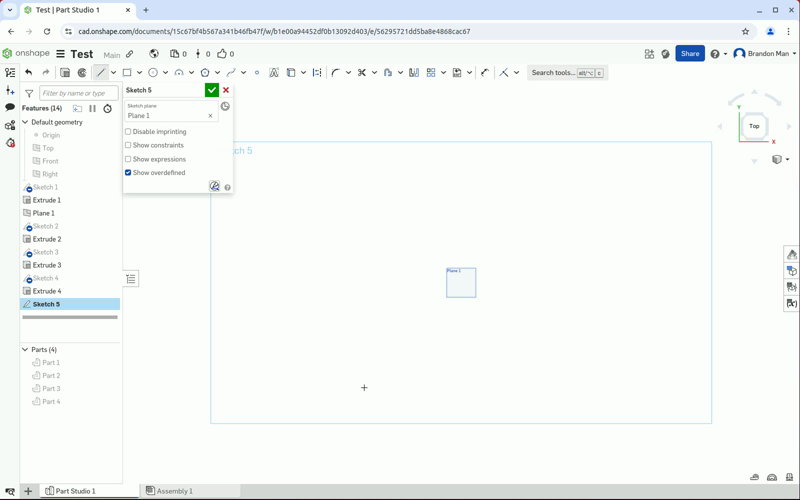
key_up(shift)
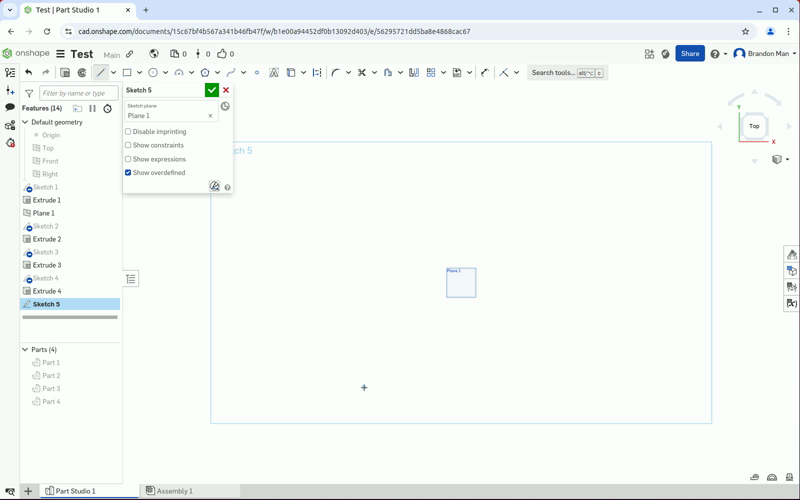
key_down(shift)
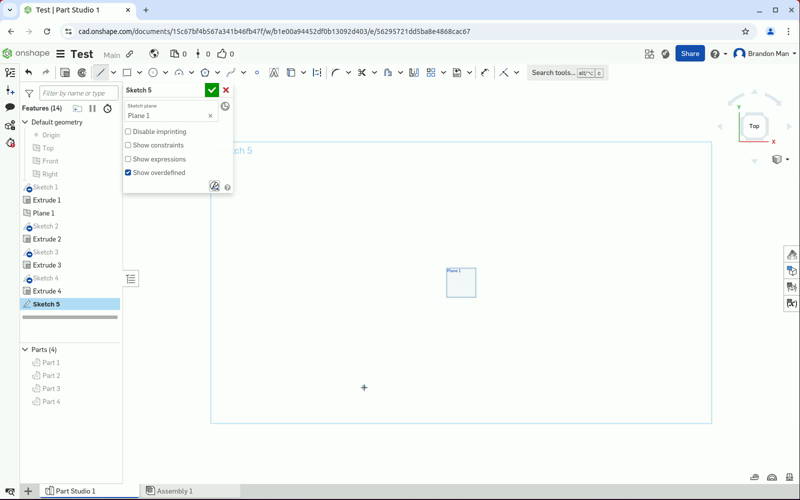
mouse_move(555, 387)
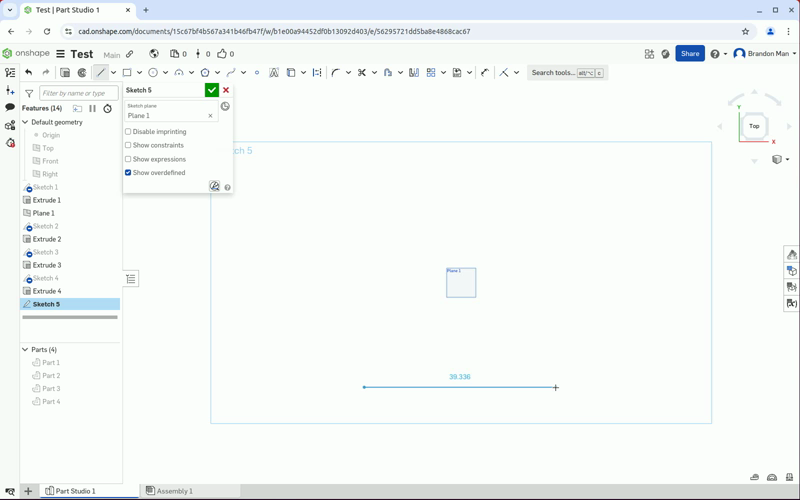
click(555, 387)
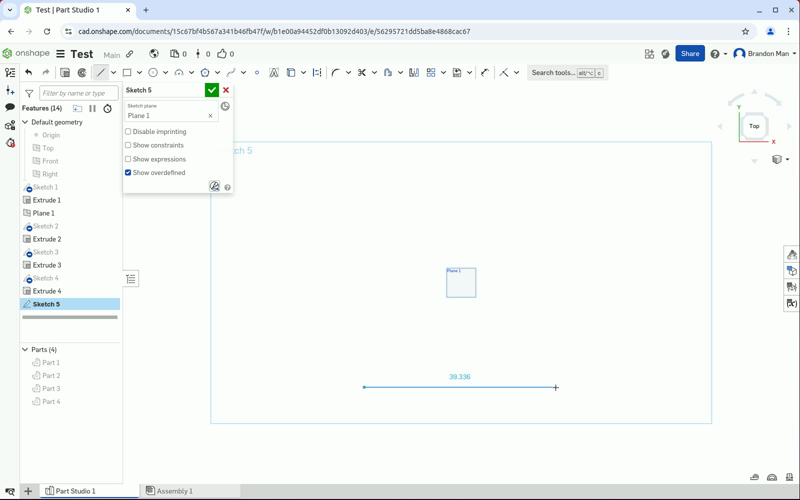
key_up(shift)
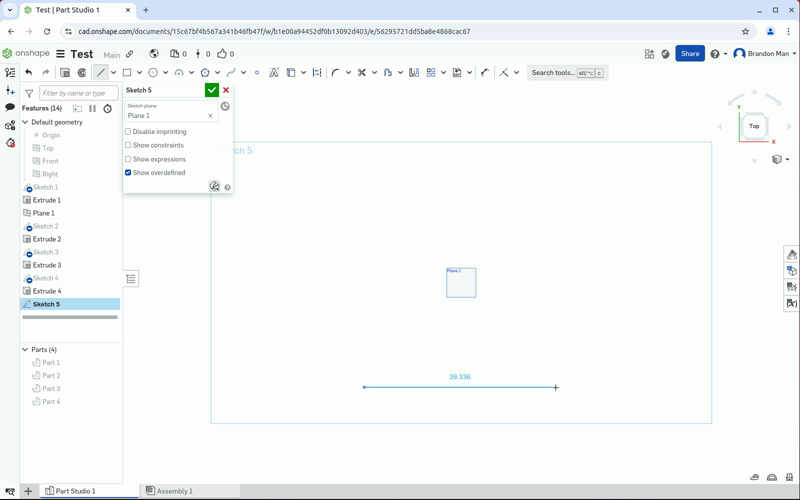
key_down(shift)
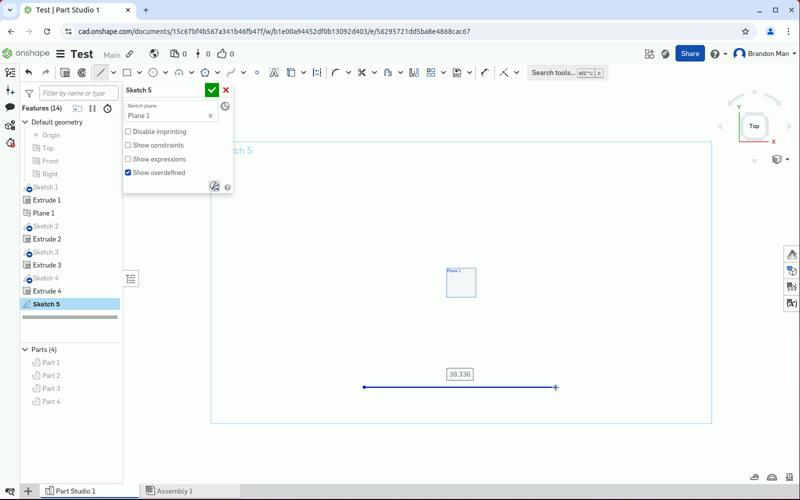
mouse_move(585, 387)
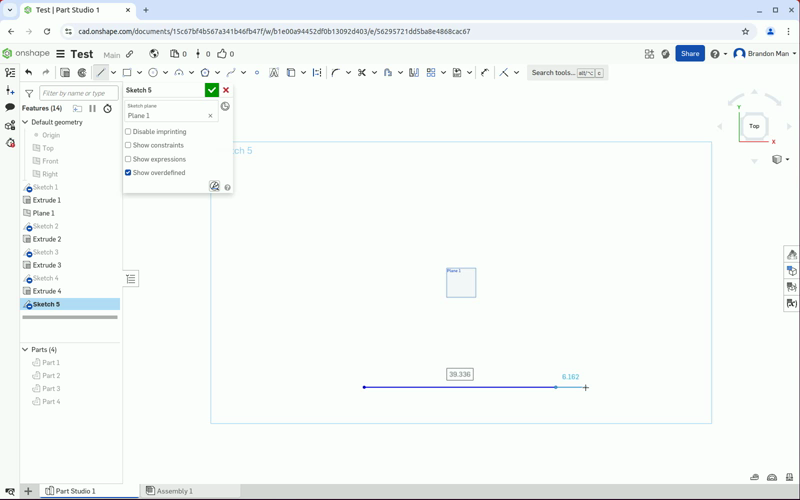
mouse_move(555, 377)
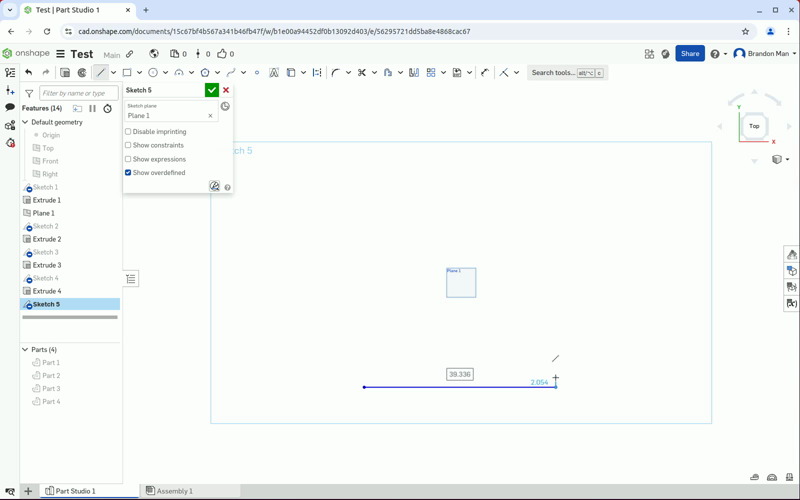
click(555, 377)
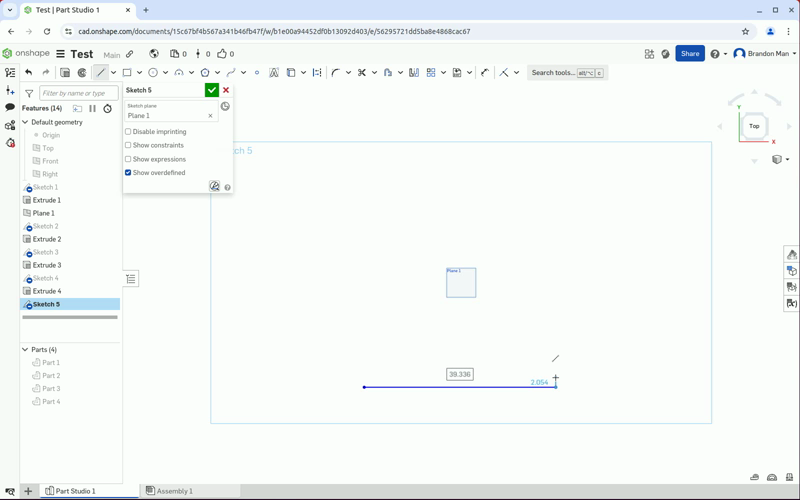
key_up(shift)
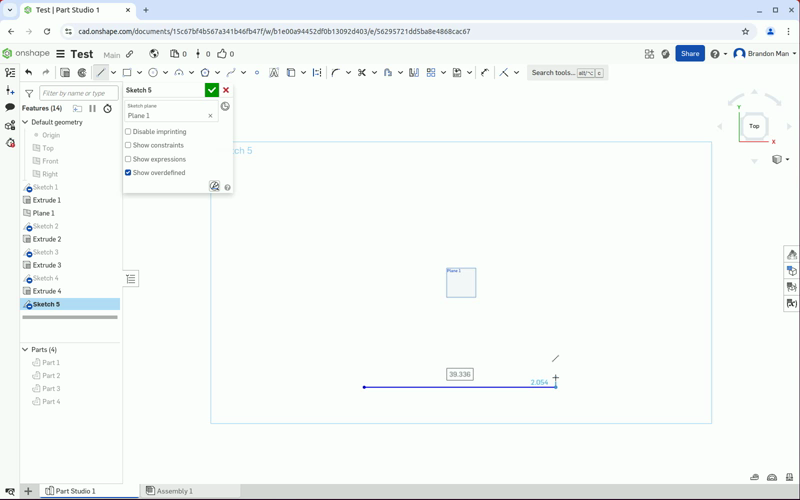
key_down(shift)
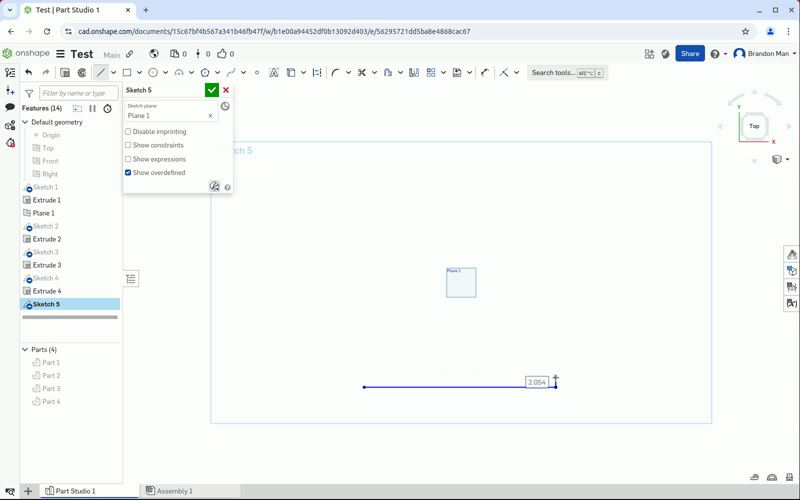
mouse_move(364, 377)
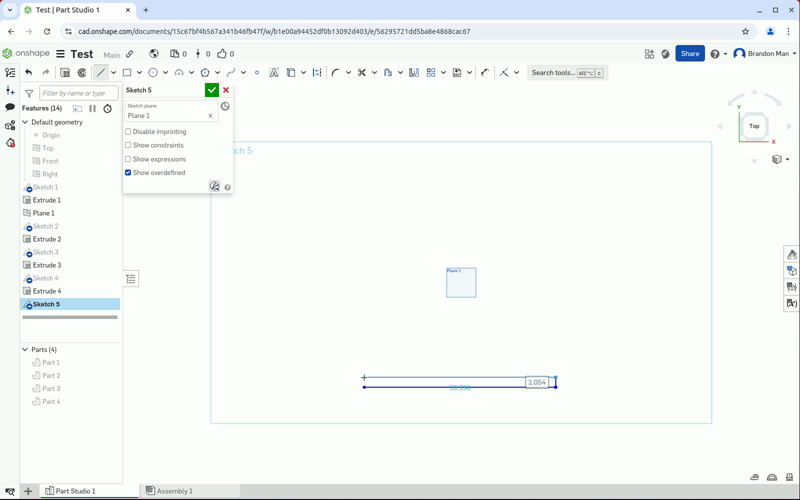
click(364, 377)
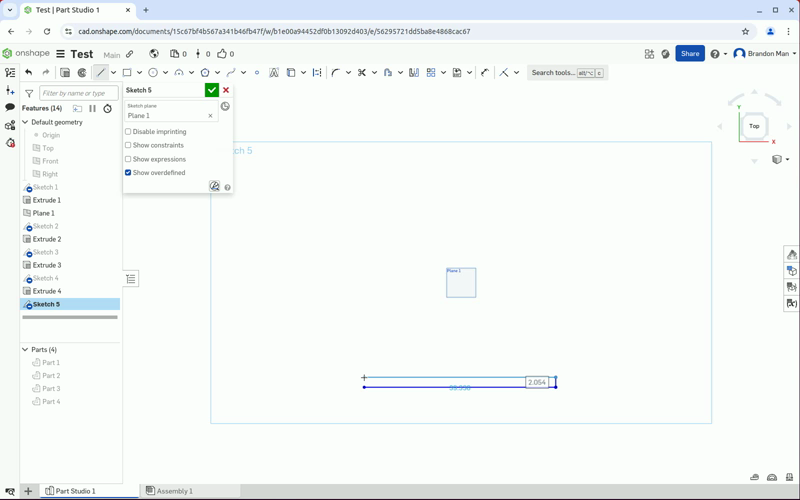
key_up(shift)
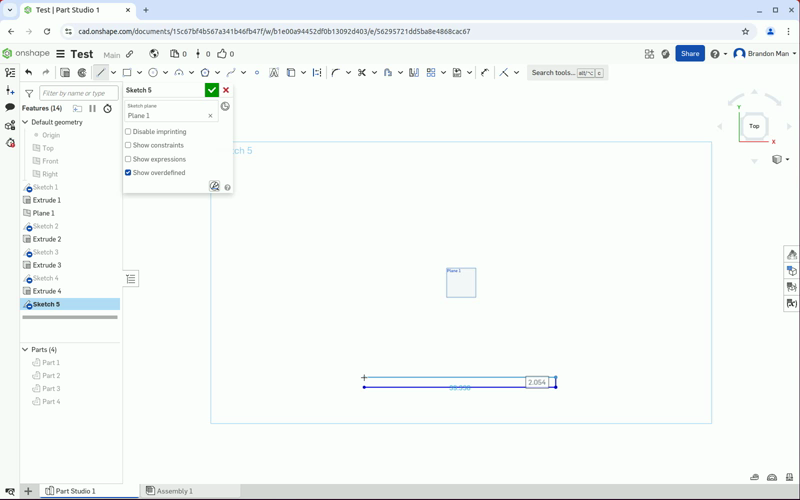
mouse_move(394, 377)
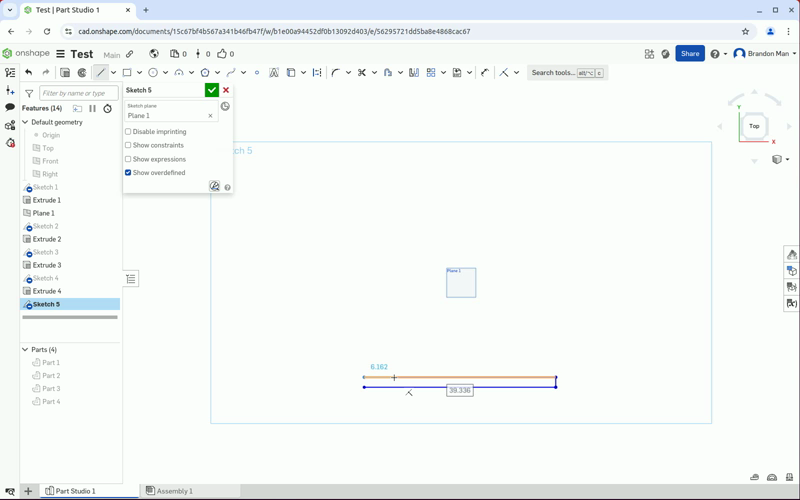
key_down(shift)
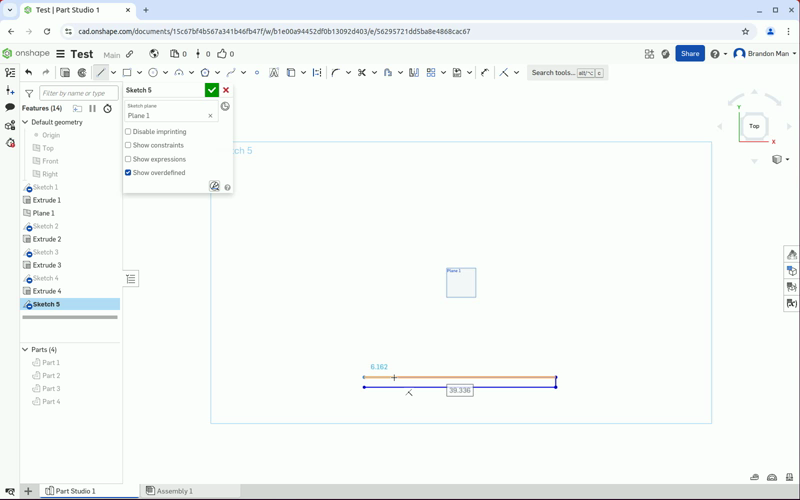
mouse_move(364, 387)
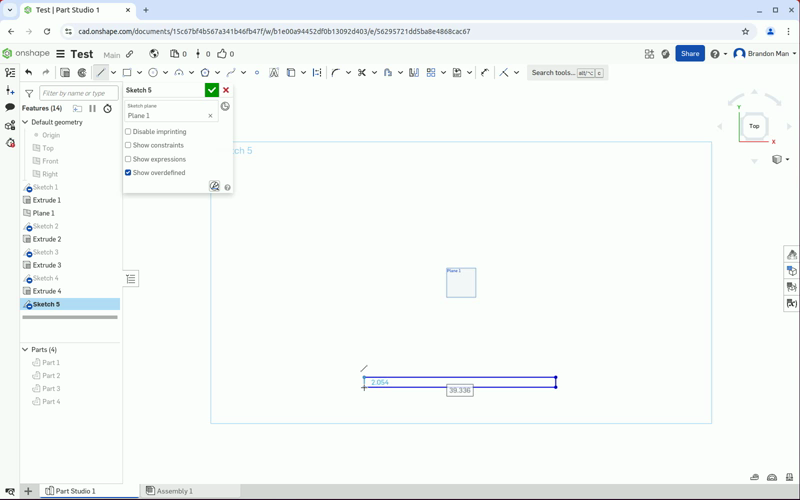
key_up(shift)
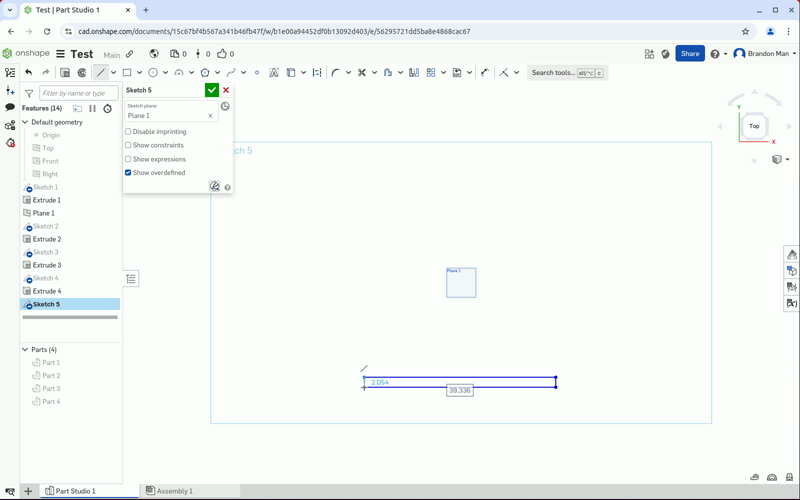
click(364, 387)
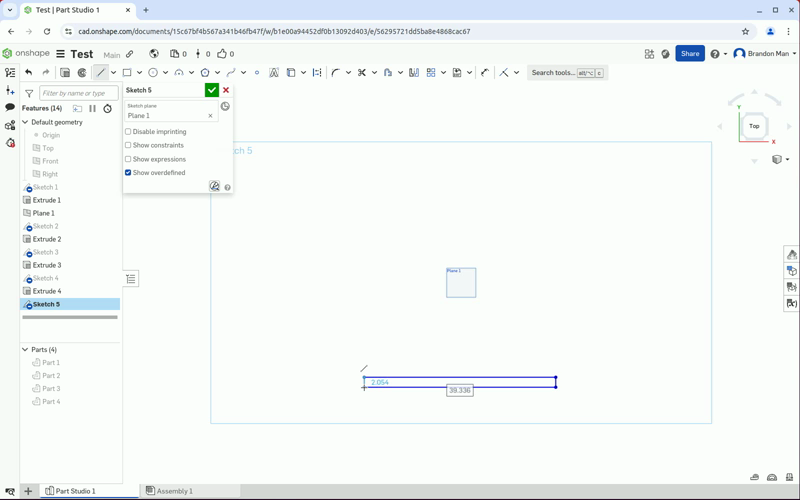
key(esc)
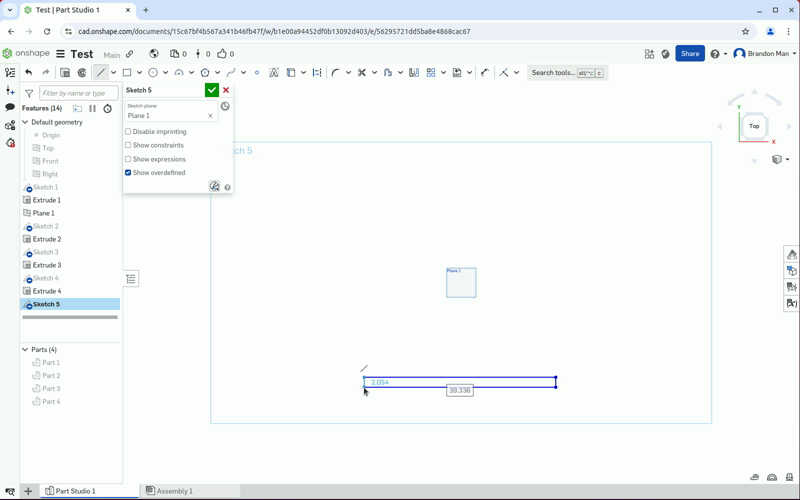
mouse_move(455, 381)
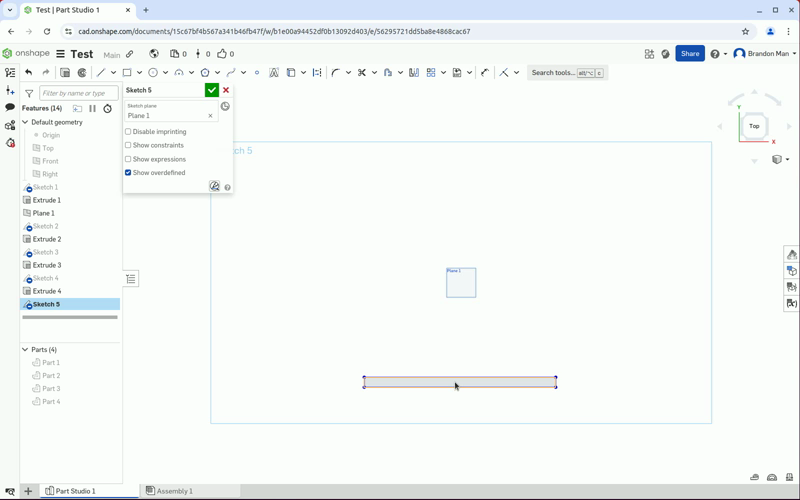
click(455, 381)
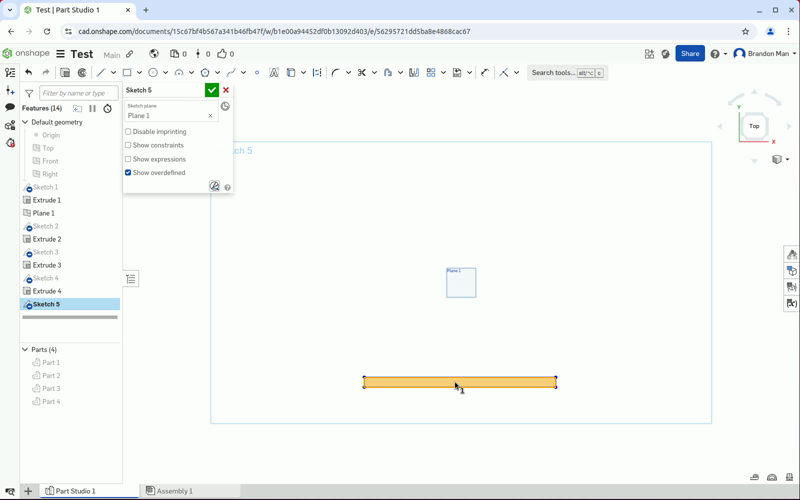
mouse_move(73, 352)
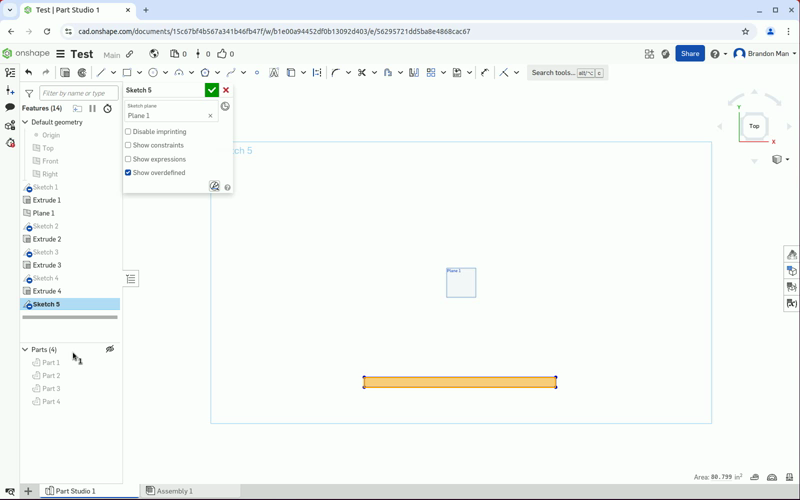
key(shift+y)
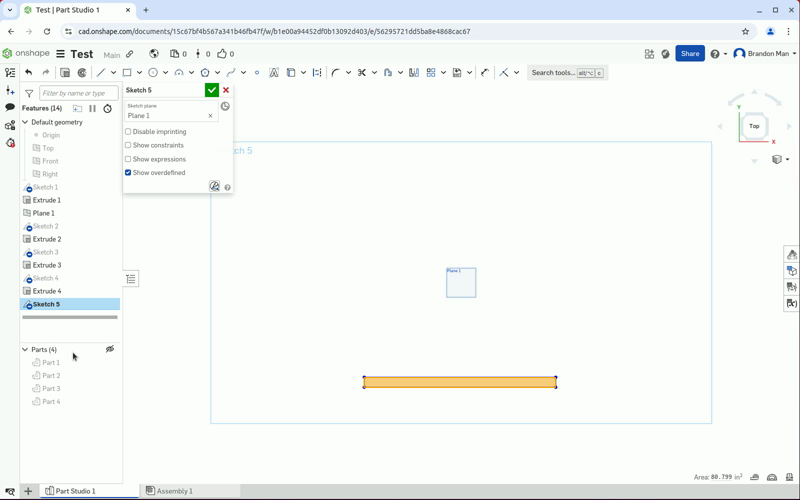
key(shift+e)
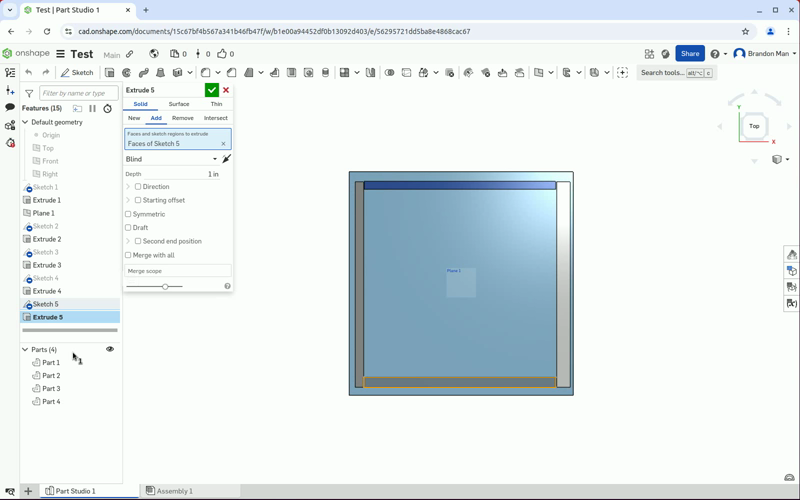
mouse_move(143, 106)
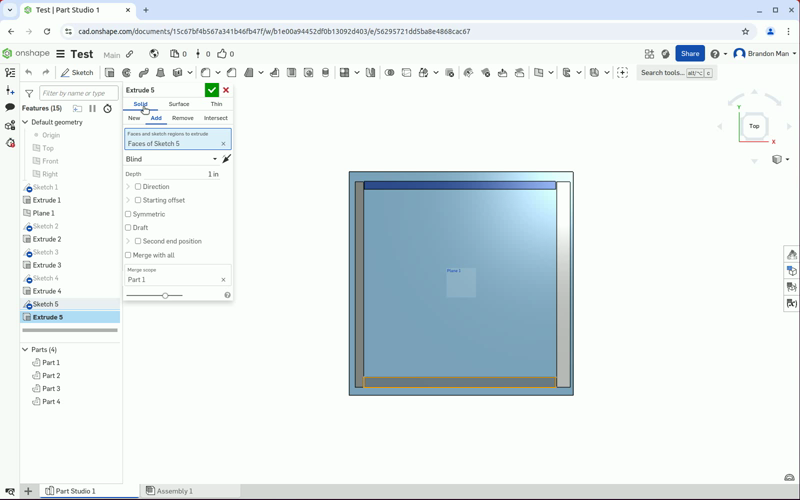
click(143, 106)
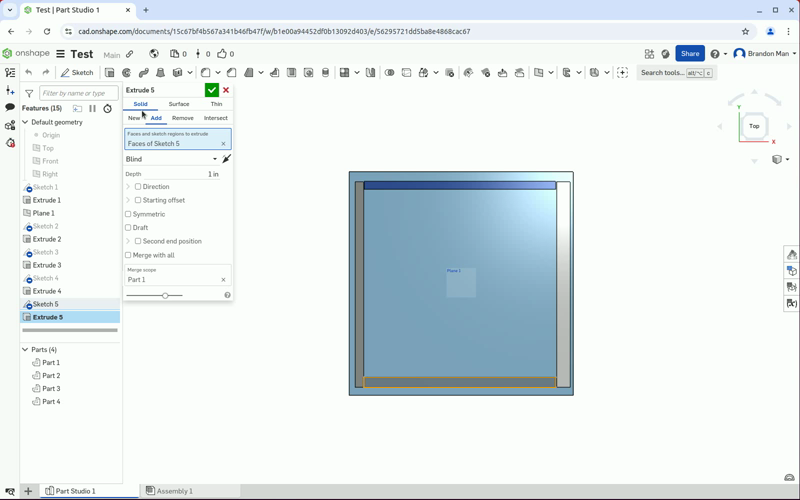
mouse_move(137, 120)
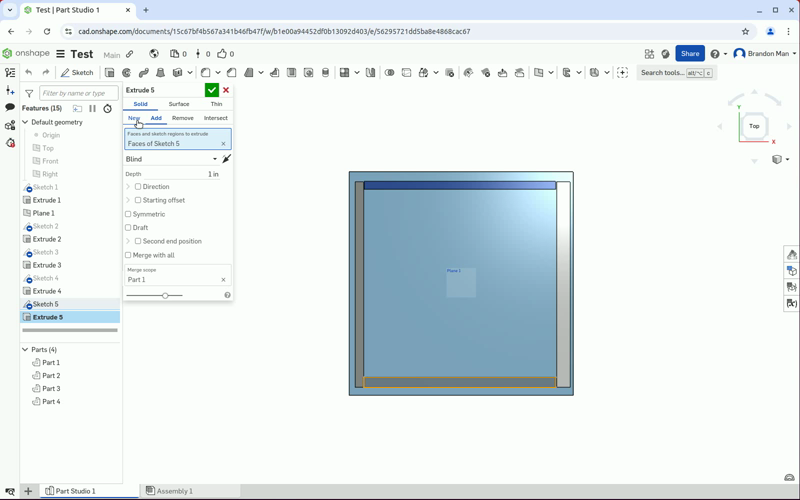
click(137, 120)
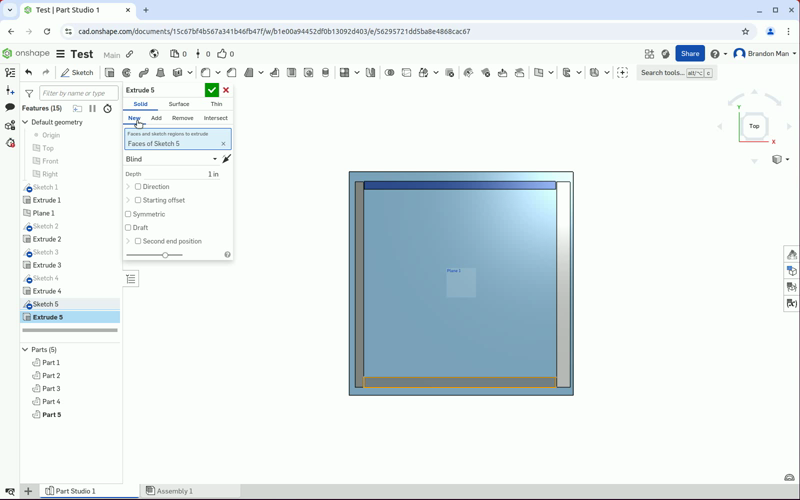
key(tab, 4)
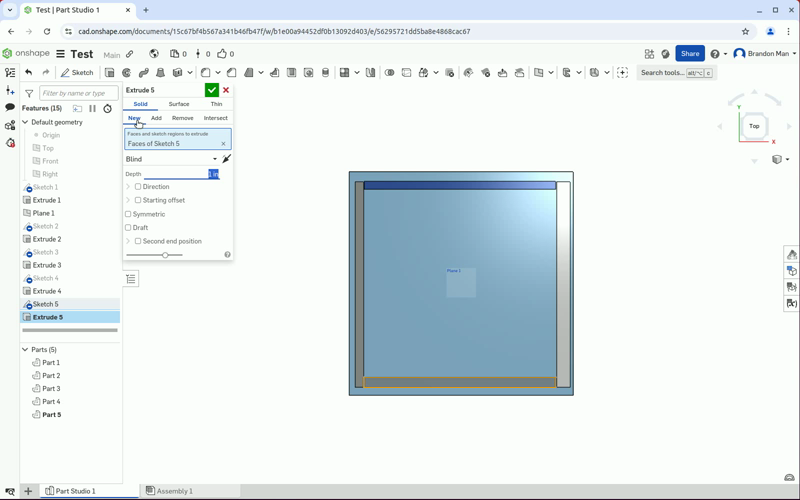
text(1.685)
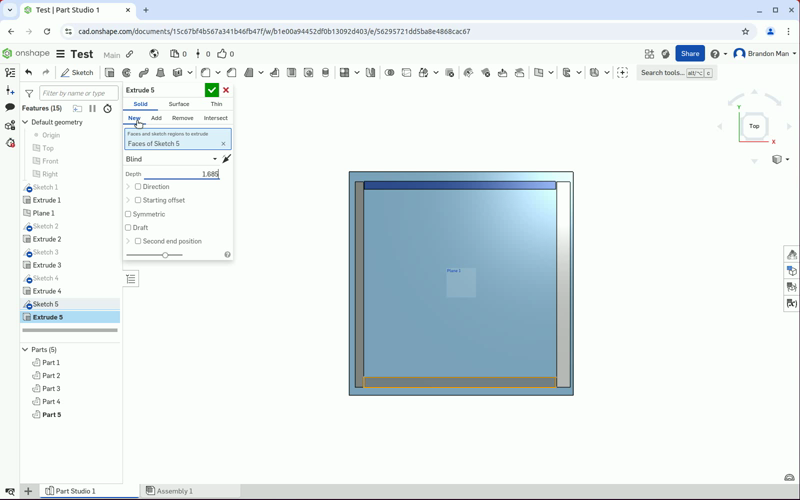
key(enter)
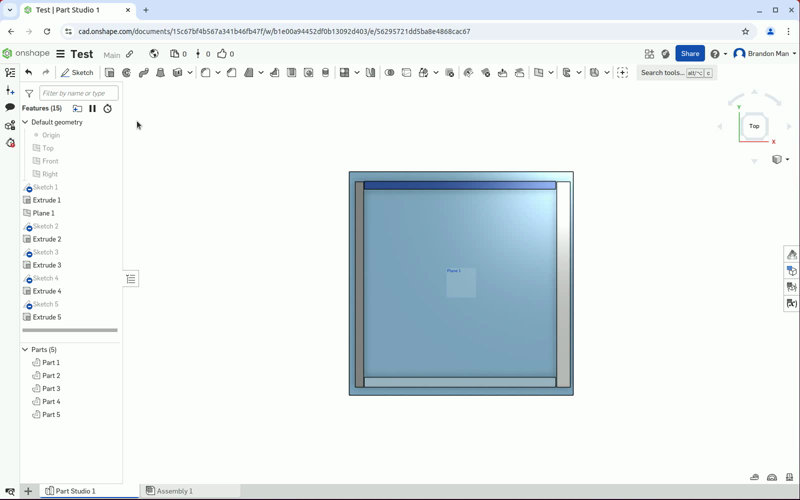
key(shift+h)
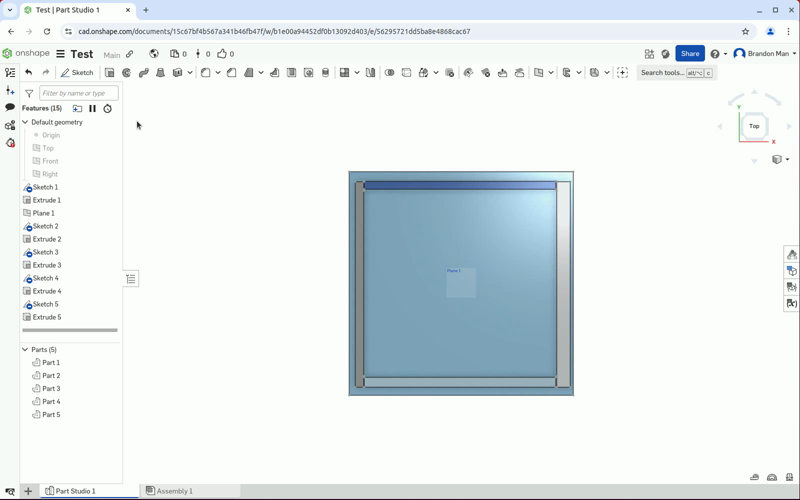
key(shift+h)
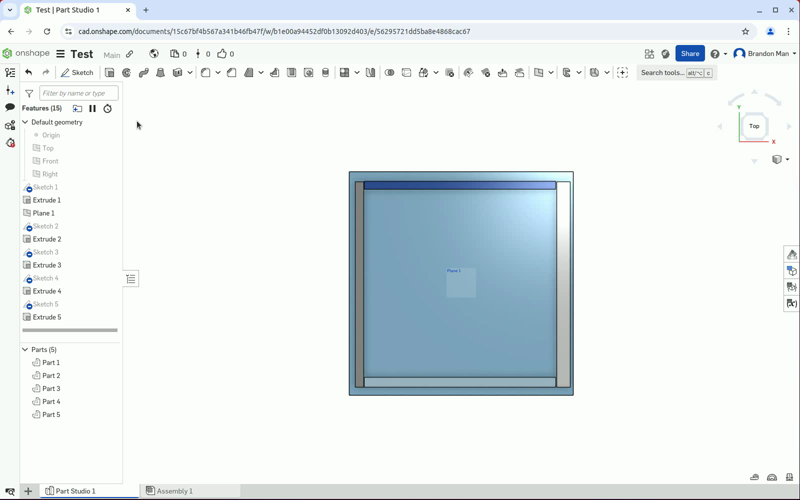
mouse_move(73, 189)
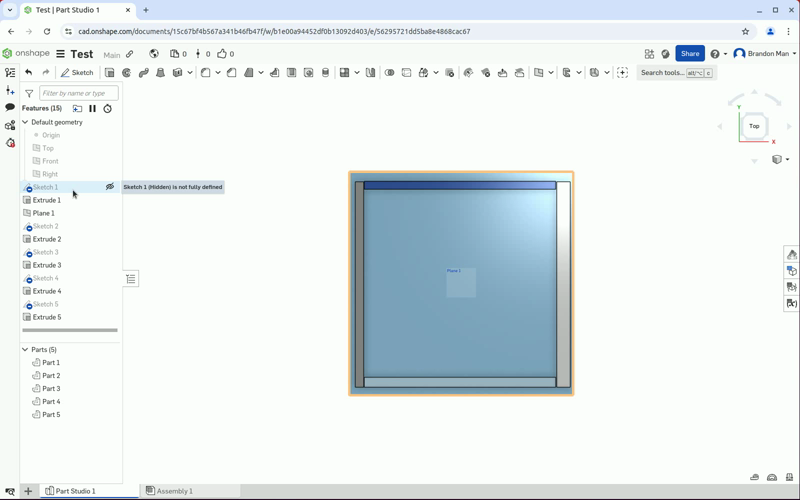
click(73, 189)
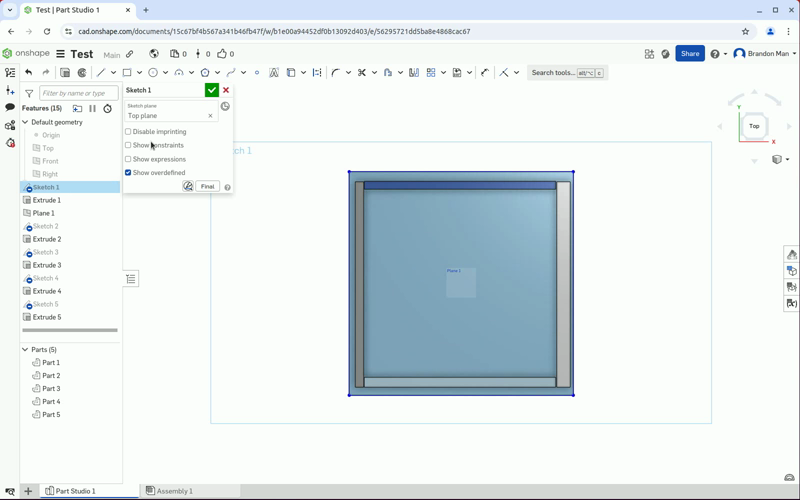
mouse_move(229, 92)
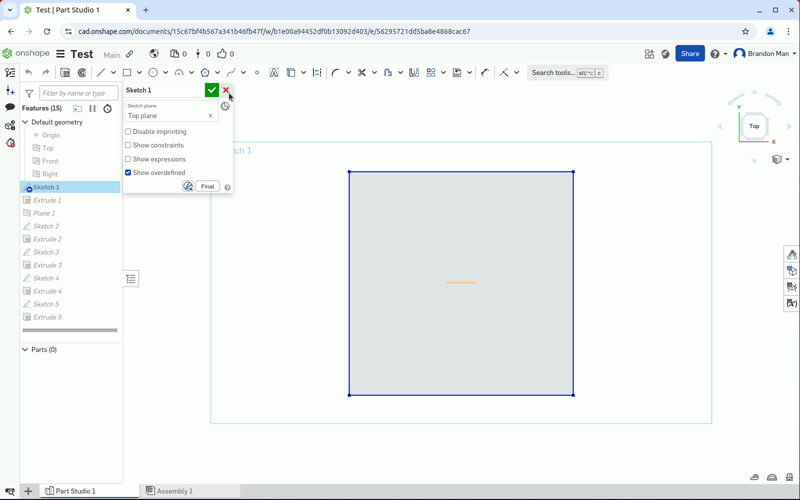
click(229, 92)
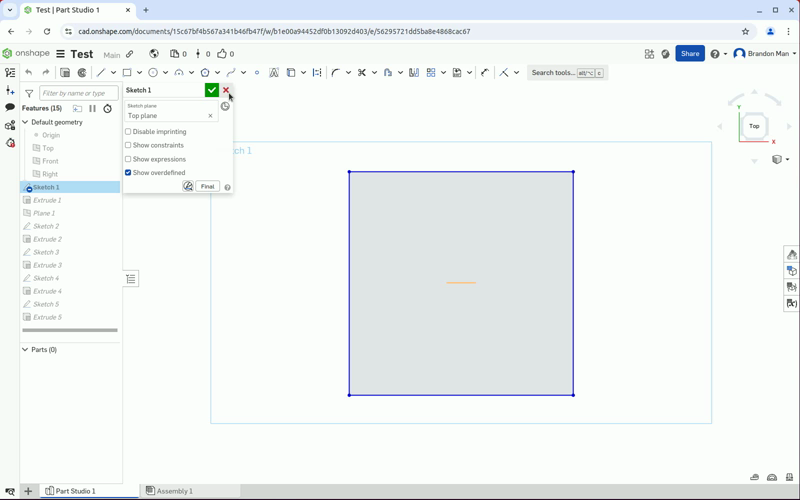
key(shift+s)
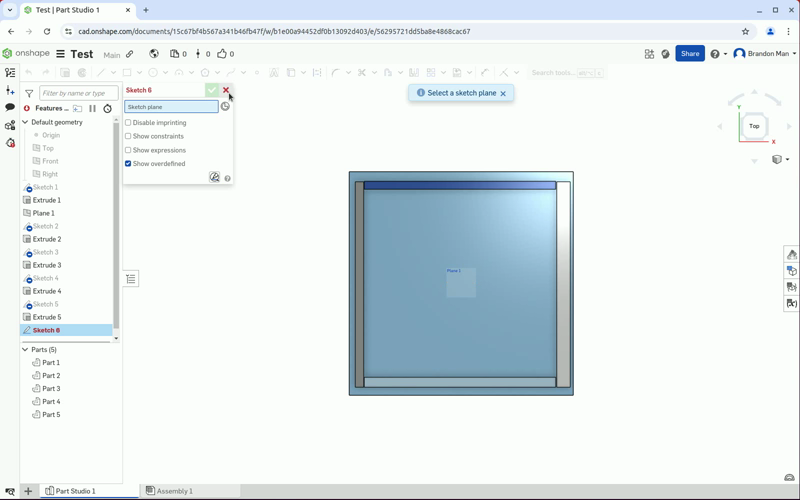
mouse_move(69, 215)
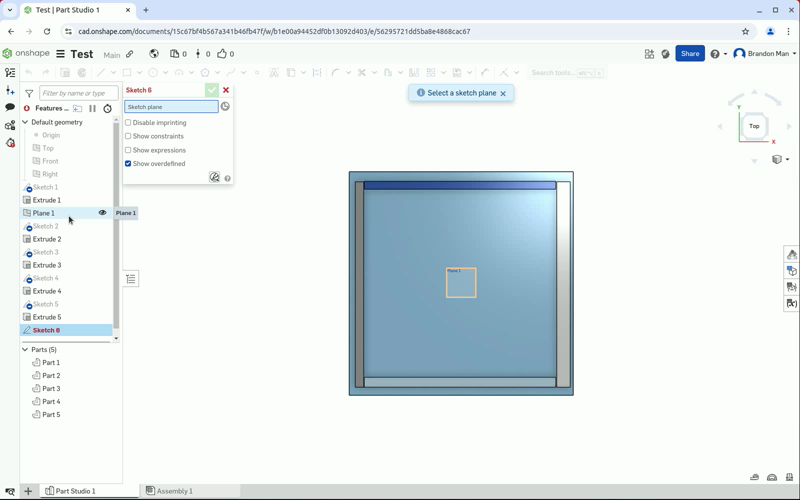
click(69, 215)
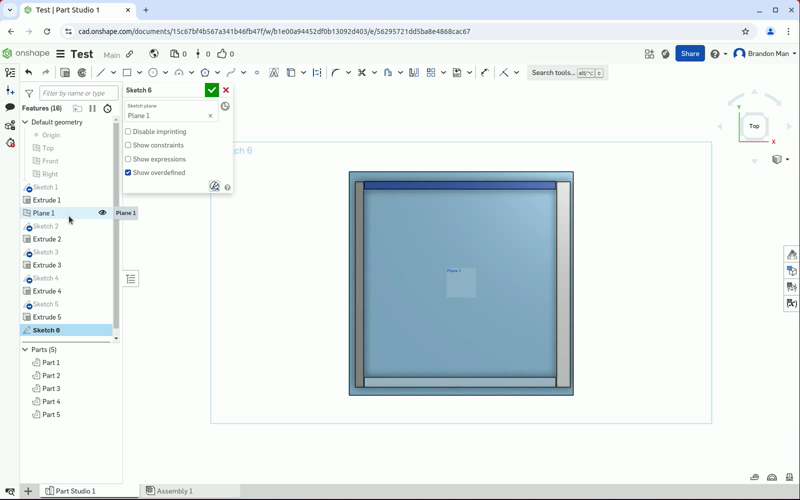
mouse_move(73, 352)
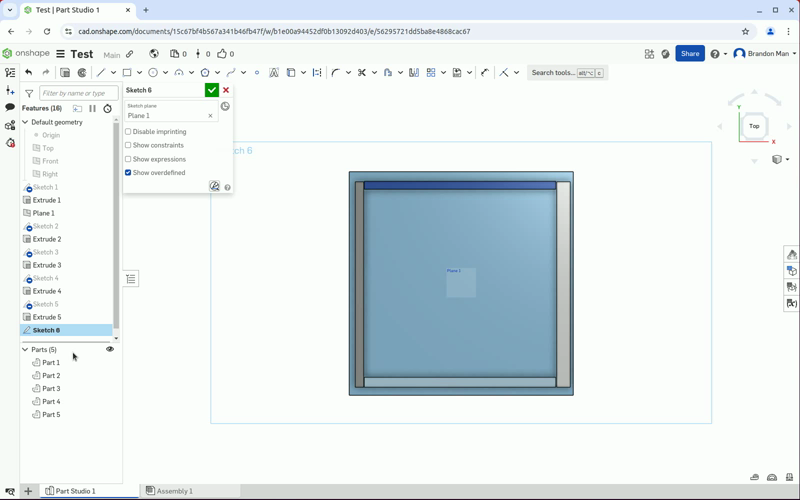
key(y)
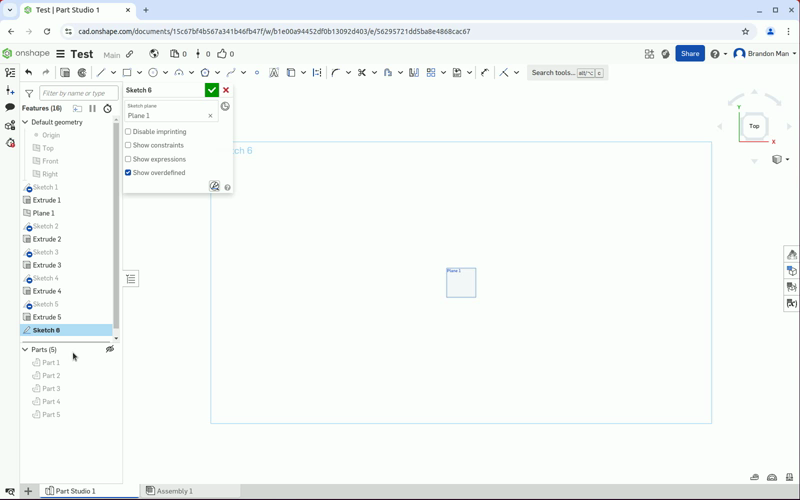
key(l)
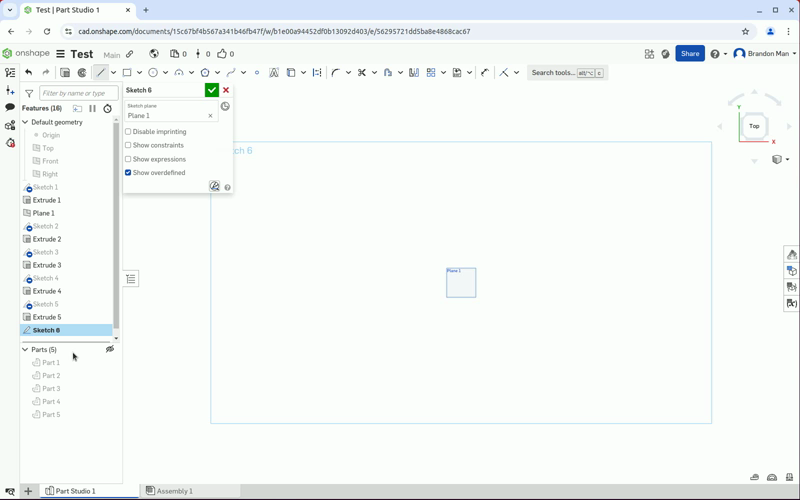
key_down(shift)
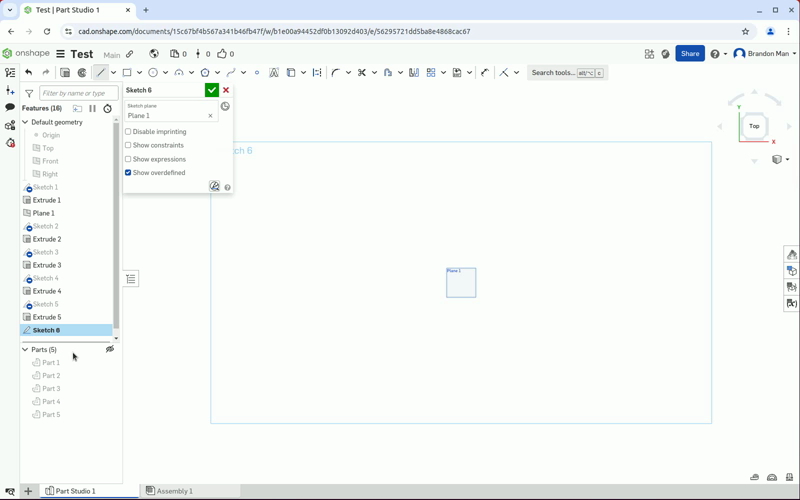
mouse_move(425, 288)
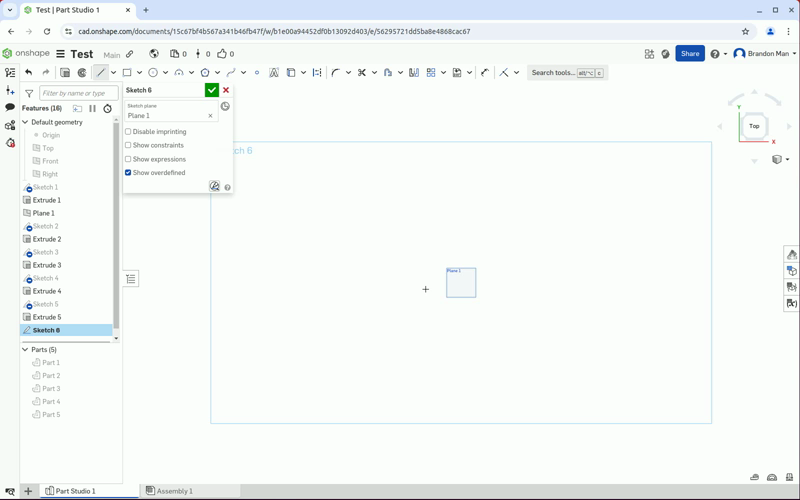
click(425, 288)
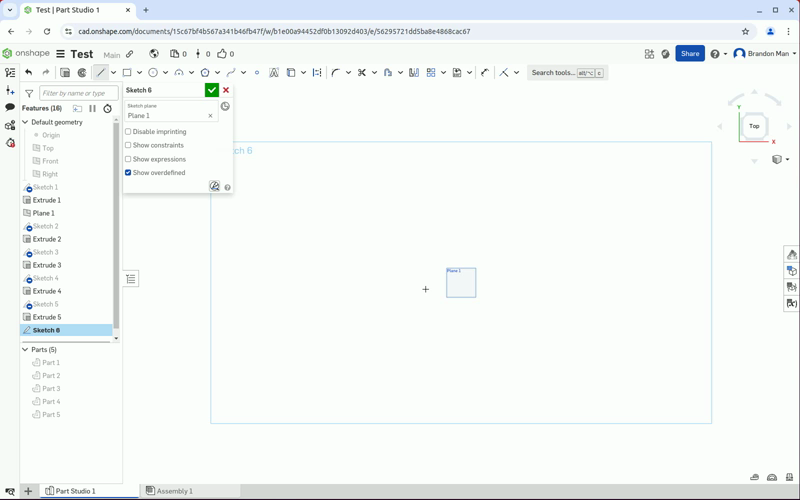
key_up(shift)
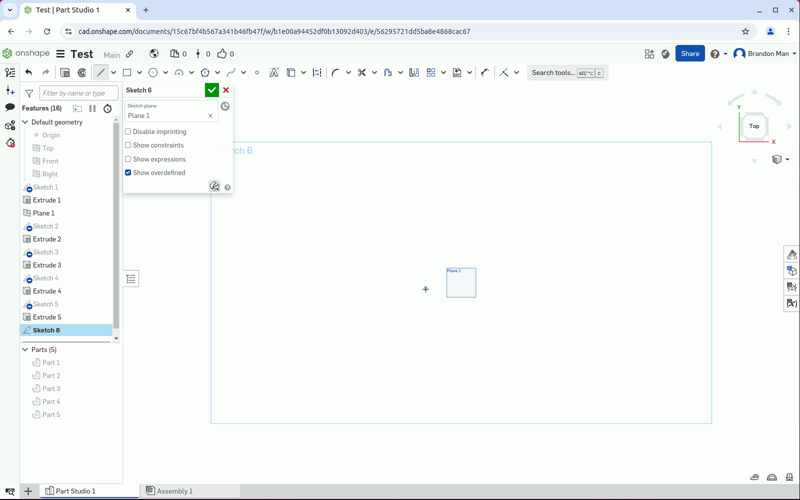
key_down(shift)
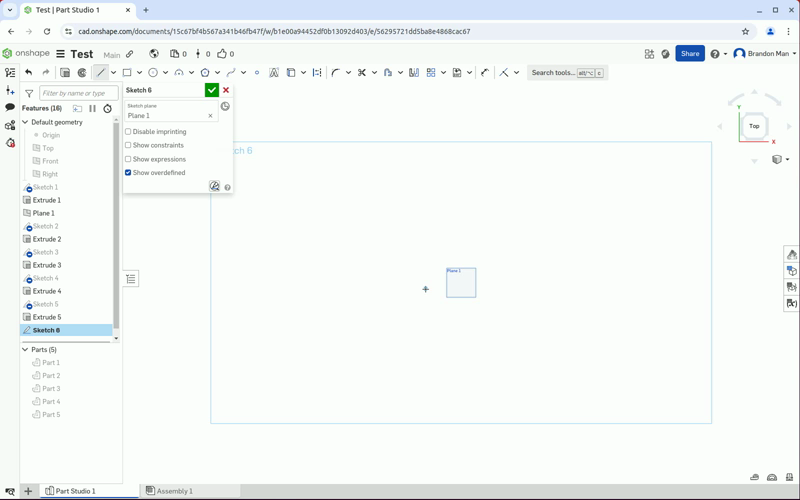
mouse_move(501, 288)
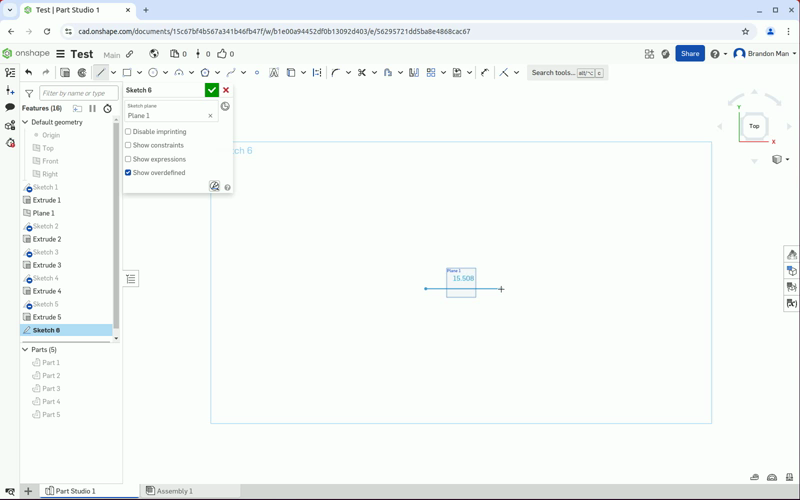
click(501, 288)
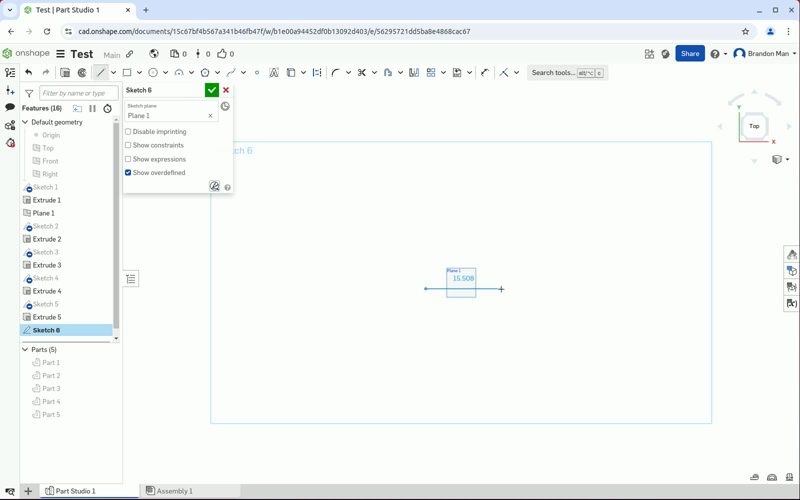
key_up(shift)
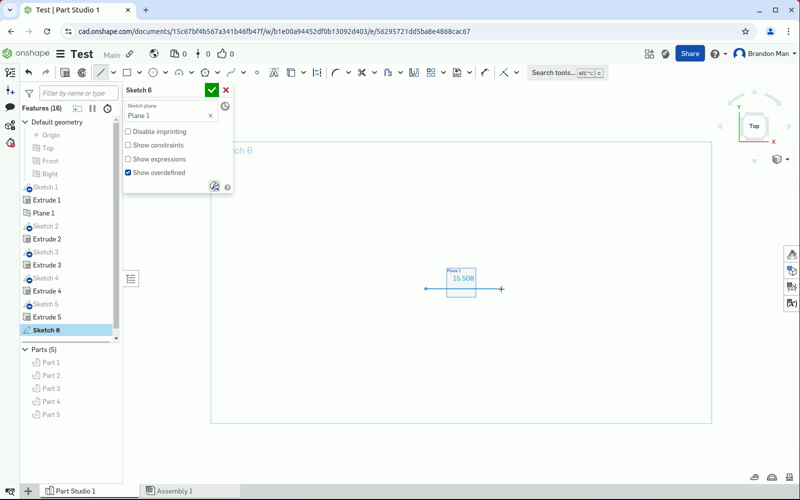
key_down(shift)
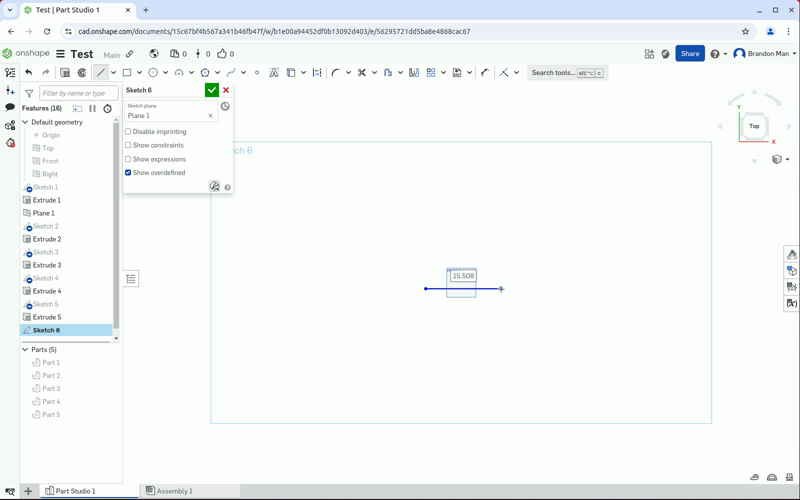
mouse_move(531, 288)
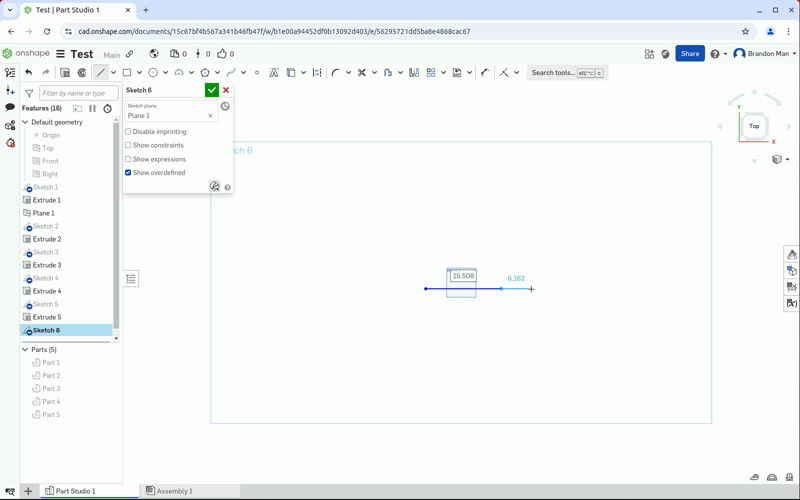
mouse_move(501, 245)
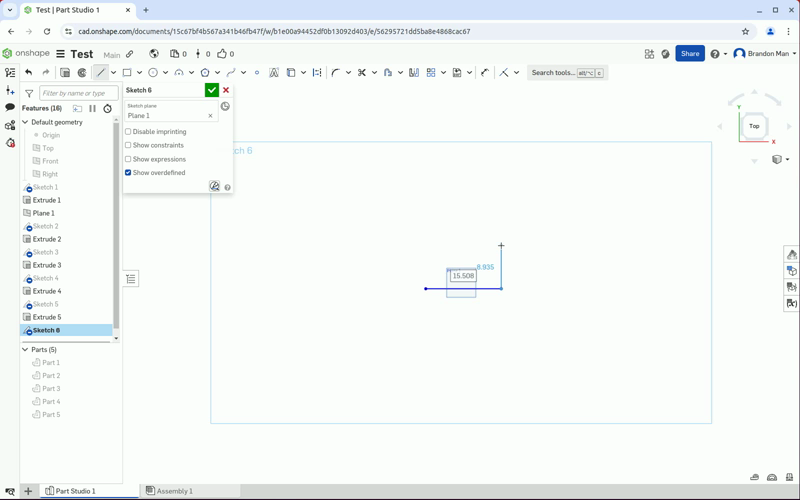
click(501, 245)
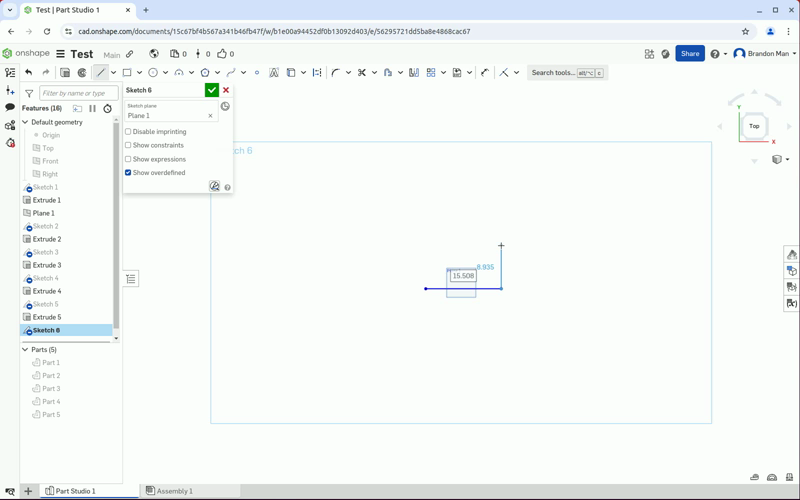
key_up(shift)
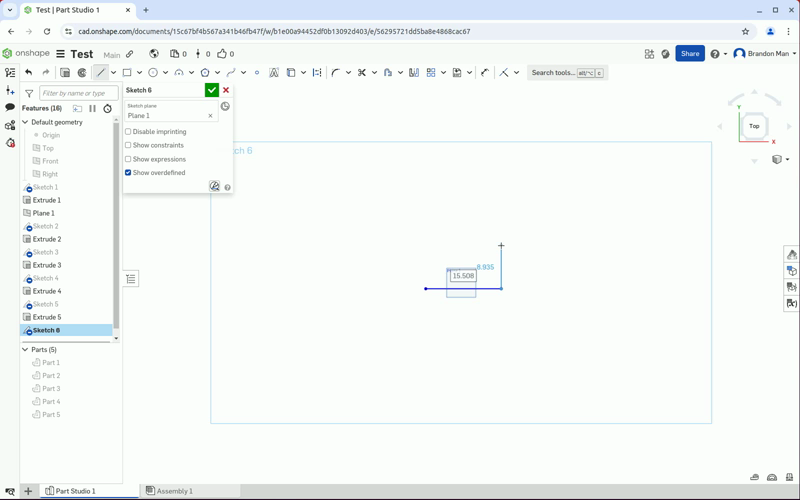
key_down(shift)
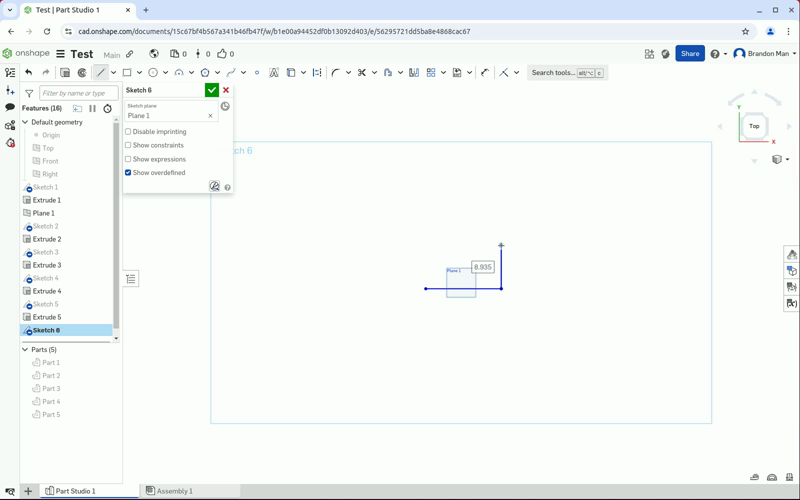
mouse_move(425, 245)
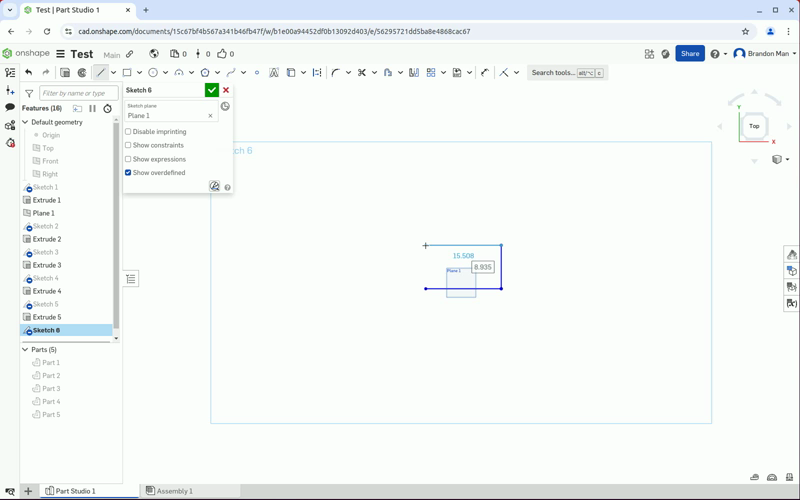
click(425, 245)
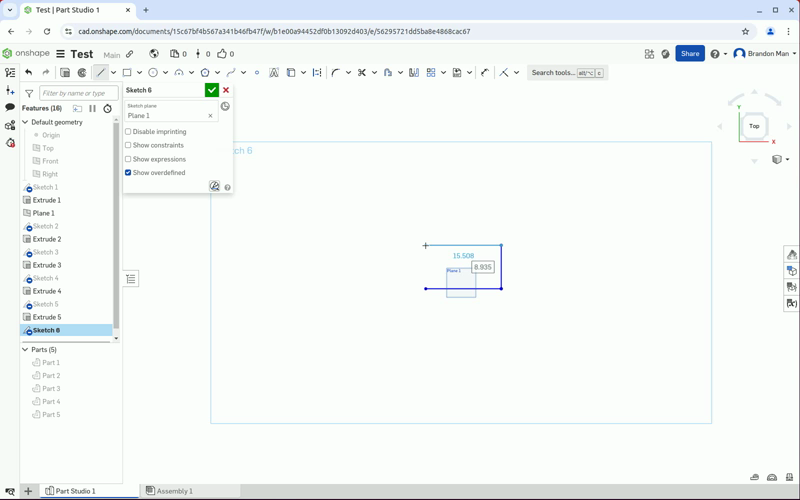
key_up(shift)
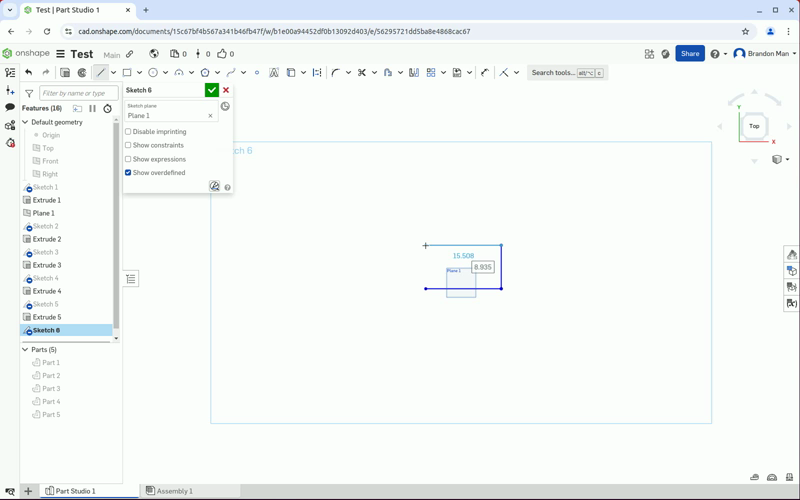
mouse_move(455, 245)
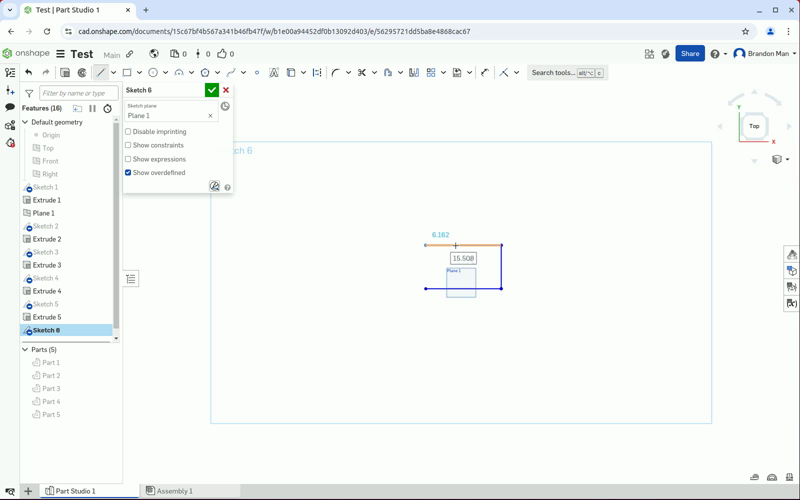
key_down(shift)
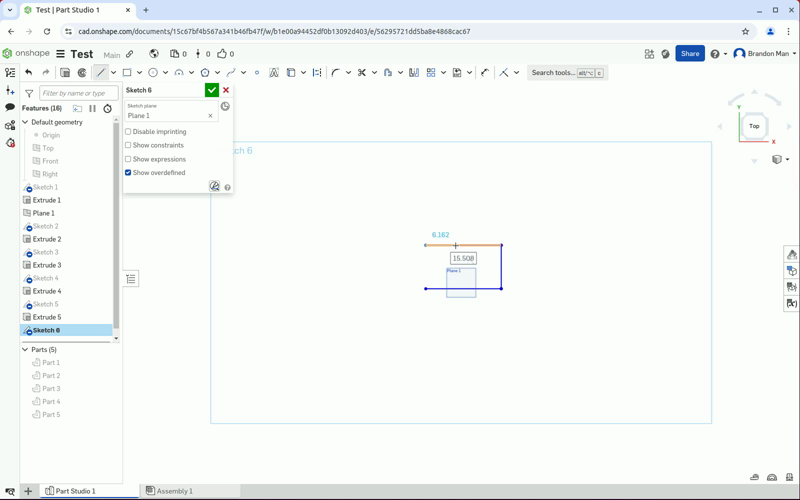
mouse_move(425, 288)
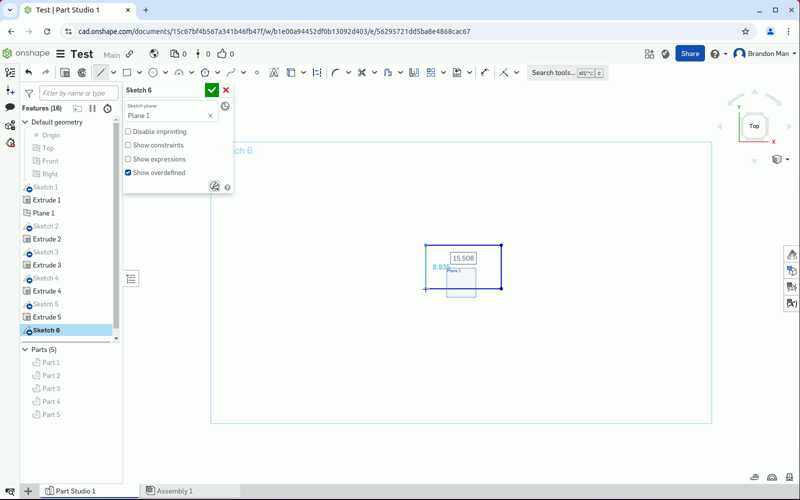
key_up(shift)
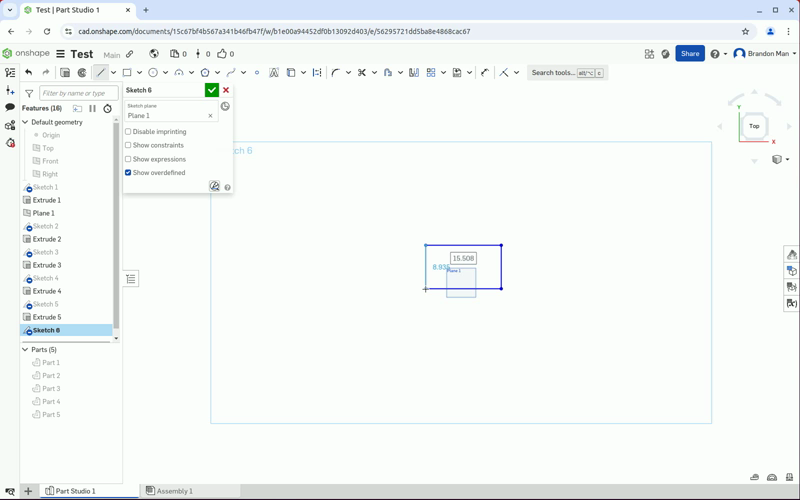
click(425, 288)
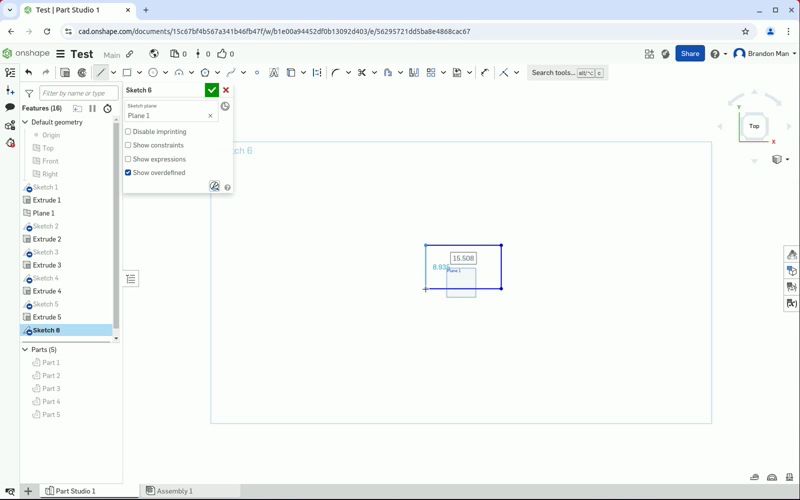
key(esc)
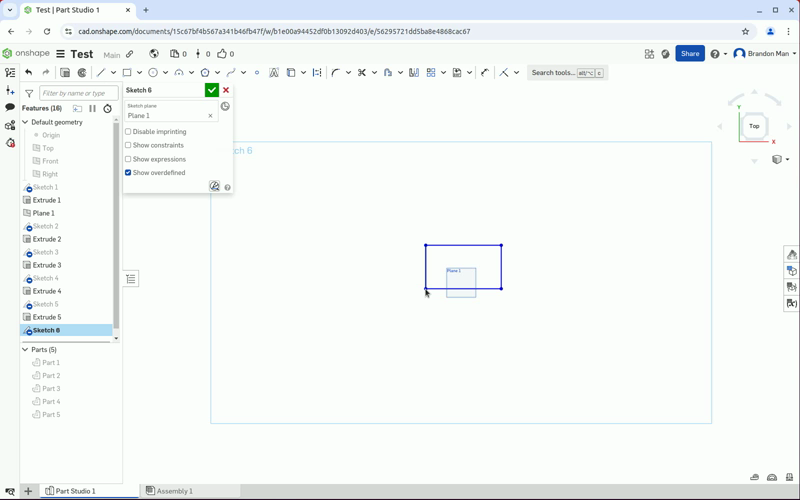
mouse_move(488, 266)
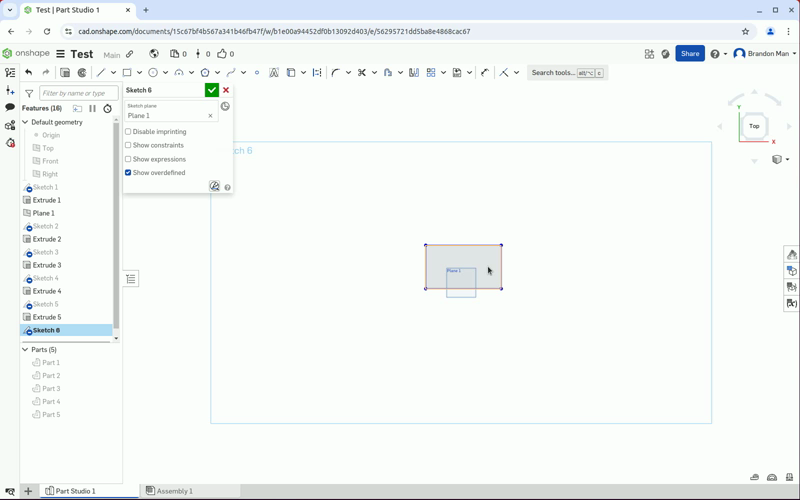
click(488, 266)
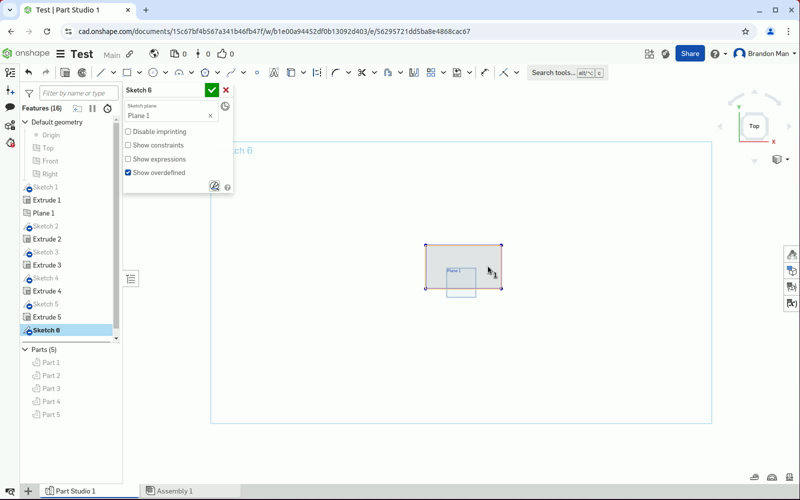
mouse_move(73, 352)
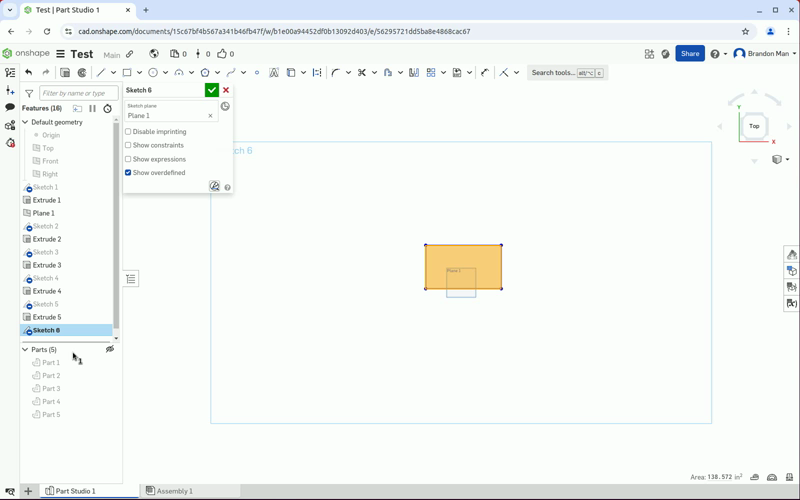
key(shift+y)
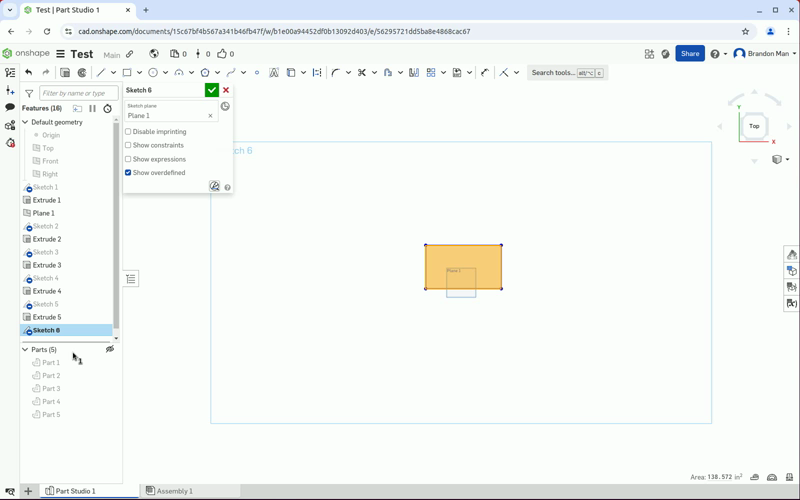
key(shift+e)
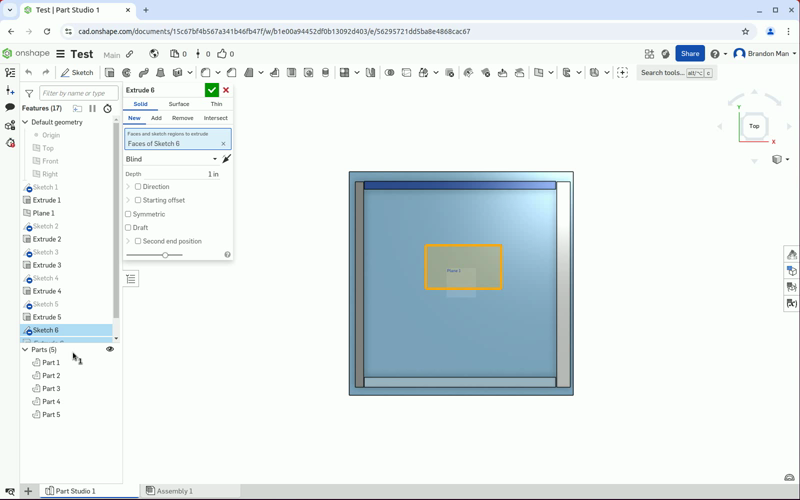
mouse_move(143, 106)
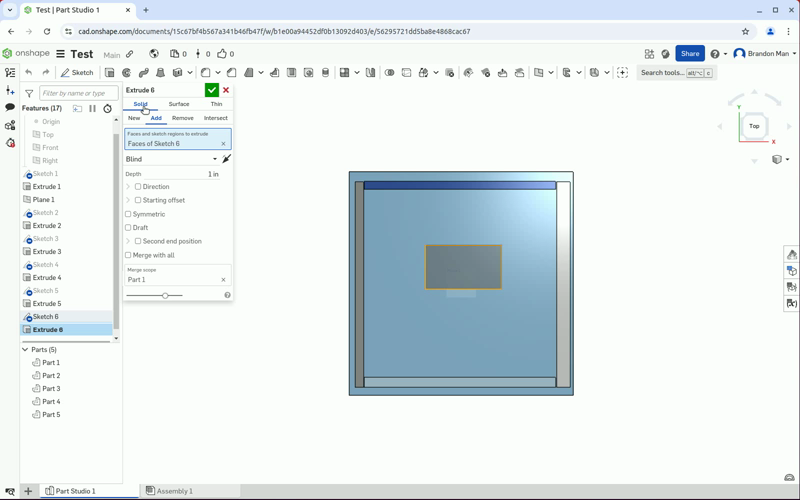
click(143, 106)
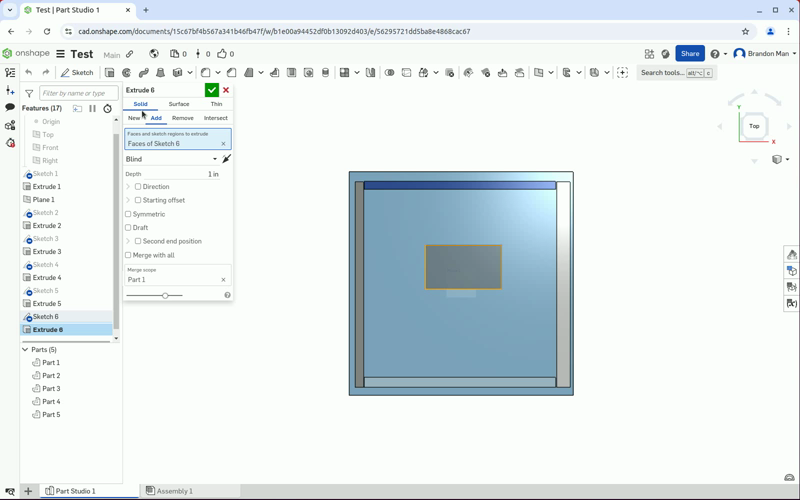
mouse_move(137, 120)
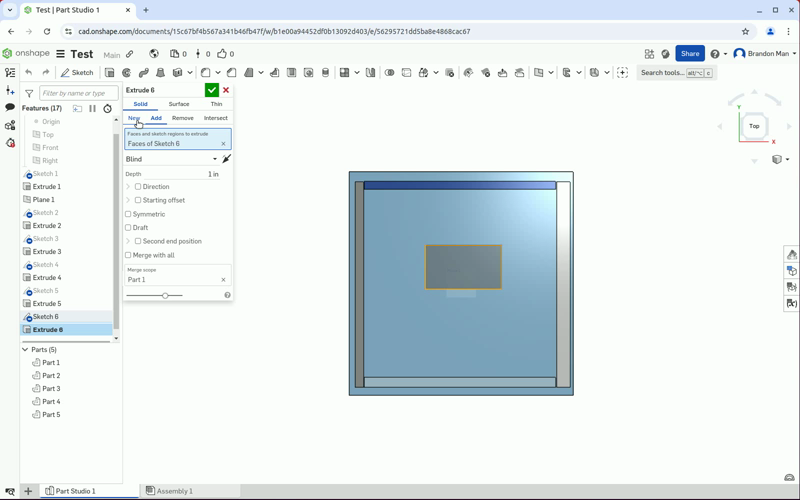
click(137, 120)
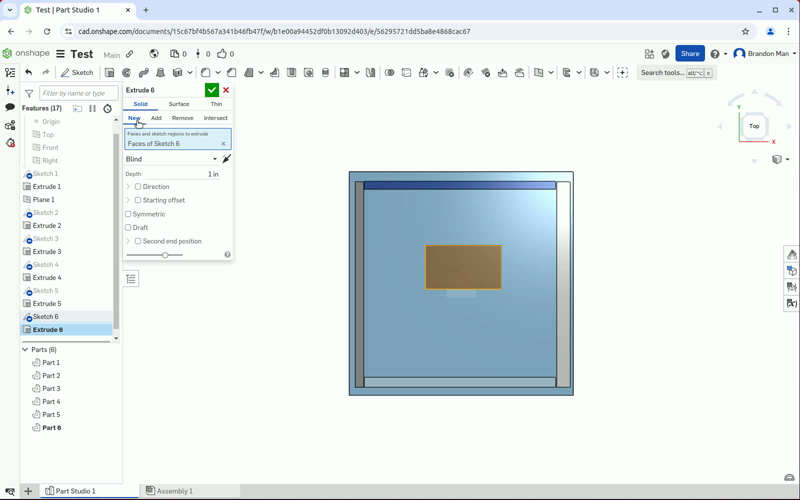
key(tab, 4)
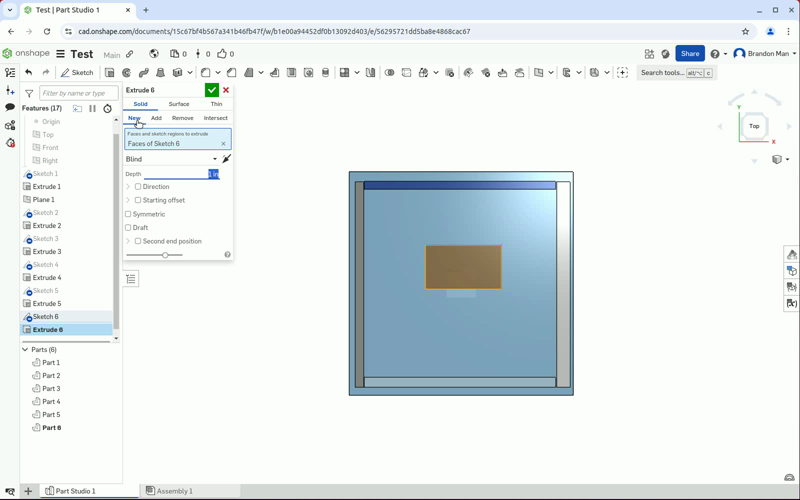
text(7.221)
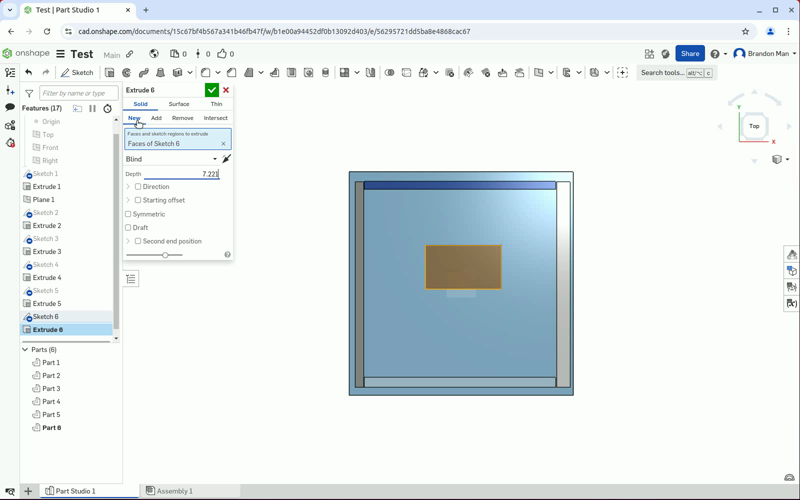
key(enter)
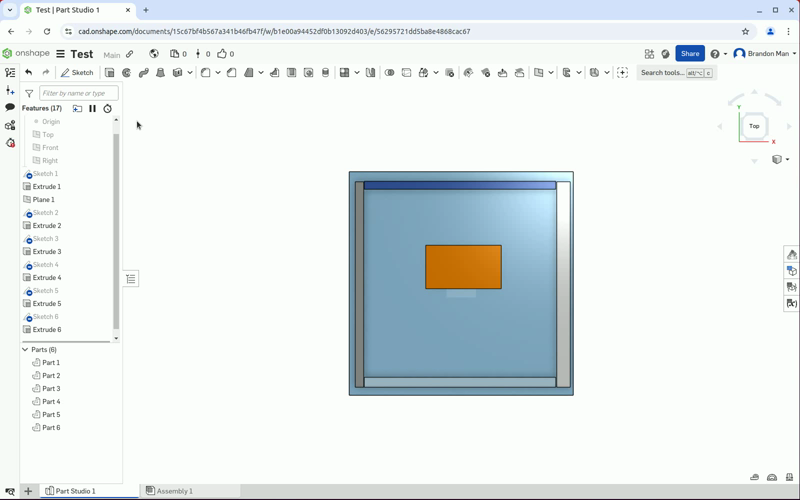
key(shift+h)
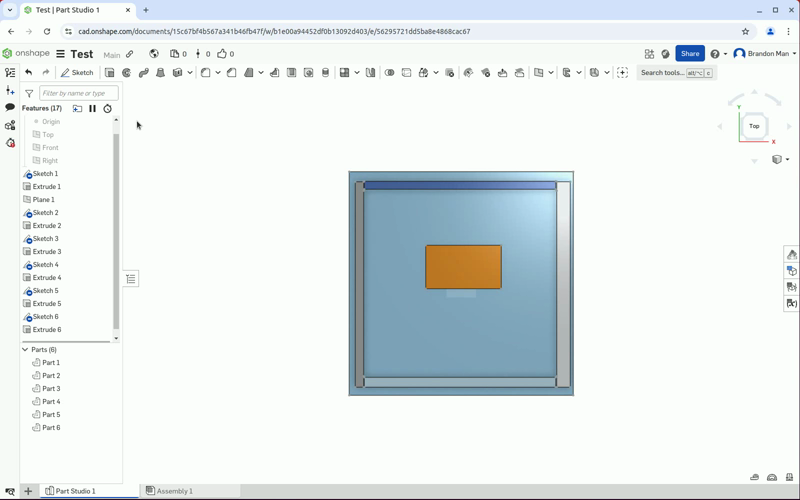
key(shift+h)
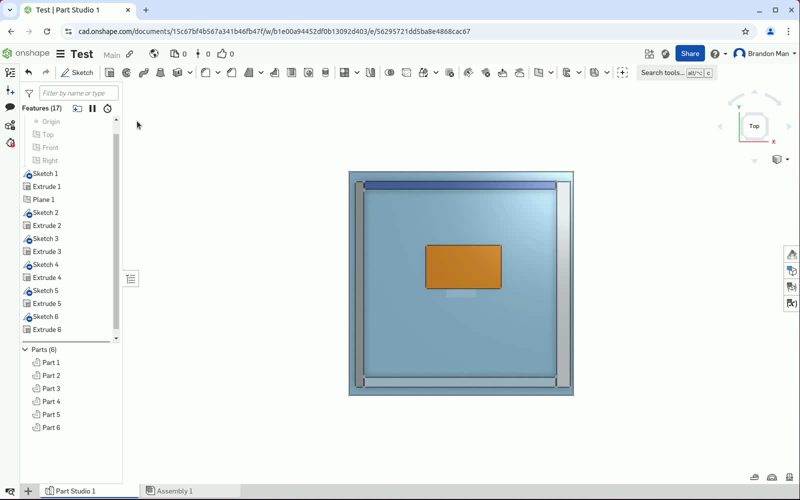
key(shift+7)
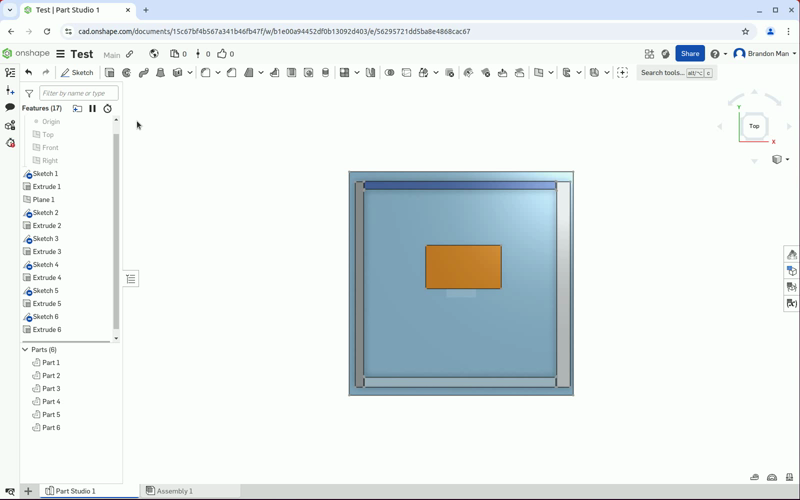
key(up, 3)
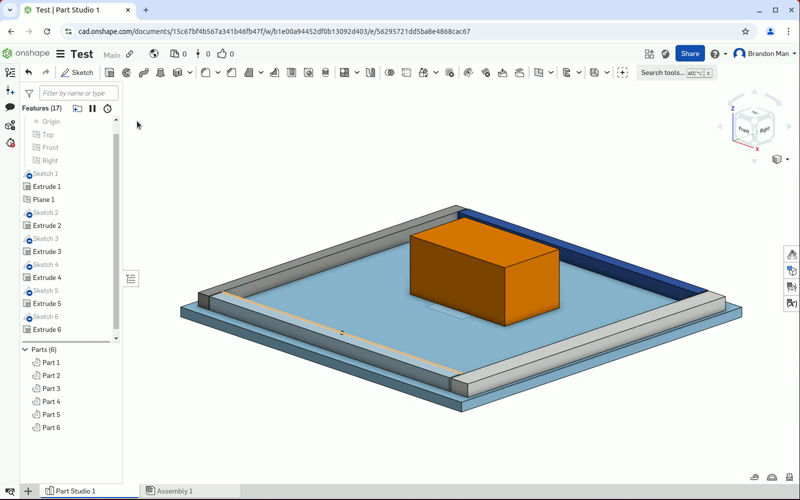
key(left, 3)
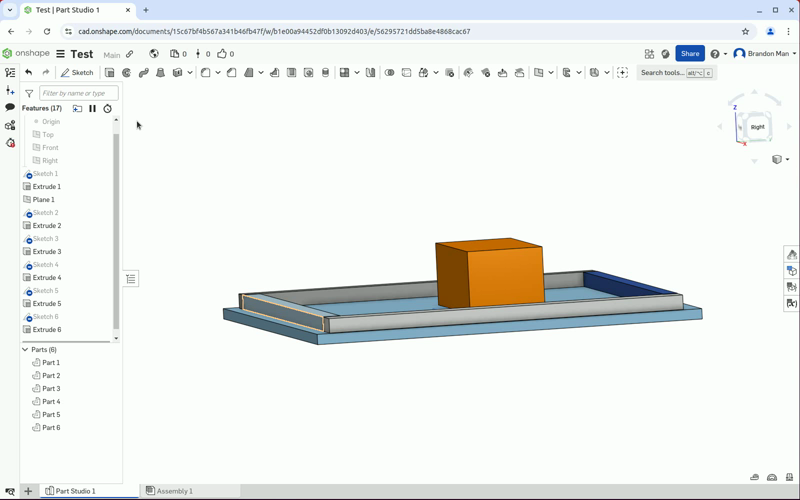
key(right, 3)
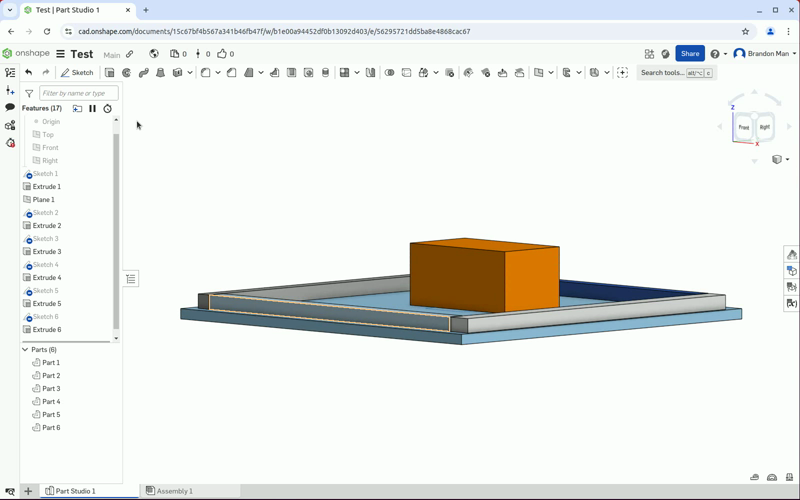
key(down, 3)
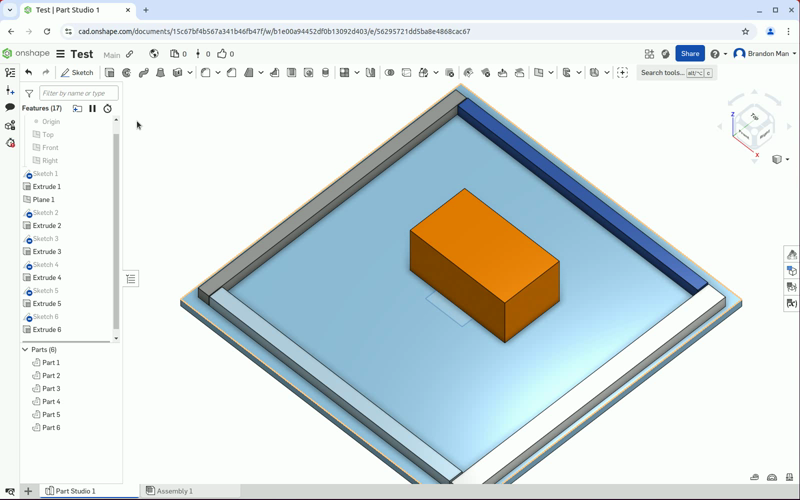
mouse_move(69, 176)
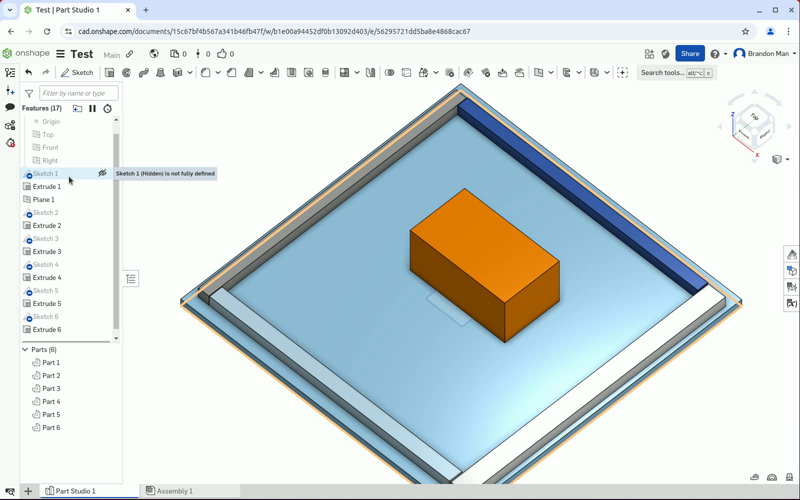
click(69, 176)